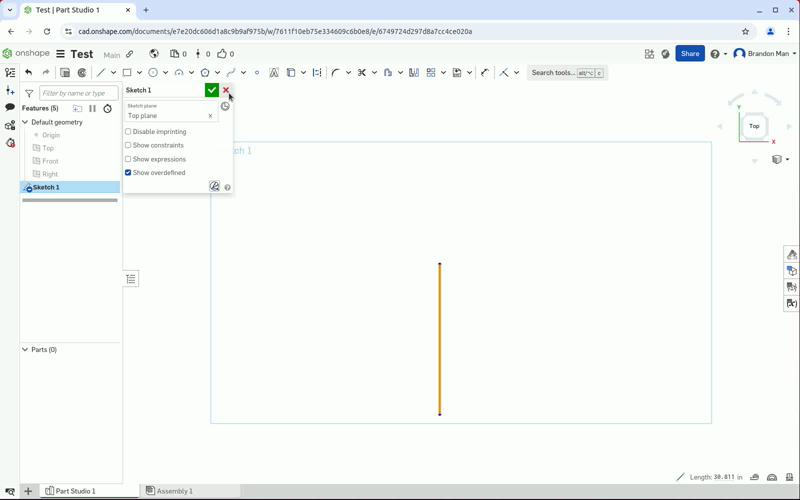
key(shift+h)
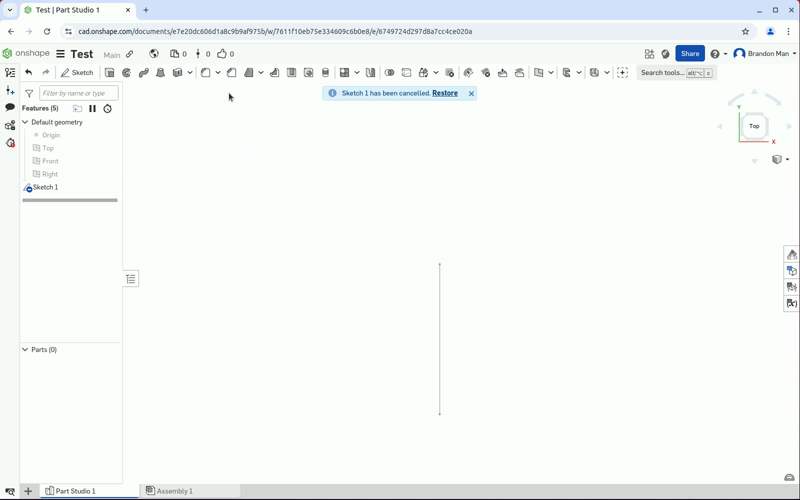
key(shift+s)
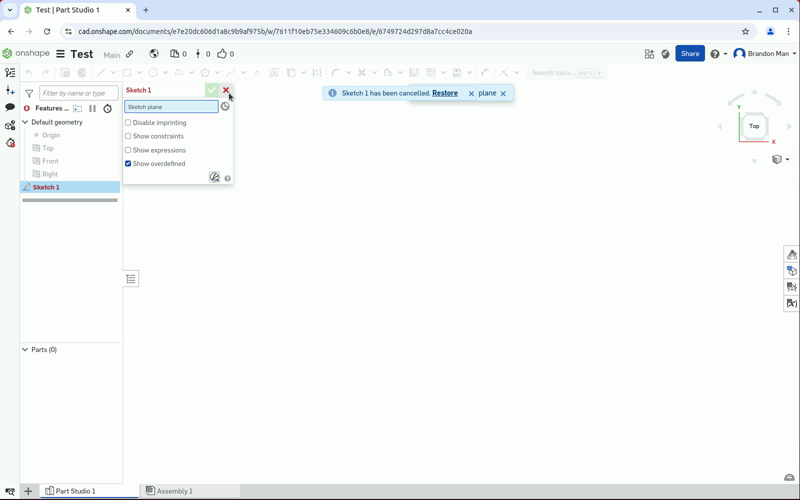
mouse_move(73, 150)
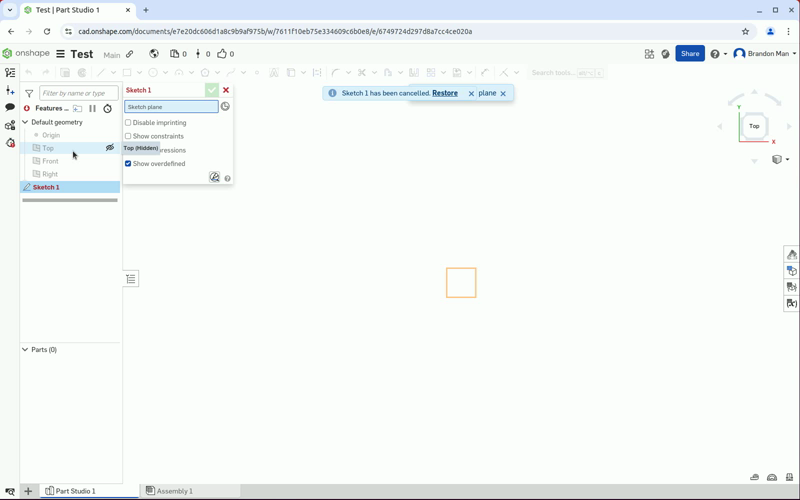
click(73, 150)
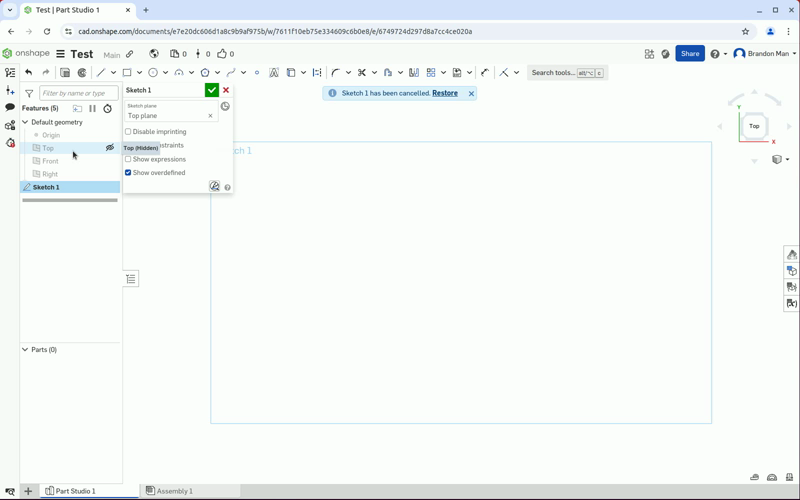
mouse_move(73, 352)
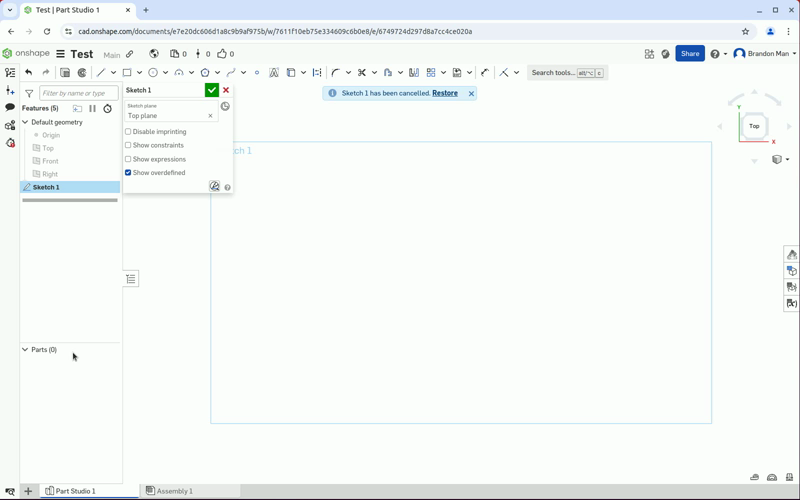
key(y)
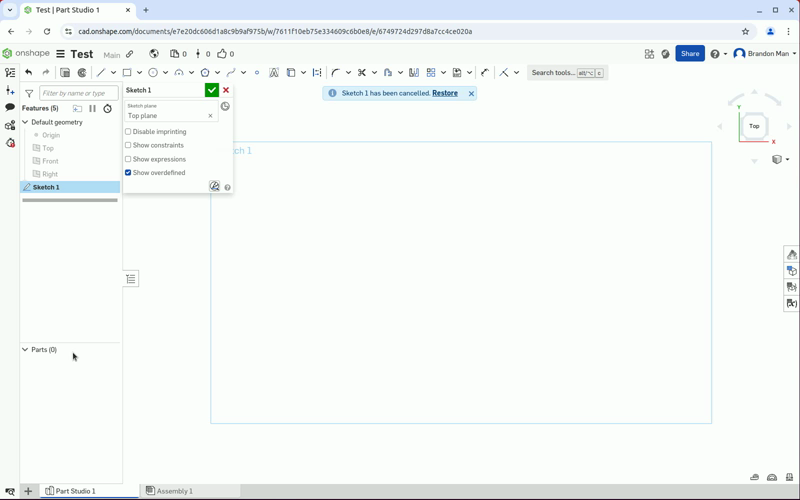
key(c)
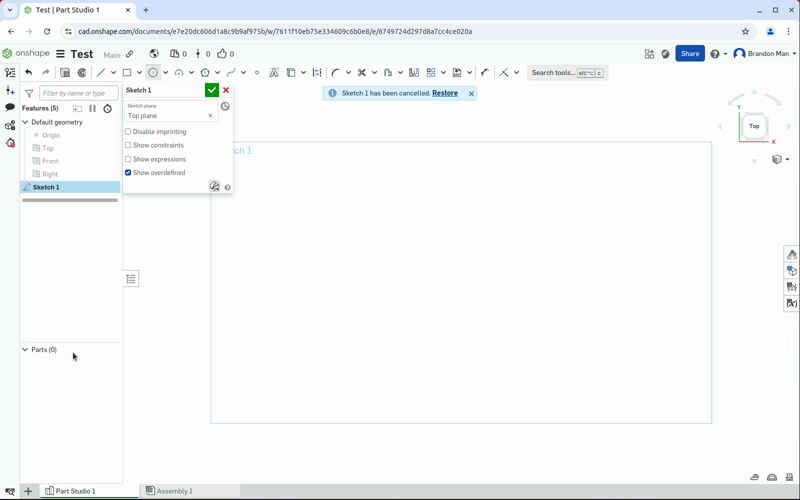
key_down(shift)
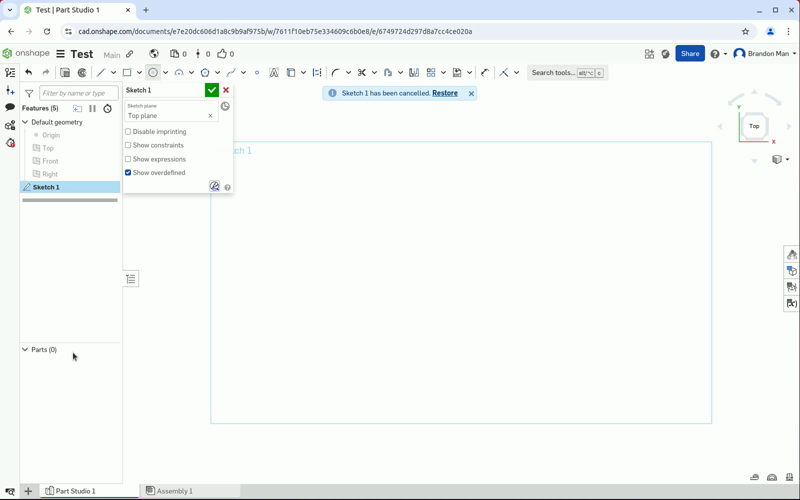
mouse_move(461, 282)
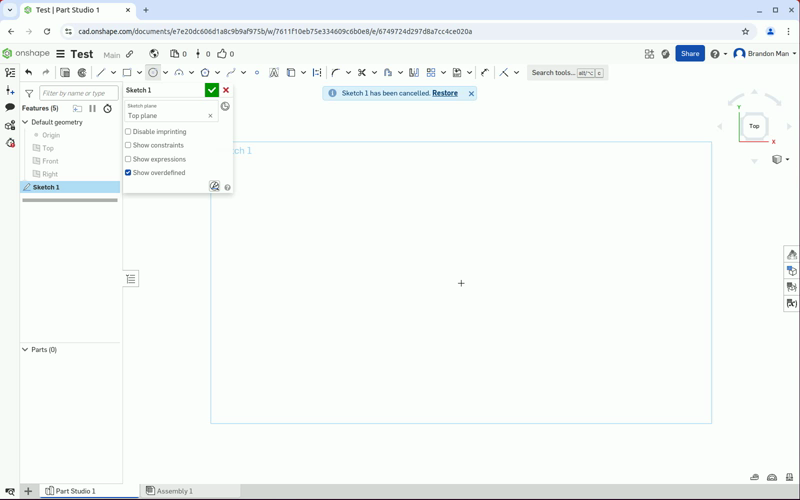
click(461, 282)
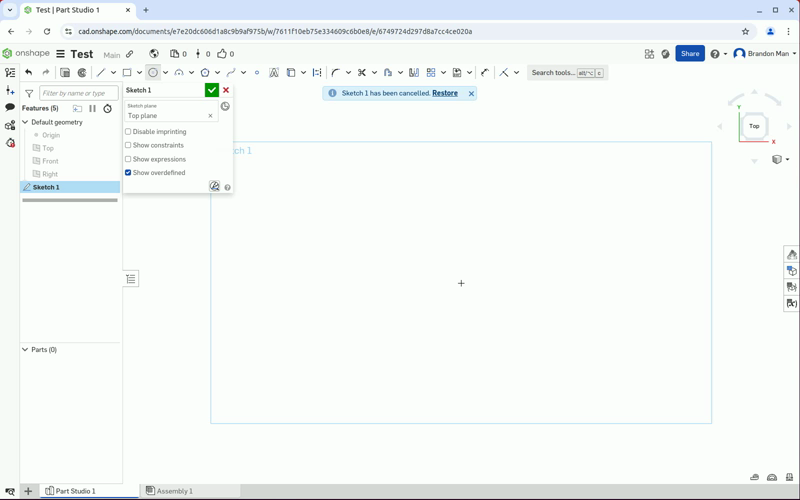
key_up(shift)
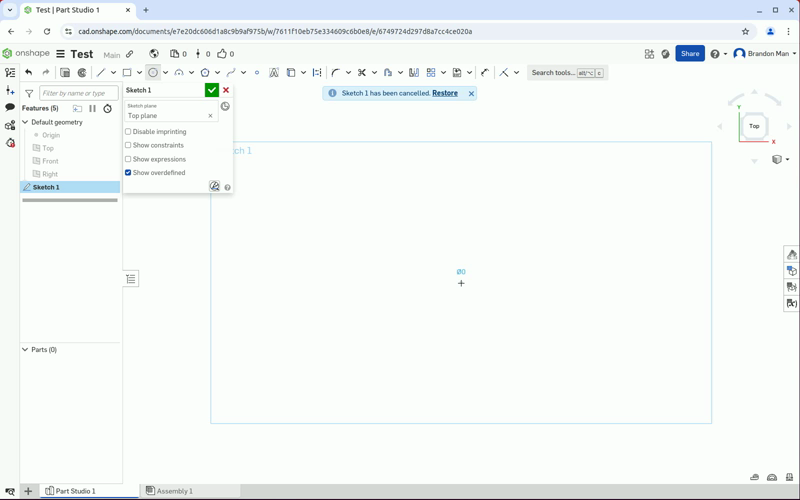
mouse_move(478, 282)
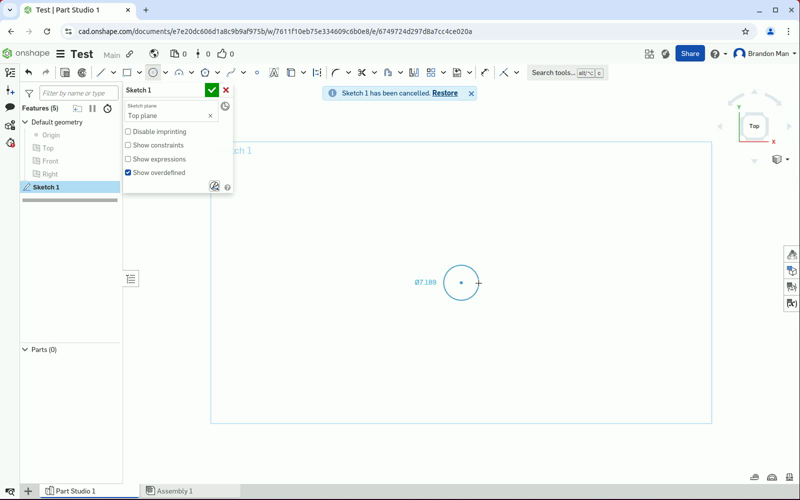
click(478, 282)
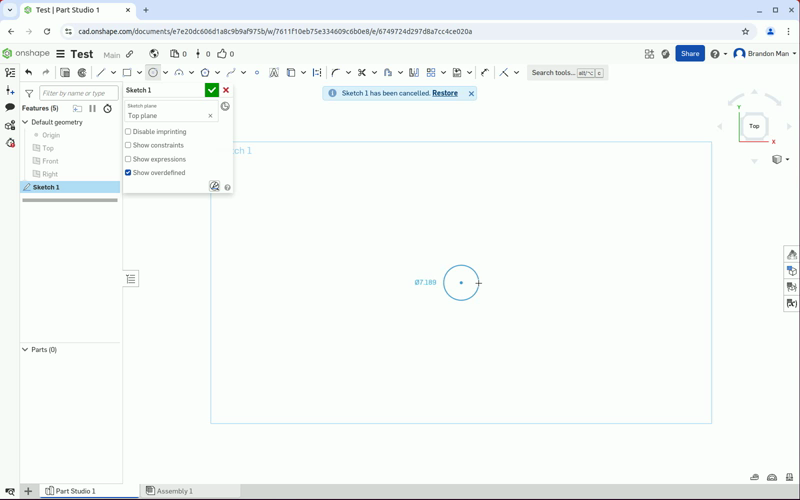
key(esc)
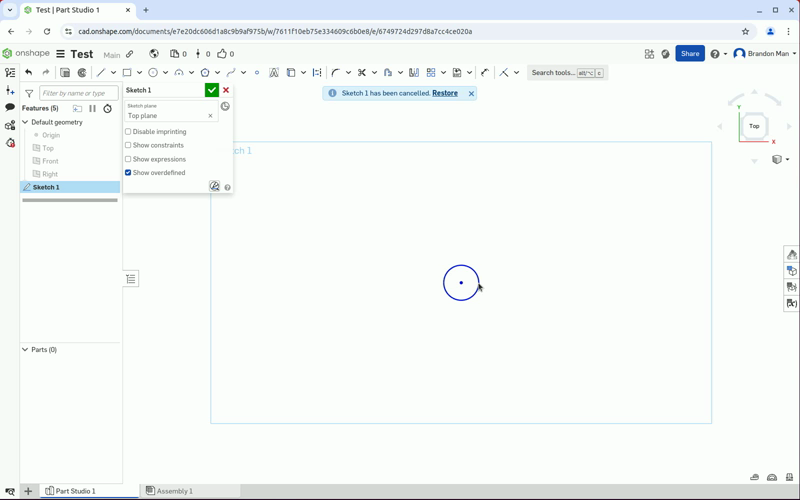
key(c)
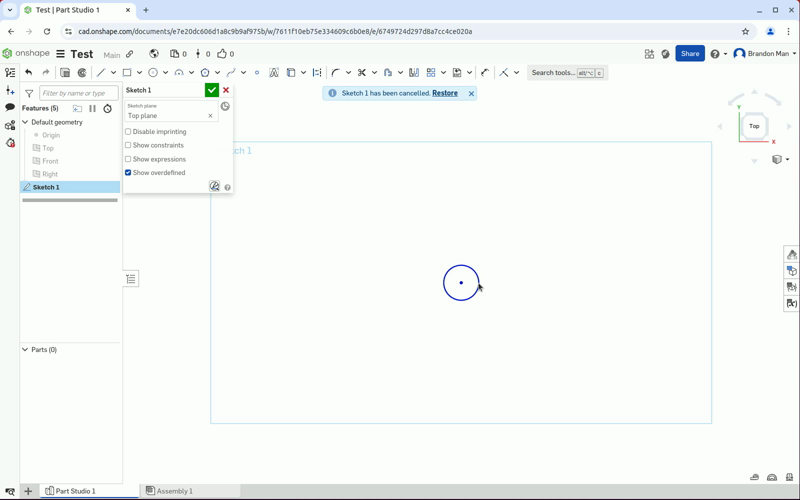
key_down(shift)
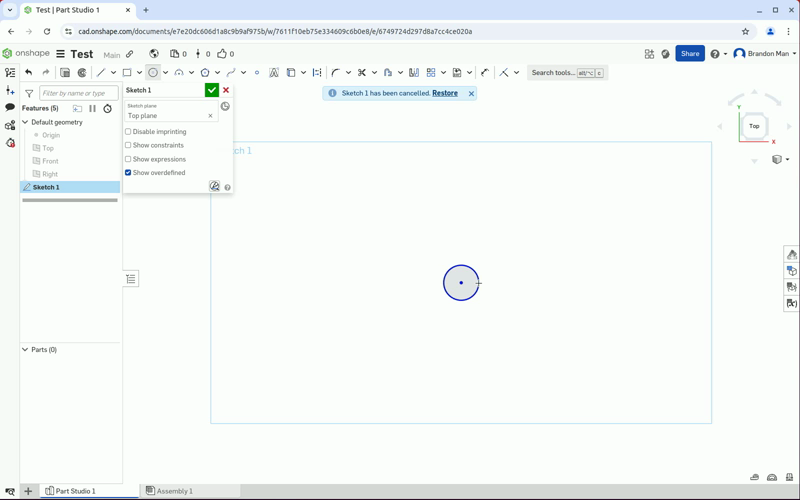
mouse_move(461, 282)
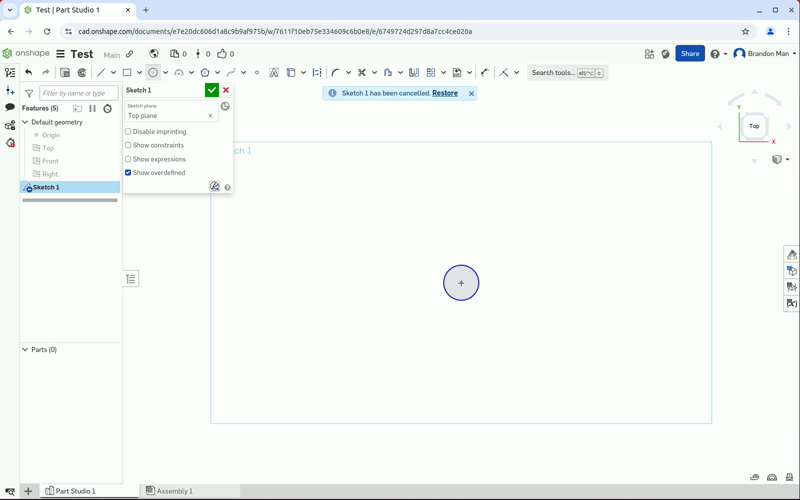
click(461, 282)
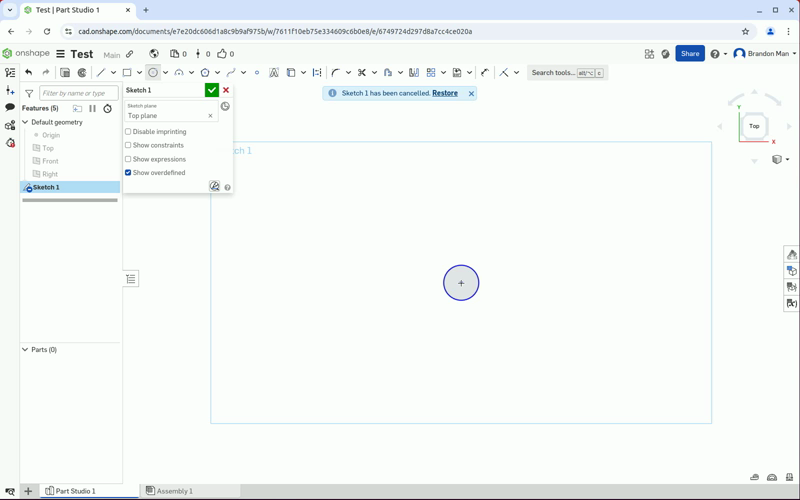
key_up(shift)
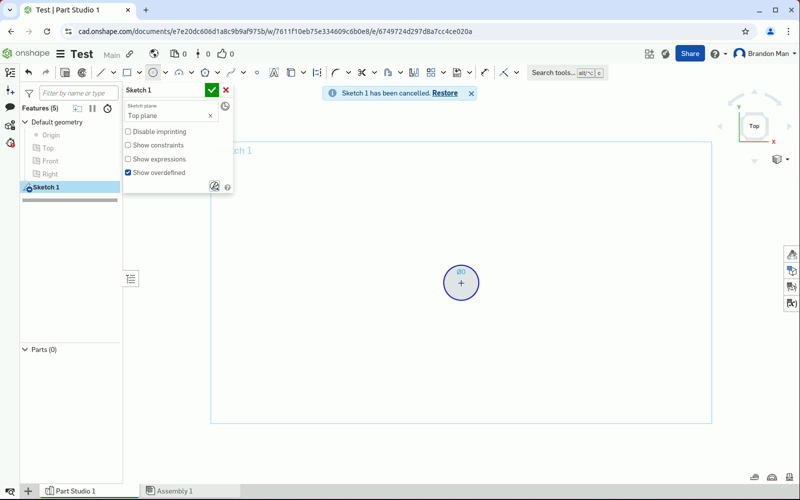
mouse_move(474, 282)
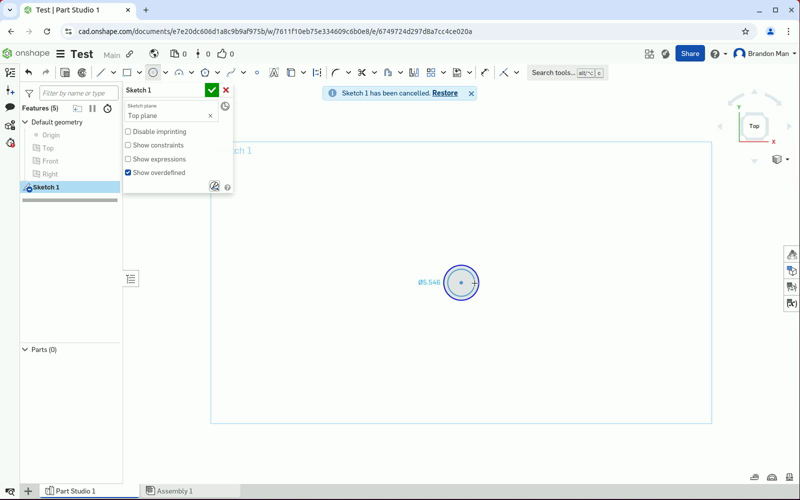
scroll(6)
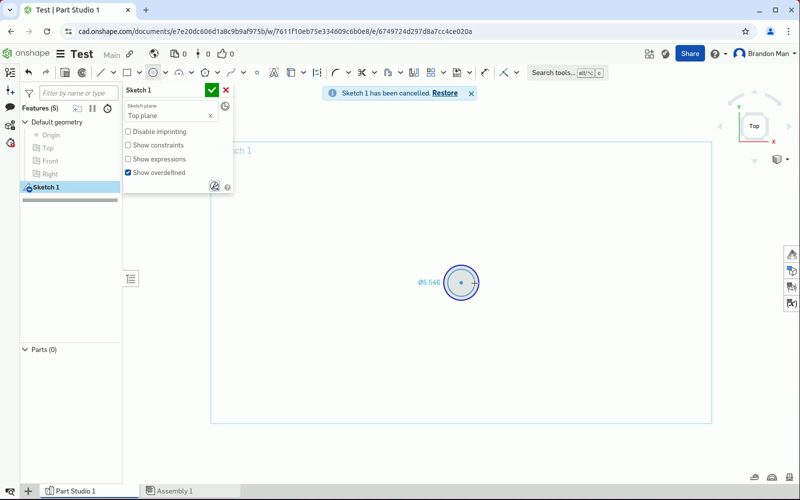
scroll(6)
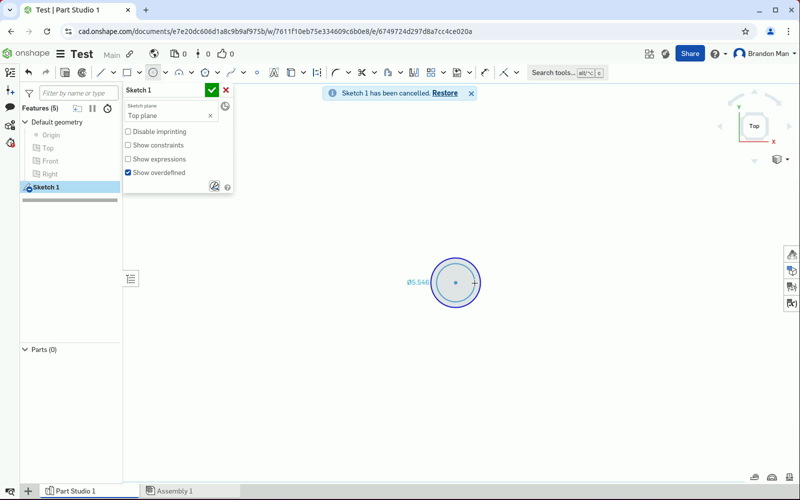
scroll(6)
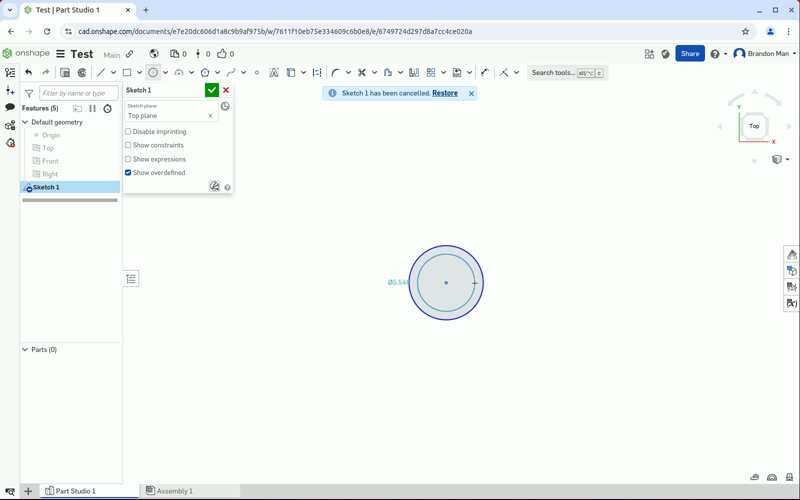
scroll(6)
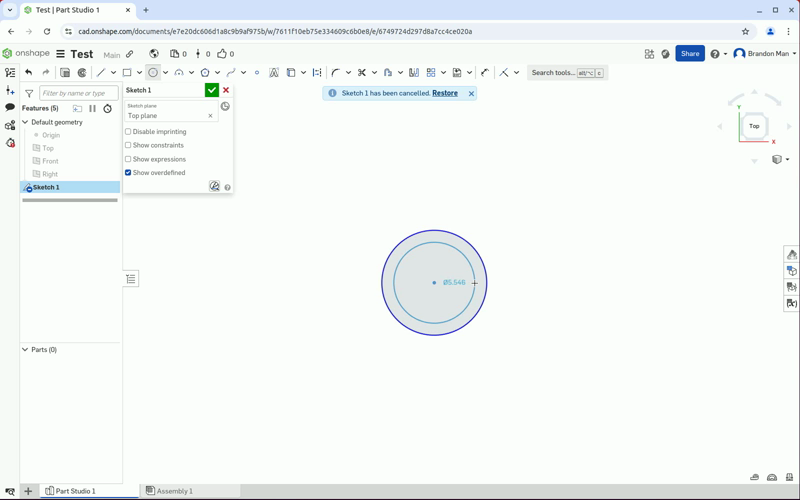
scroll(6)
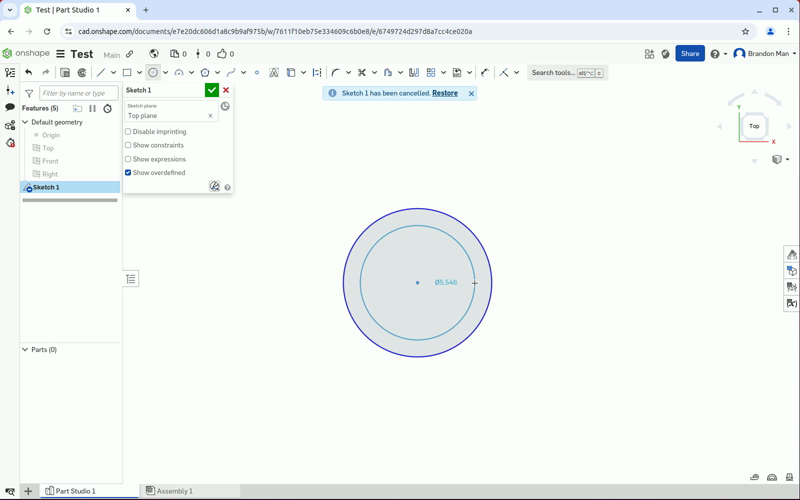
scroll(6)
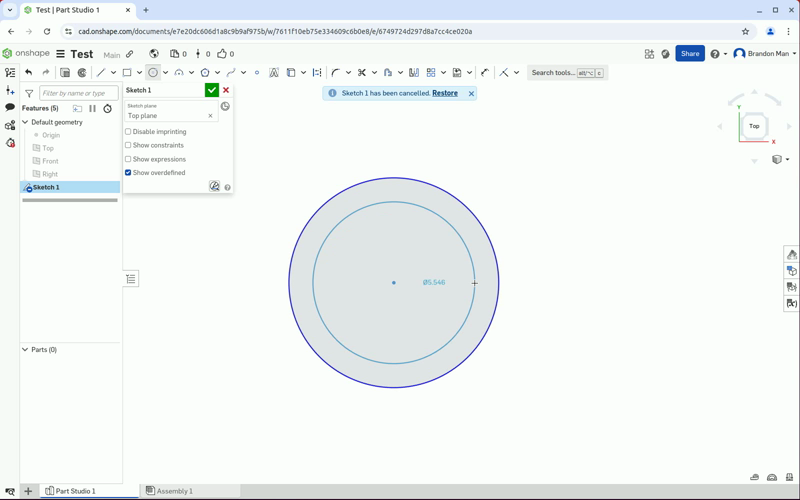
scroll(6)
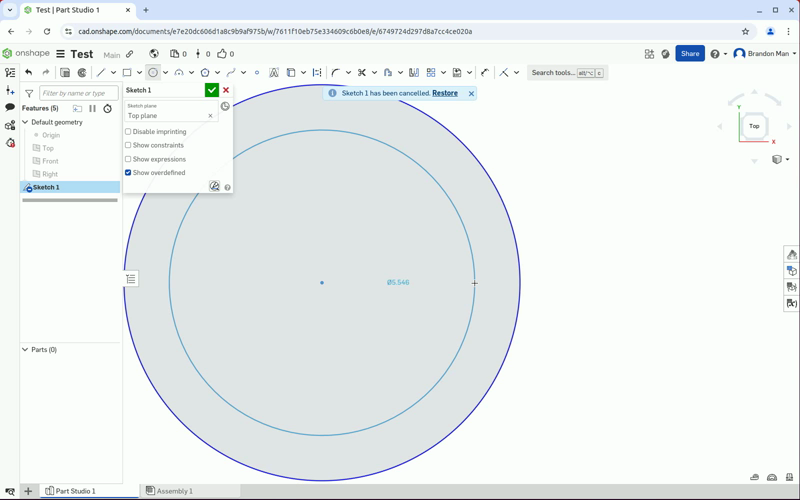
click(474, 282)
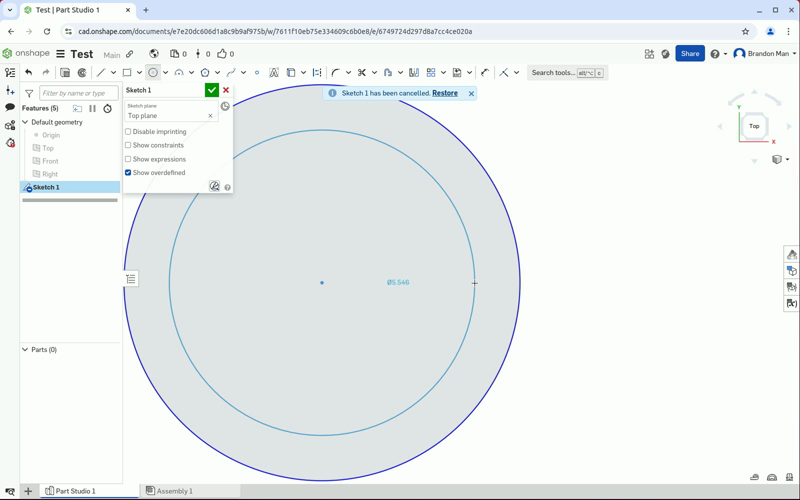
scroll(-6)
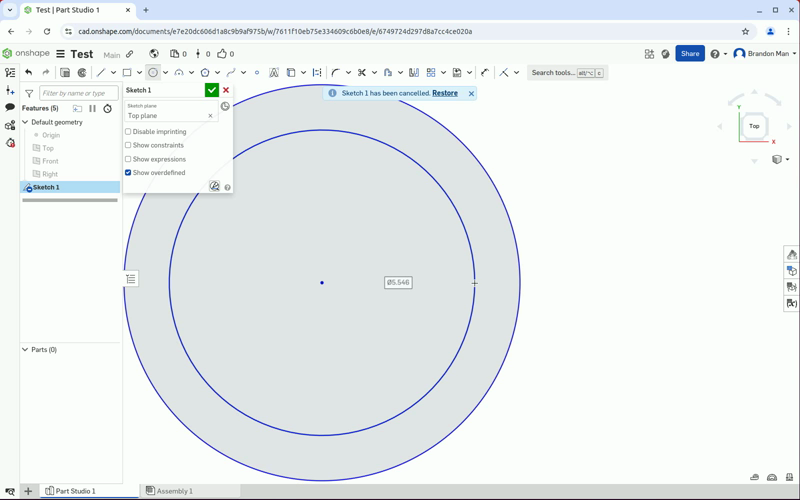
scroll(-6)
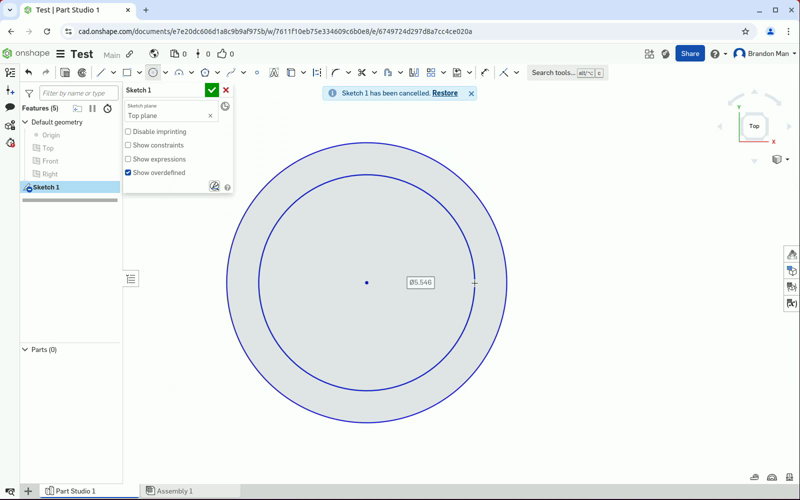
scroll(-6)
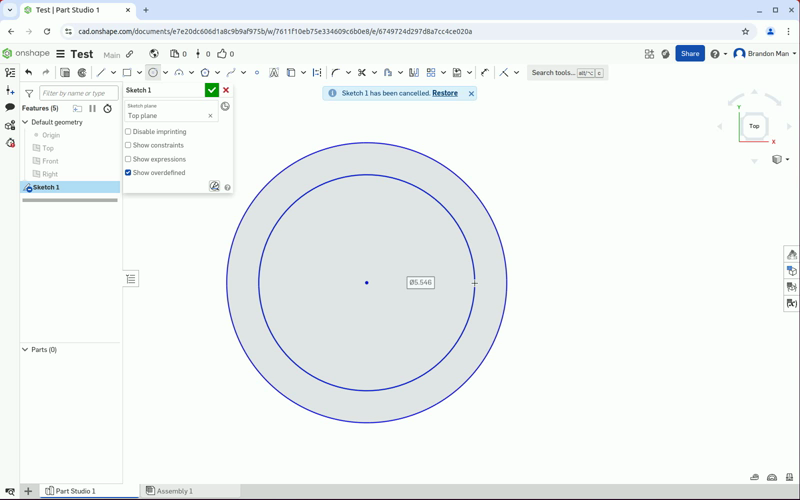
scroll(-6)
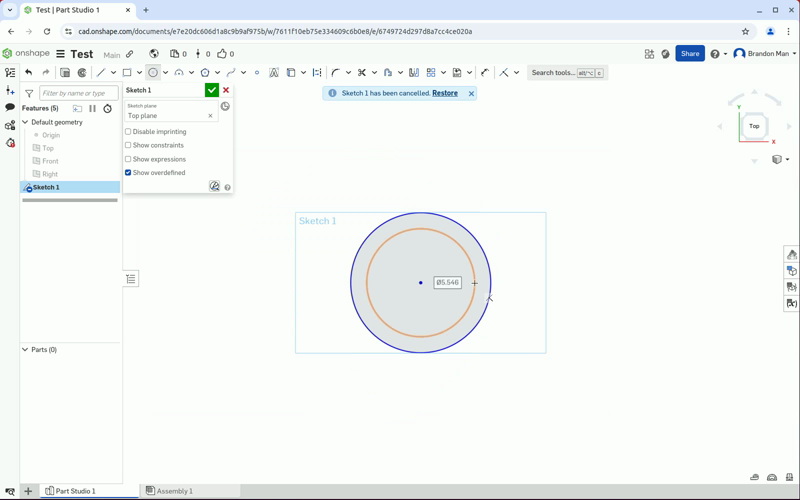
scroll(-6)
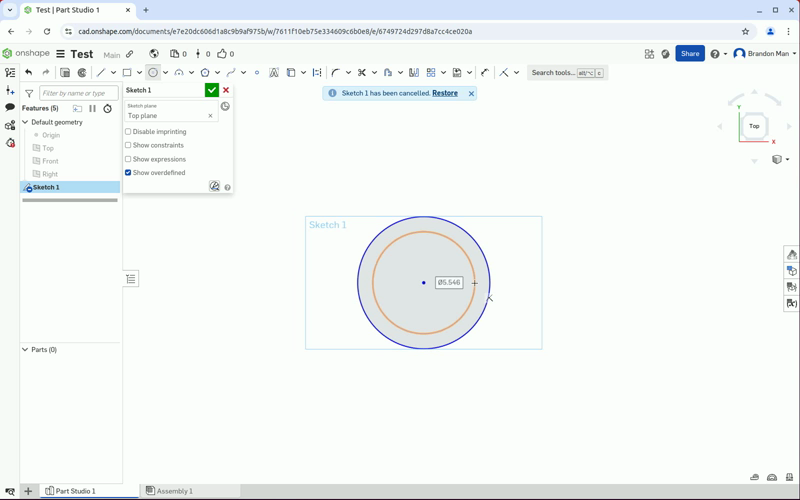
scroll(-6)
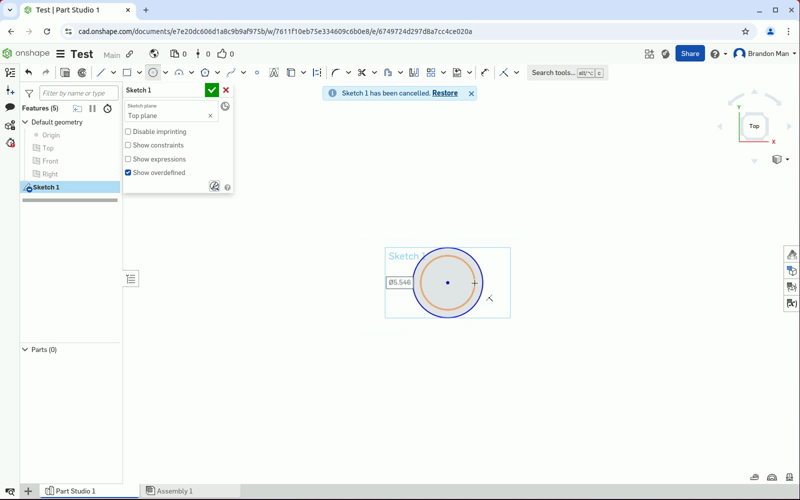
scroll(-6)
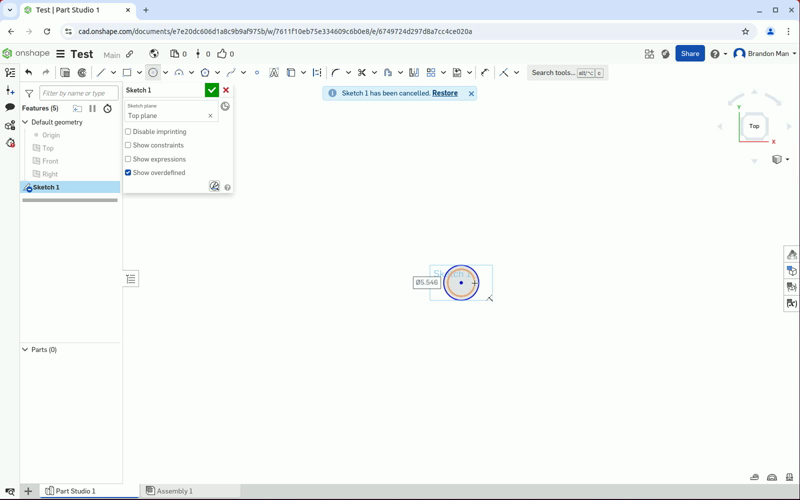
key(esc)
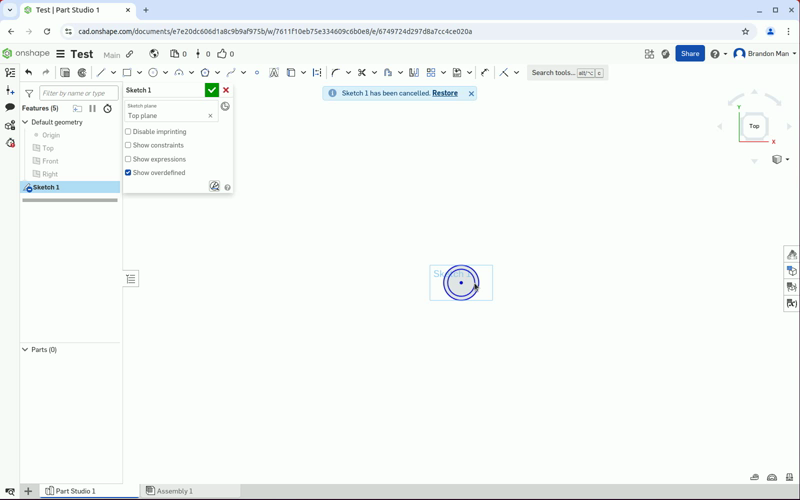
mouse_move(457, 298)
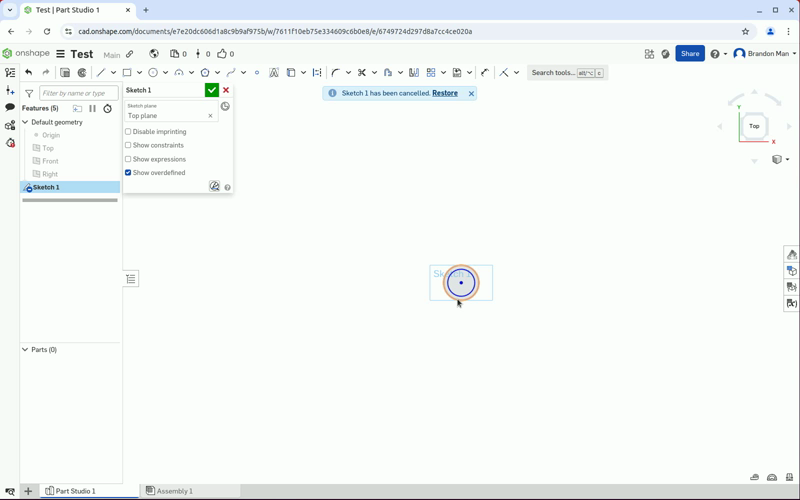
scroll(6)
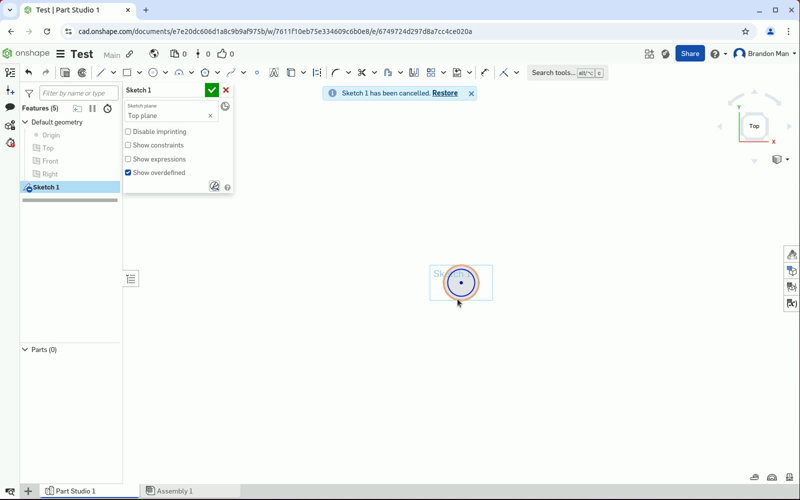
scroll(6)
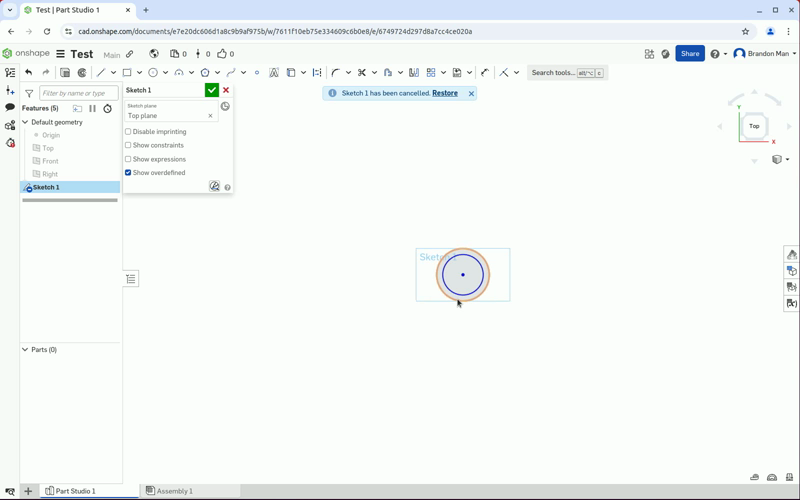
scroll(6)
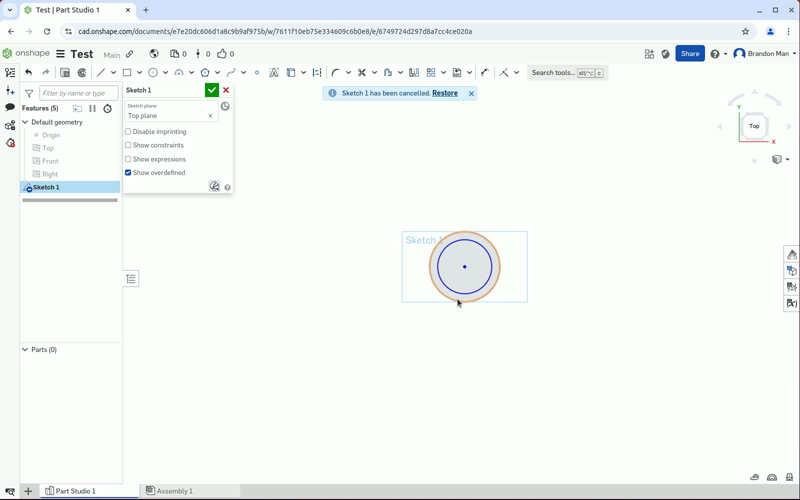
scroll(6)
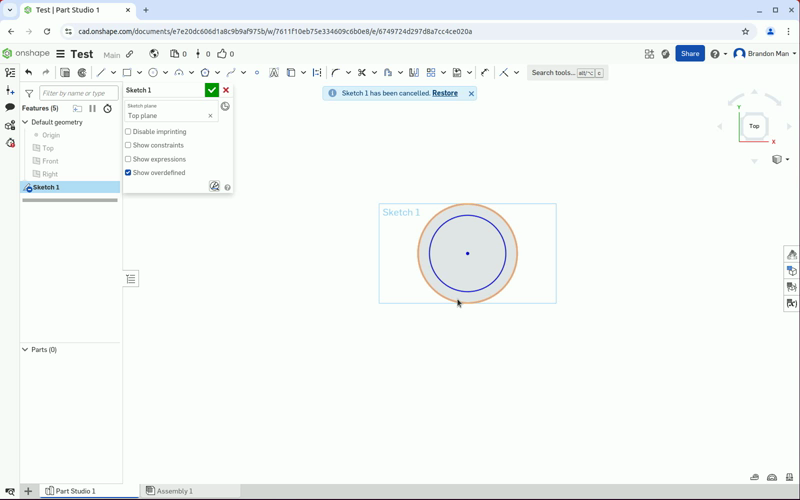
scroll(6)
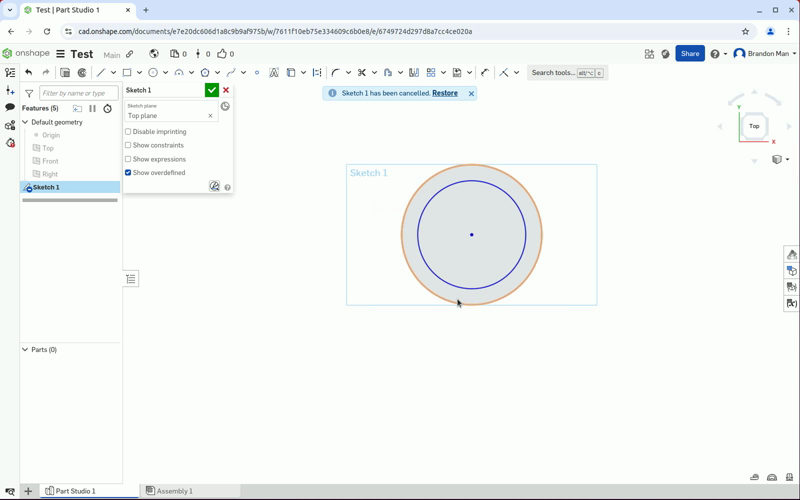
scroll(6)
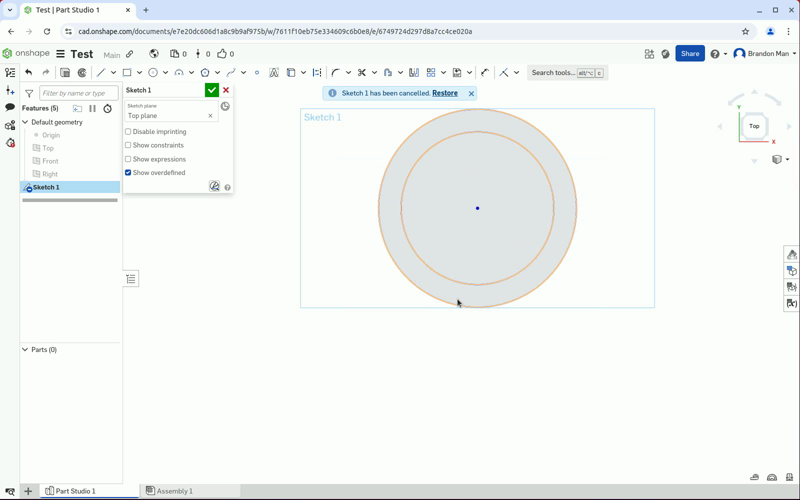
scroll(6)
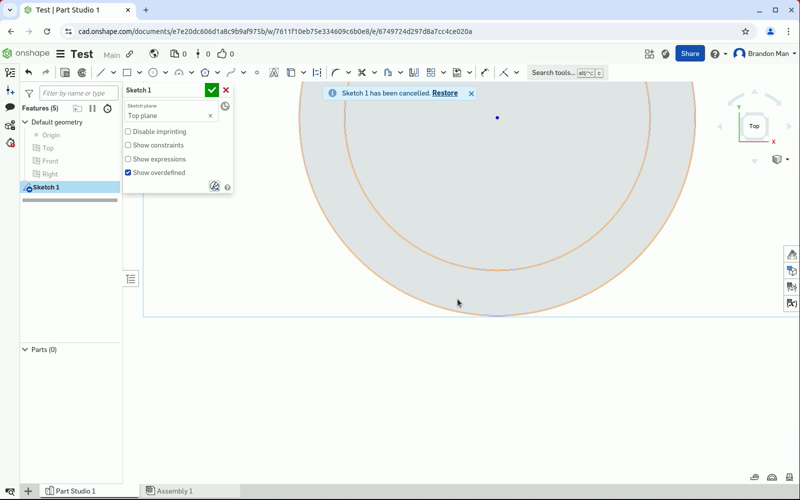
click(457, 298)
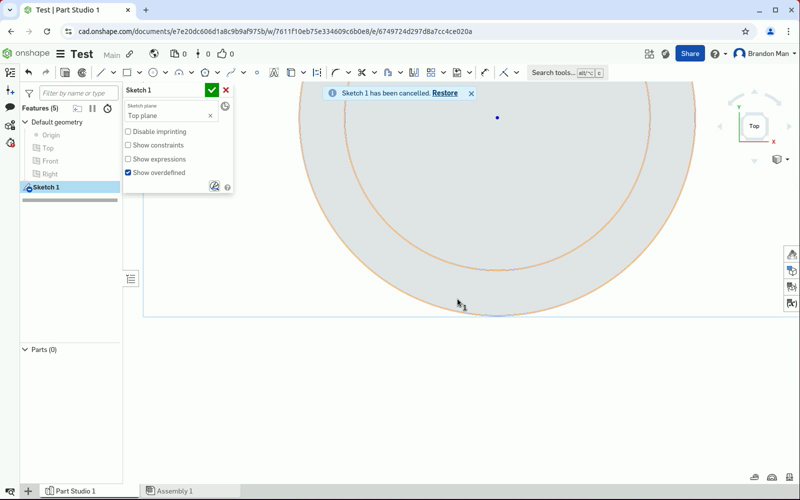
scroll(-6)
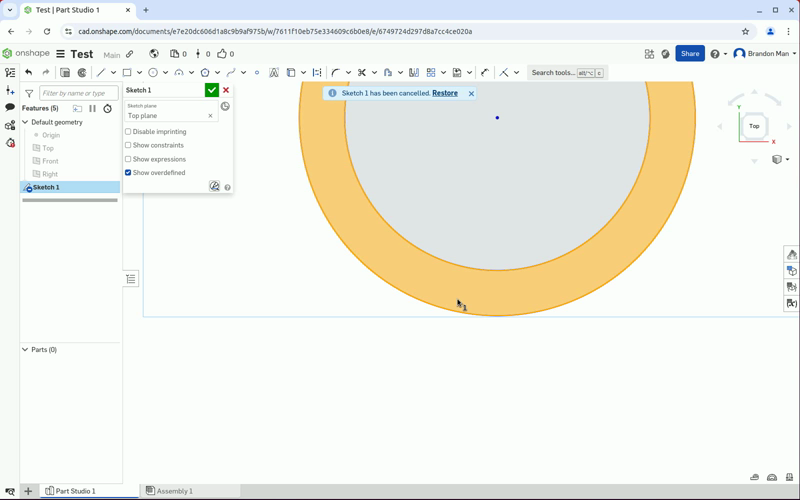
scroll(-6)
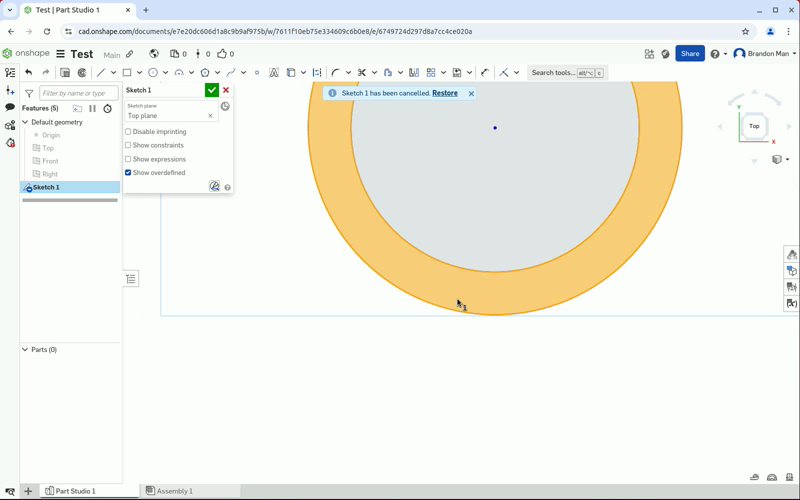
scroll(-6)
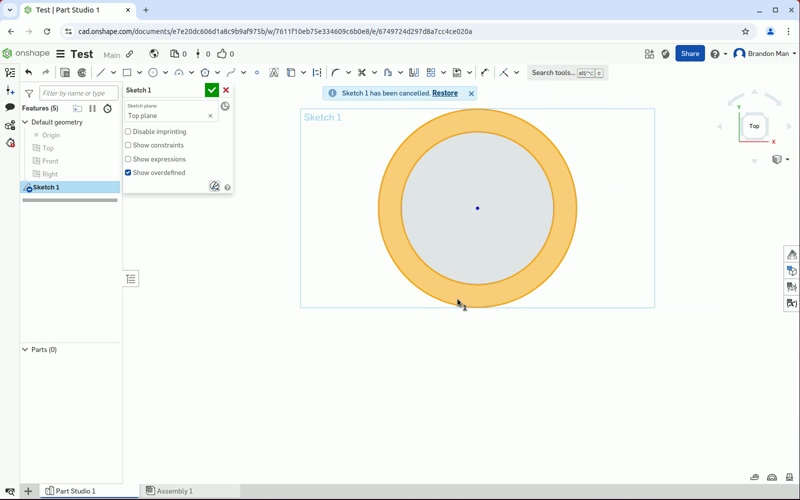
scroll(-6)
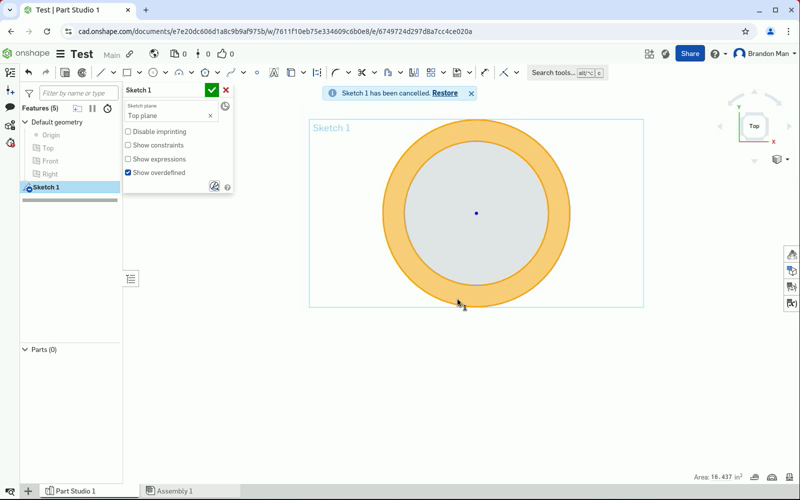
scroll(-6)
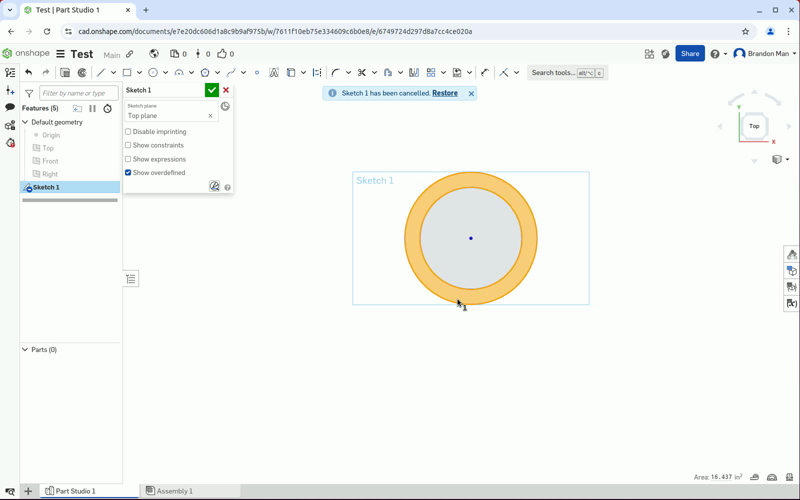
scroll(-6)
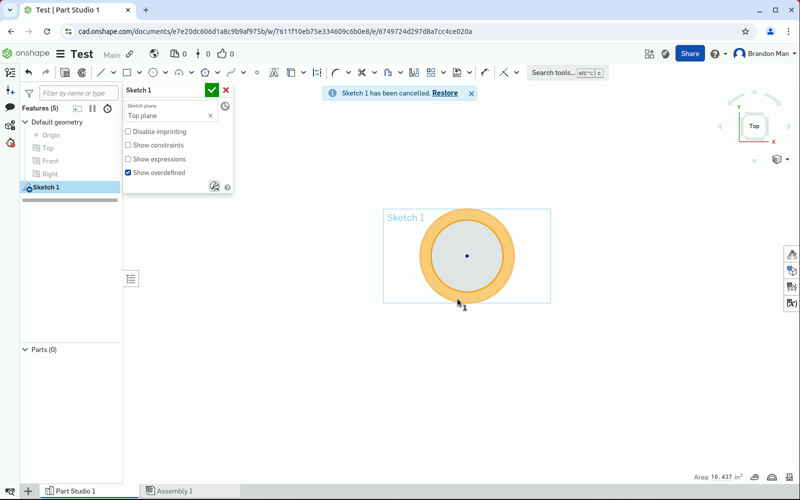
scroll(-6)
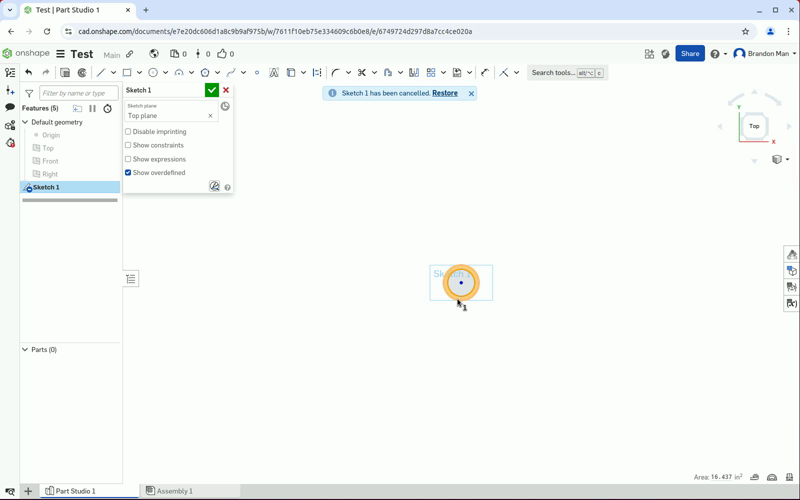
mouse_move(73, 352)
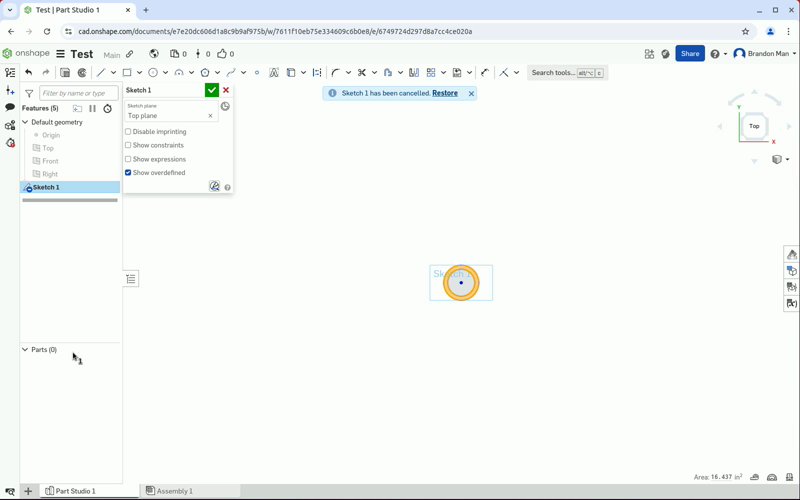
key(shift+y)
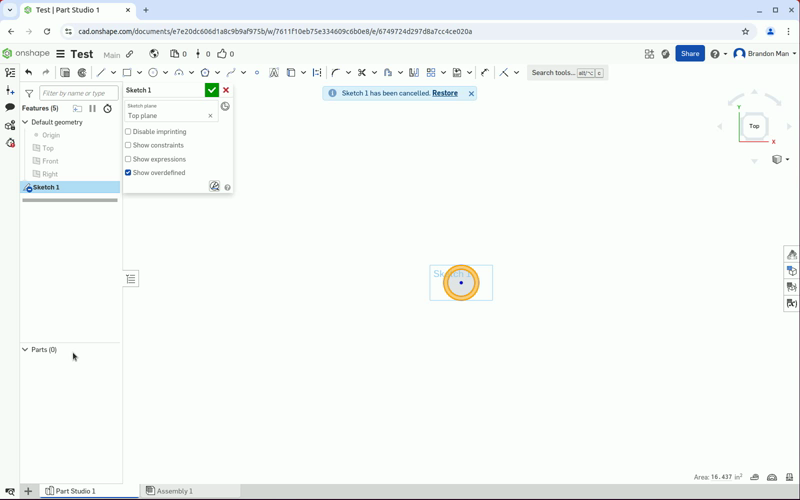
key(shift+e)
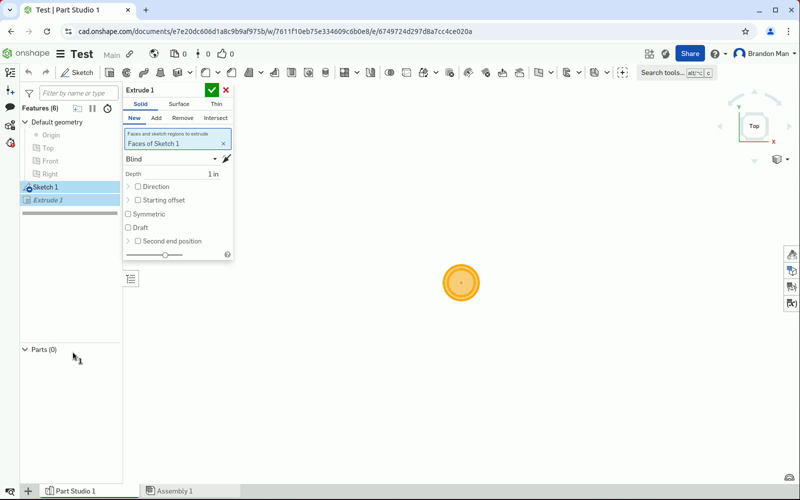
mouse_move(143, 106)
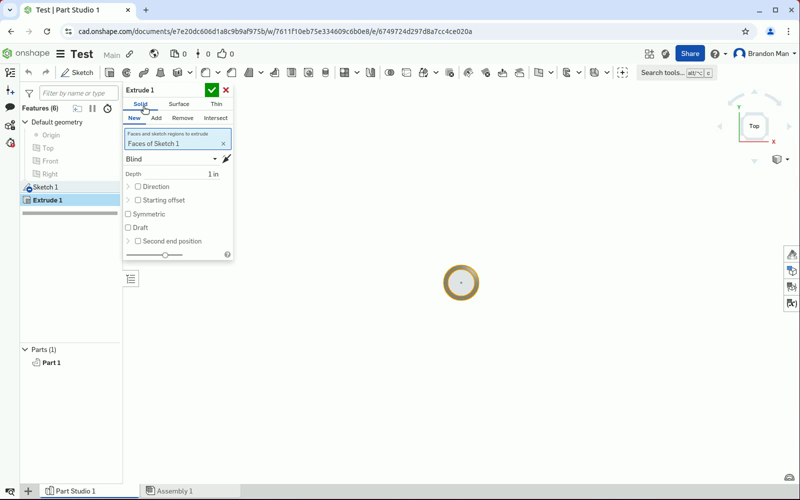
click(143, 106)
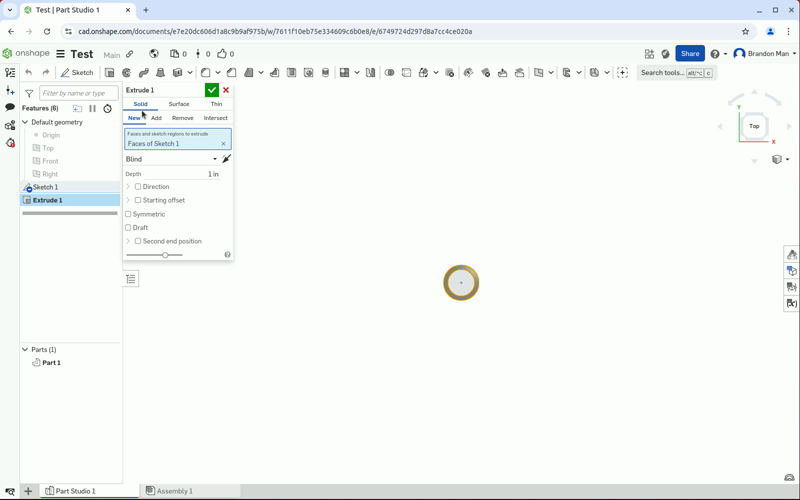
mouse_move(137, 120)
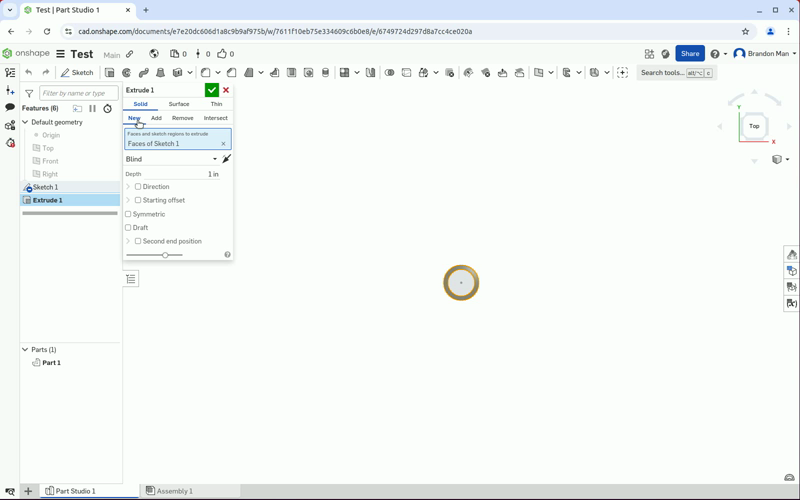
click(137, 120)
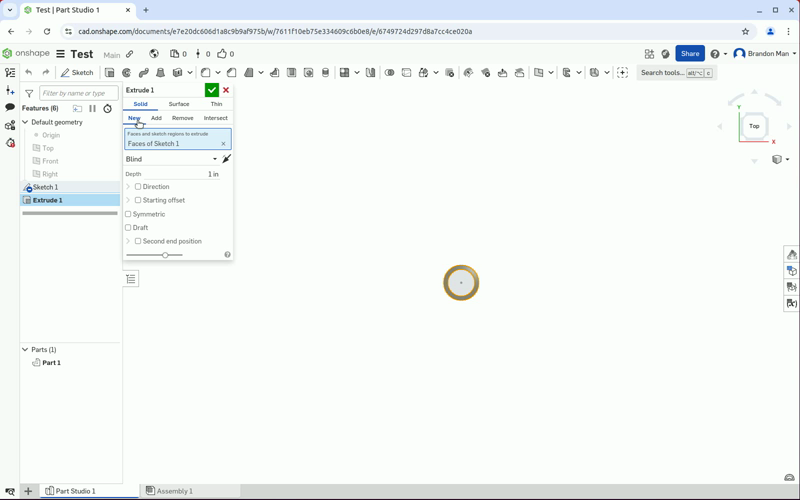
key(tab, 4)
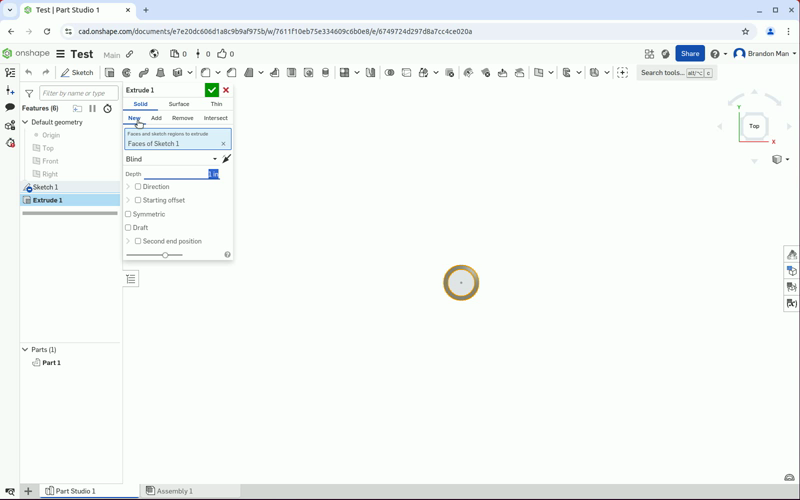
text(18.775)
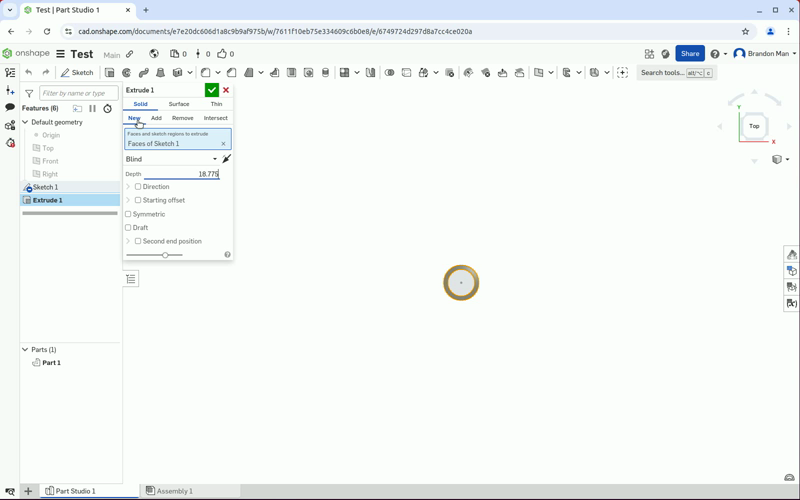
key(enter)
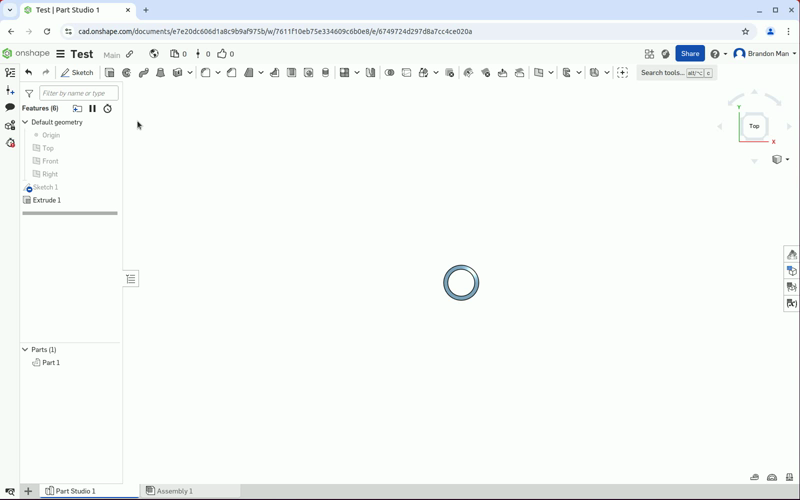
key(shift+h)
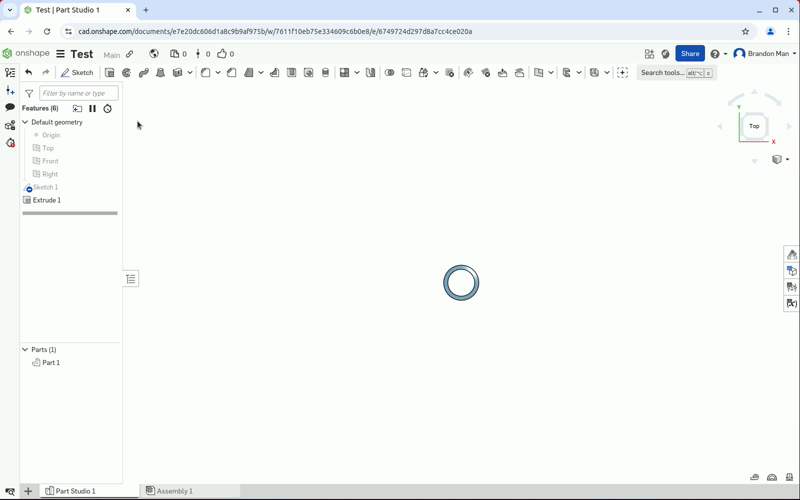
key(shift+h)
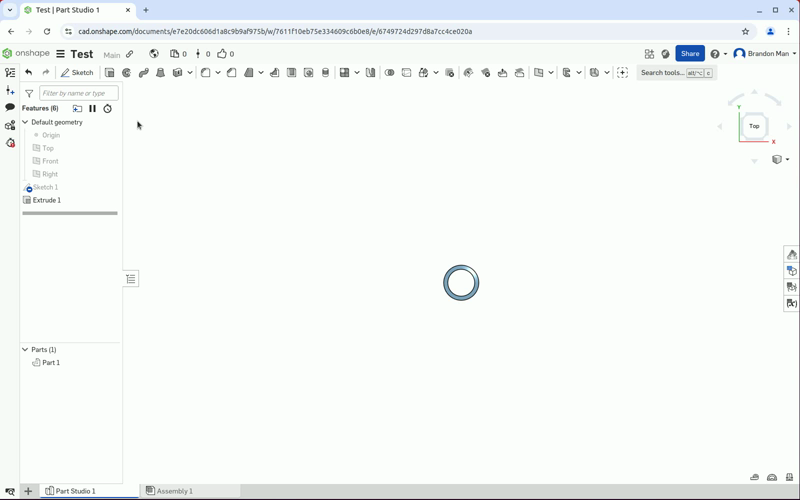
mouse_move(73, 189)
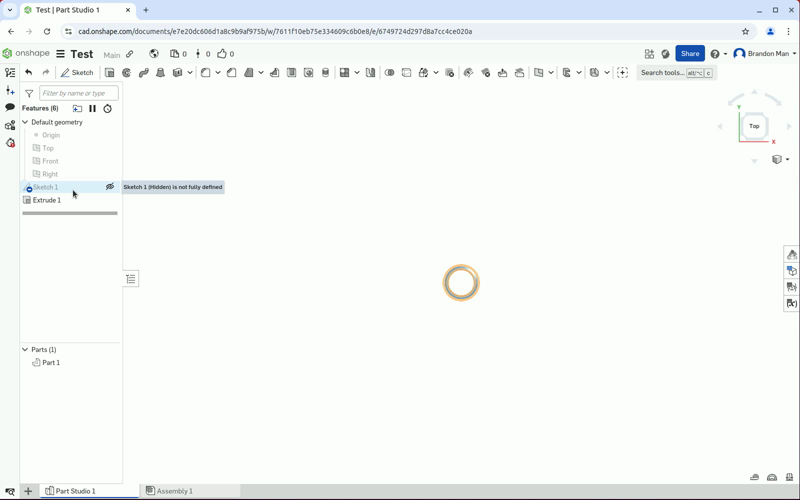
click(73, 189)
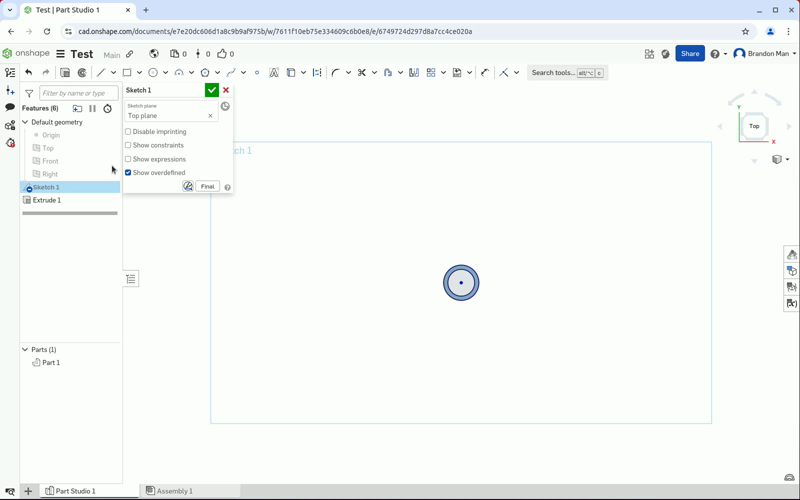
mouse_move(229, 92)
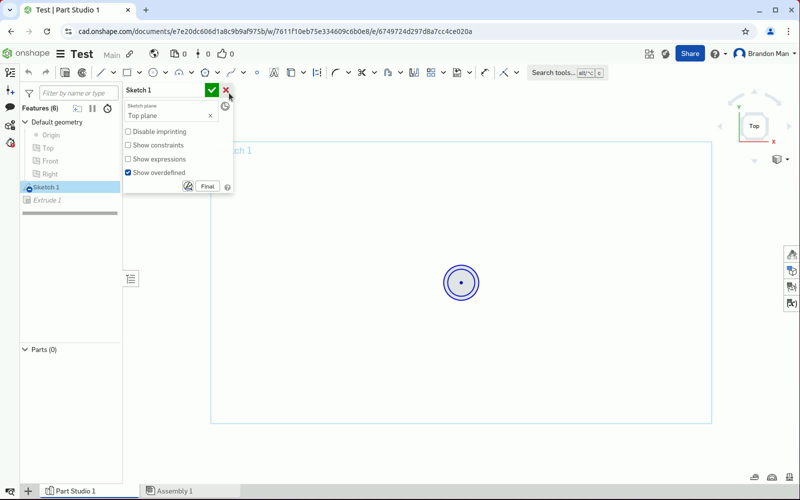
click(229, 92)
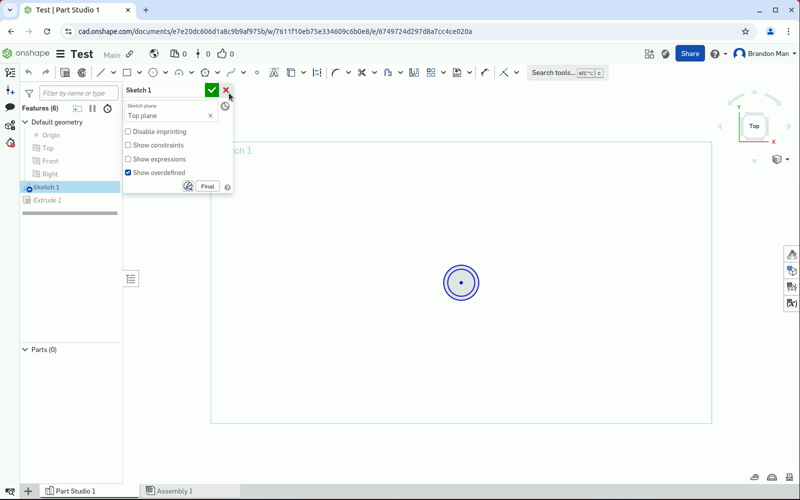
key(shift+s)
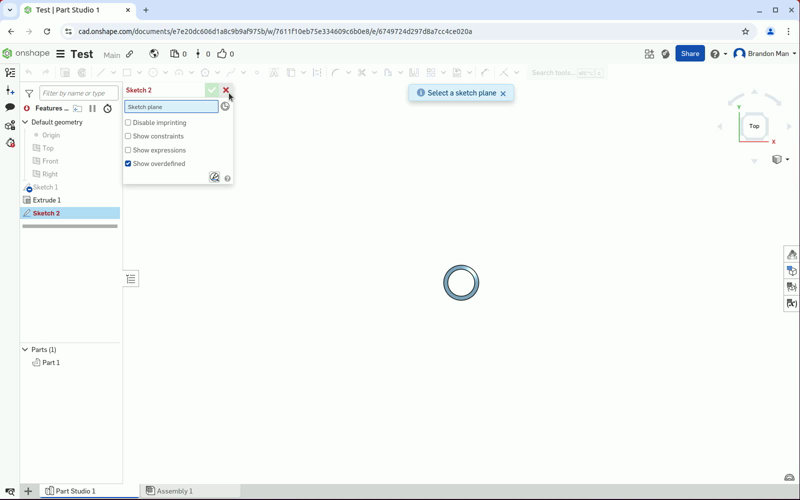
mouse_move(73, 150)
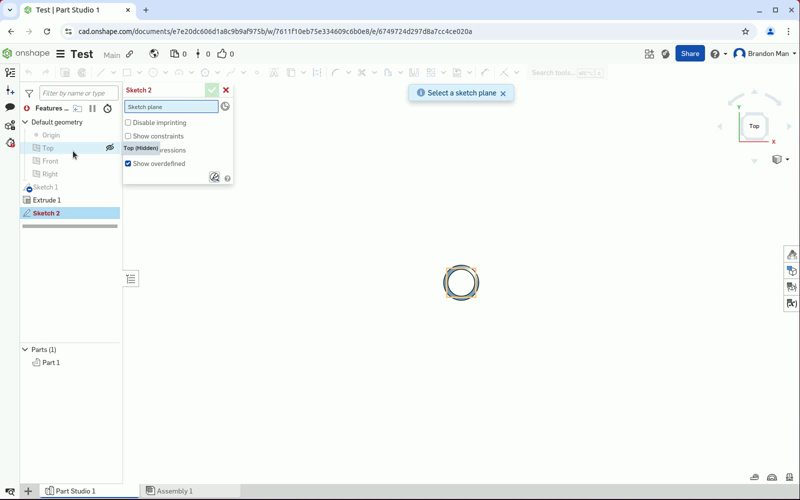
click(73, 150)
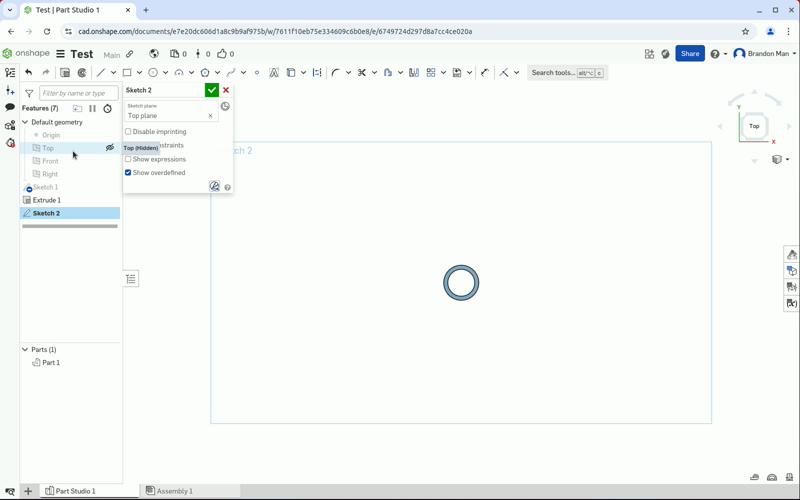
mouse_move(73, 352)
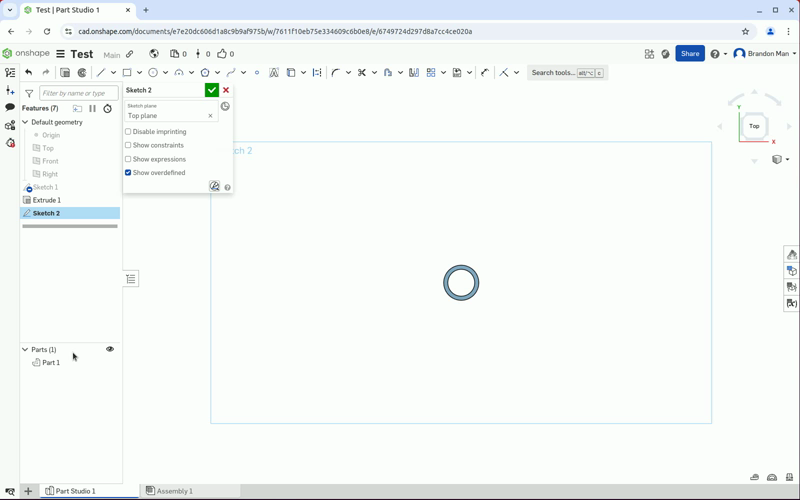
key(y)
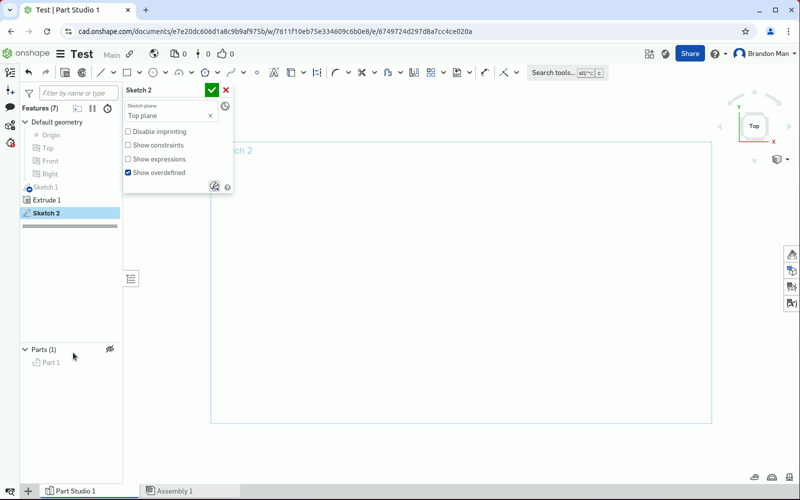
key(c)
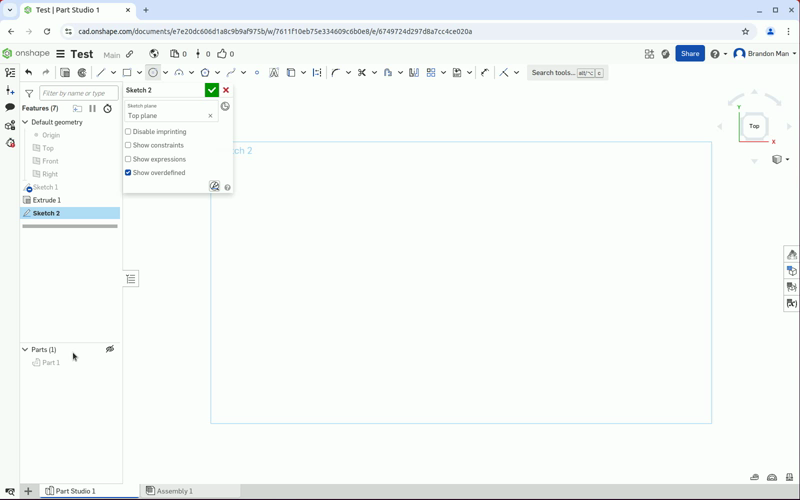
key_down(shift)
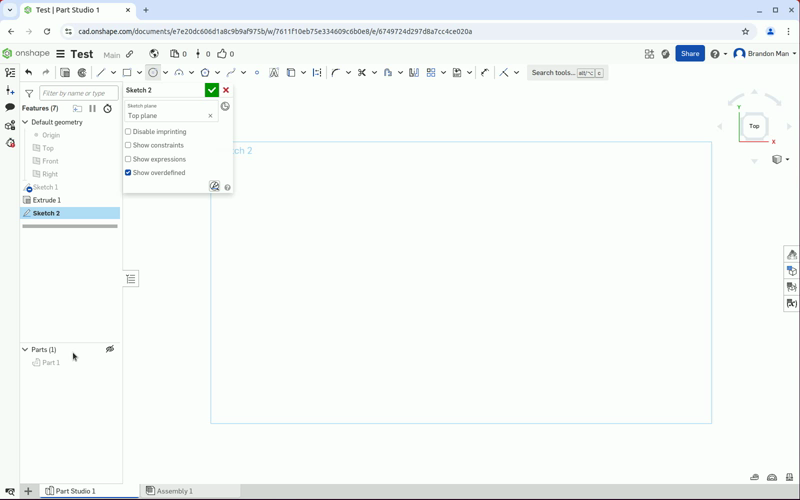
mouse_move(461, 282)
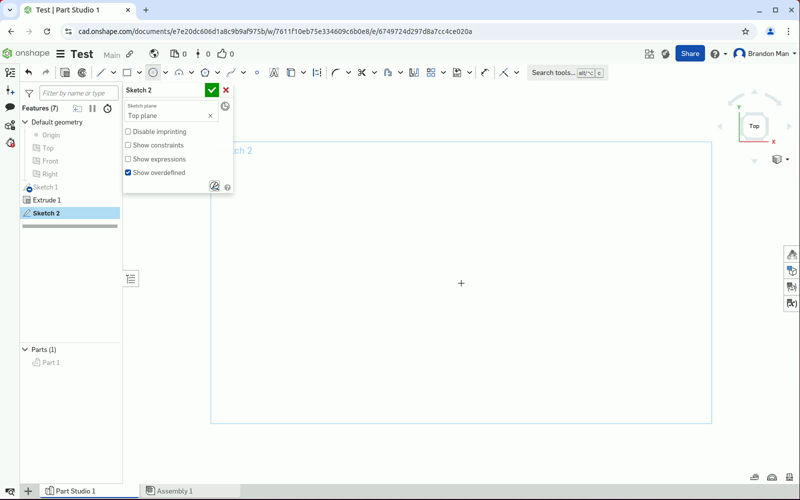
click(461, 282)
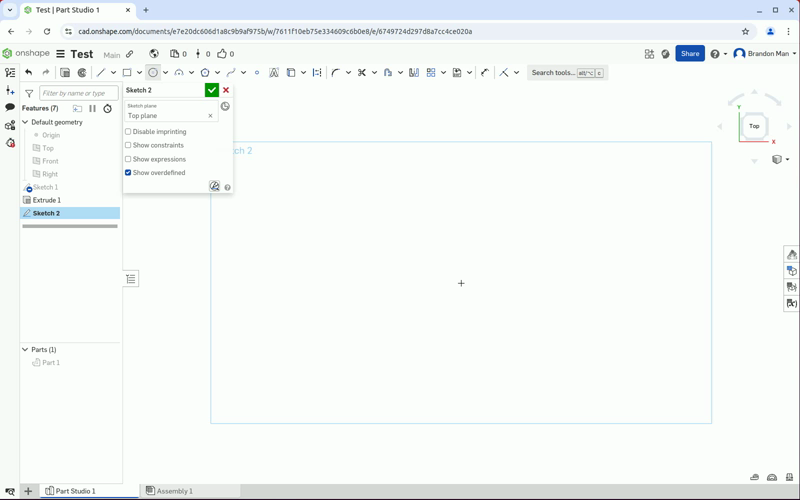
key_up(shift)
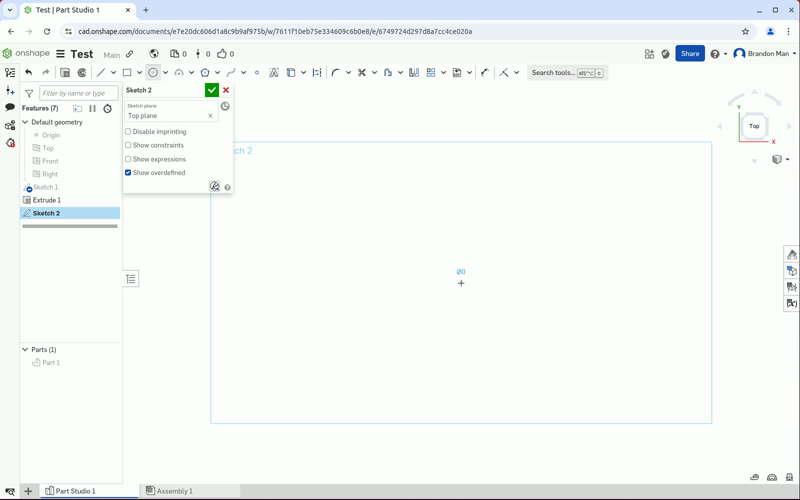
mouse_move(474, 282)
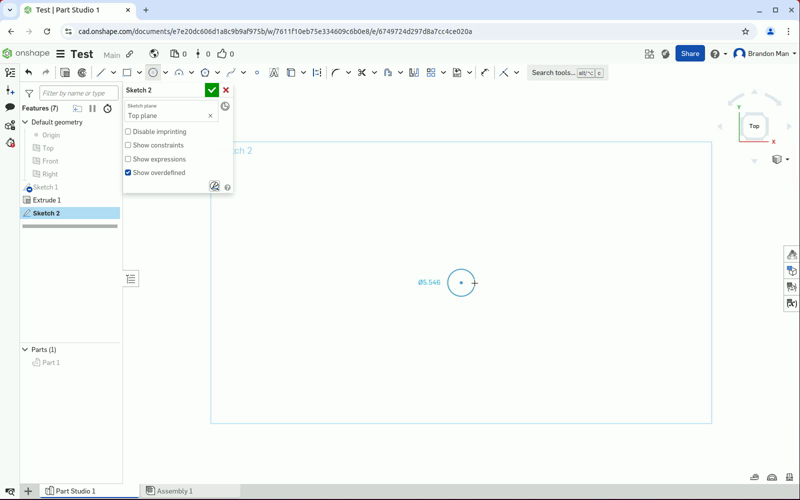
click(474, 282)
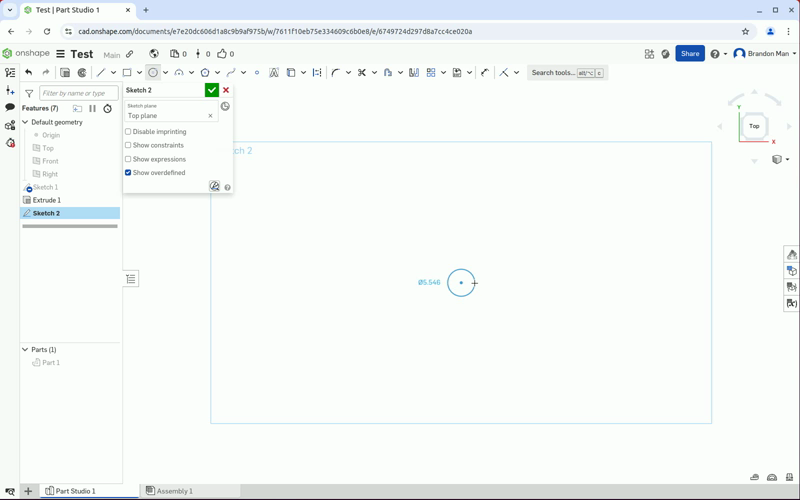
key(esc)
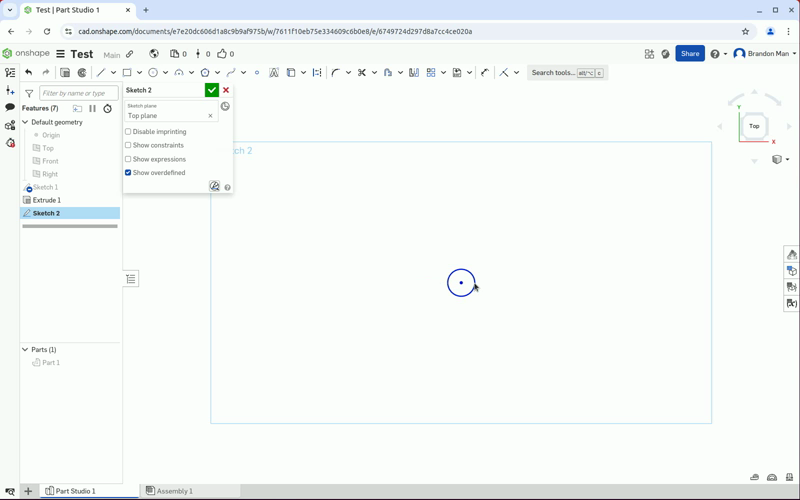
mouse_move(467, 280)
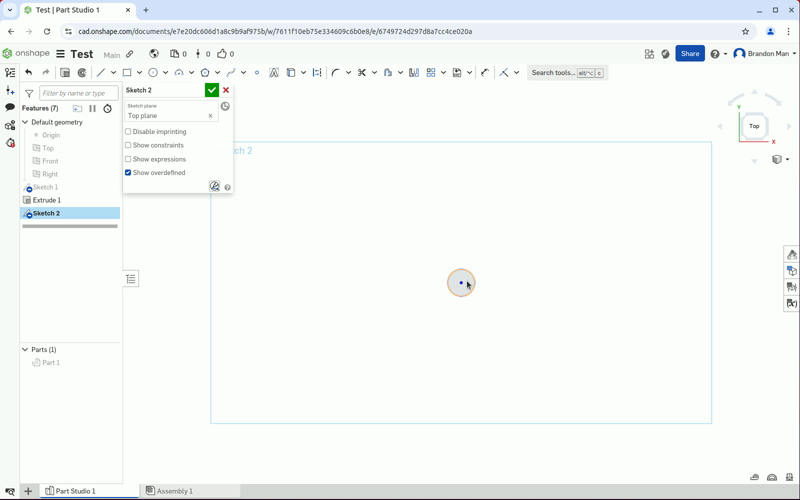
scroll(6)
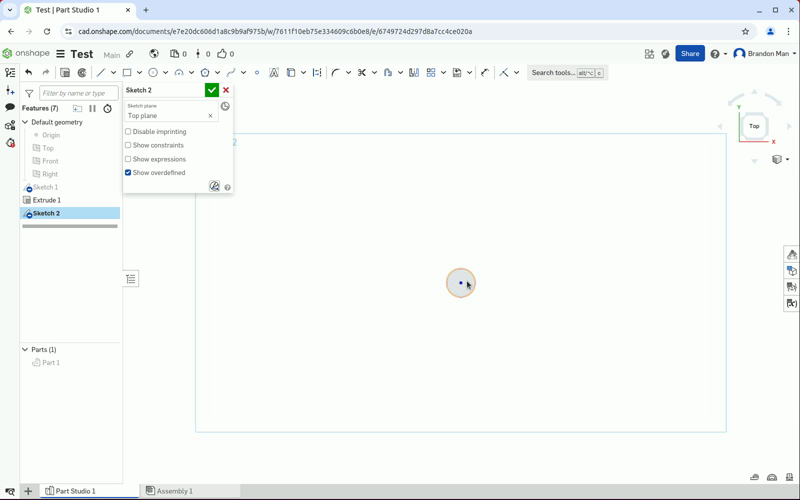
scroll(6)
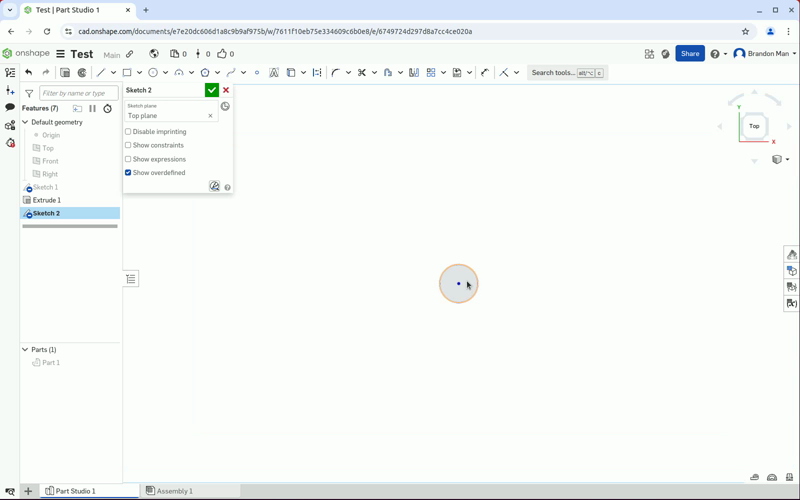
scroll(6)
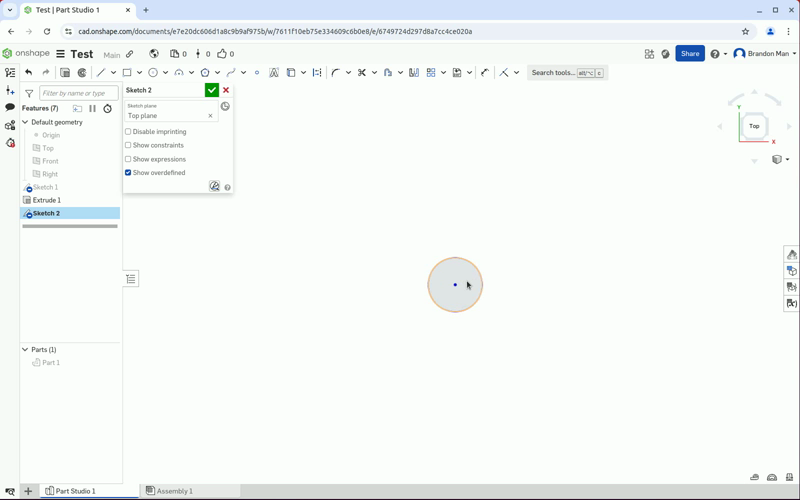
scroll(6)
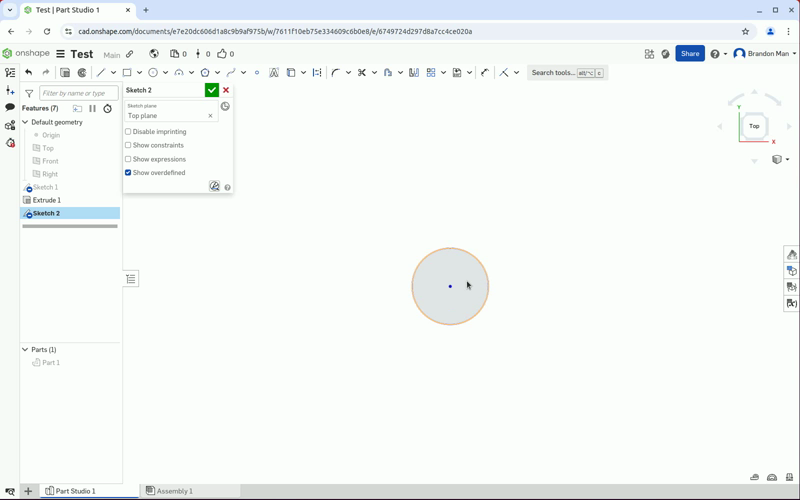
scroll(6)
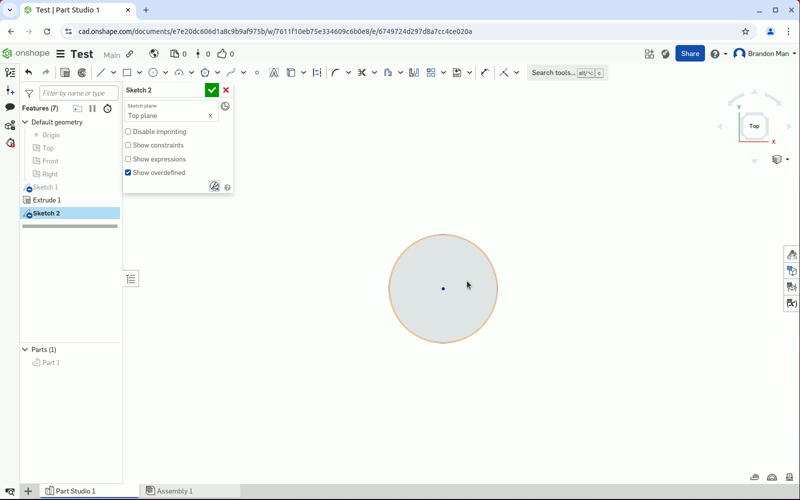
scroll(6)
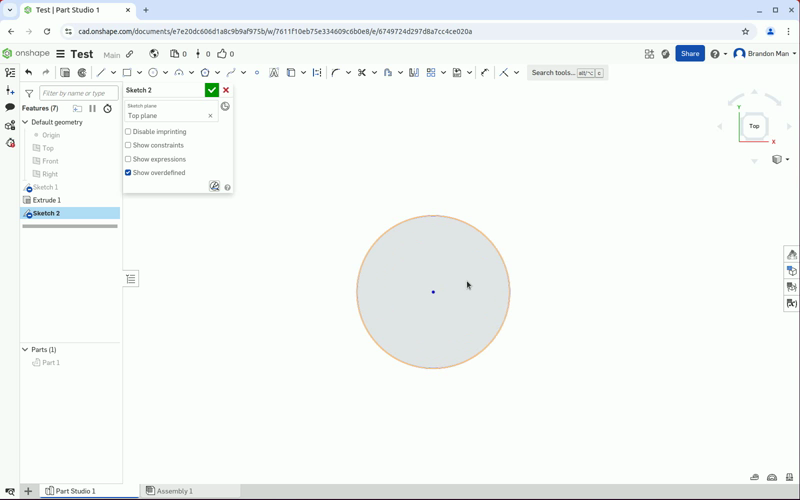
scroll(6)
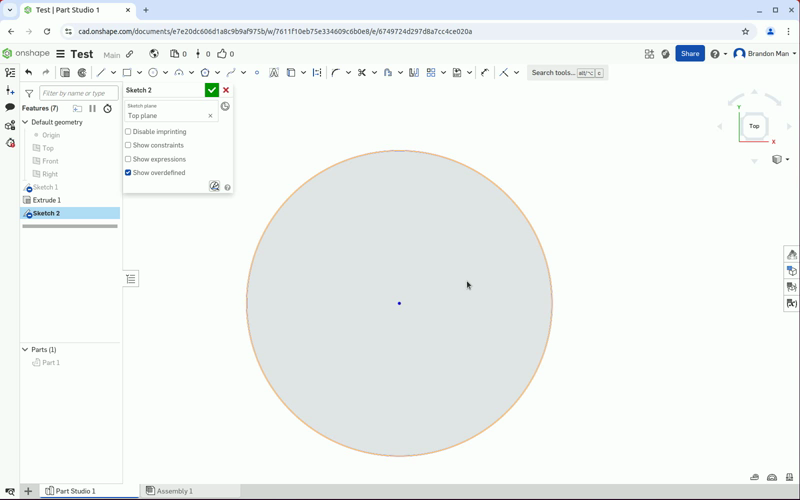
click(467, 280)
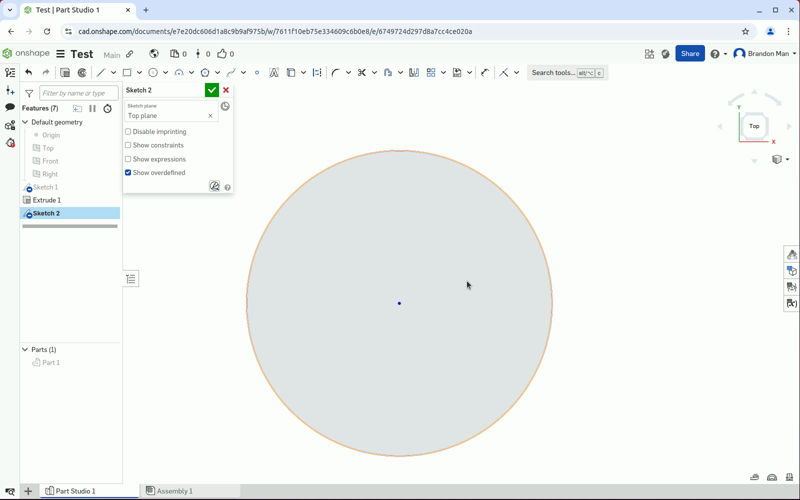
scroll(-6)
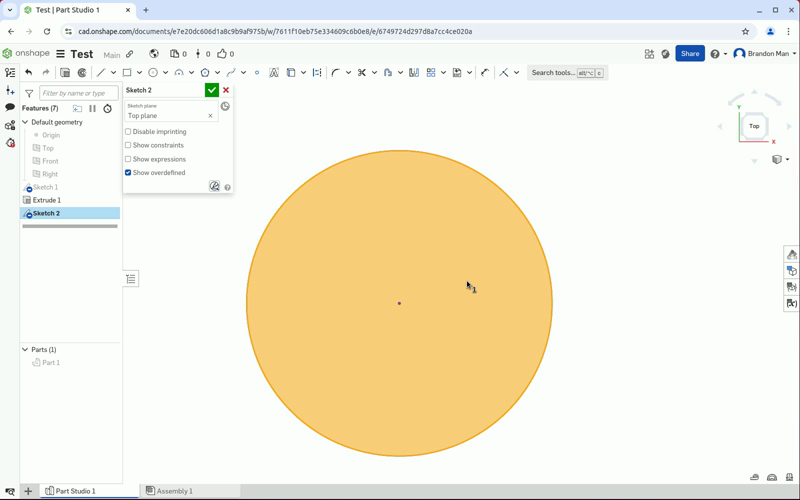
scroll(-6)
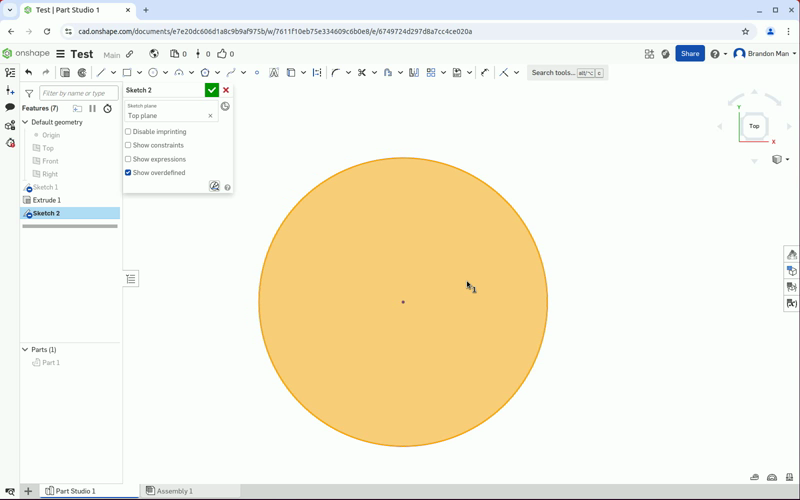
scroll(-6)
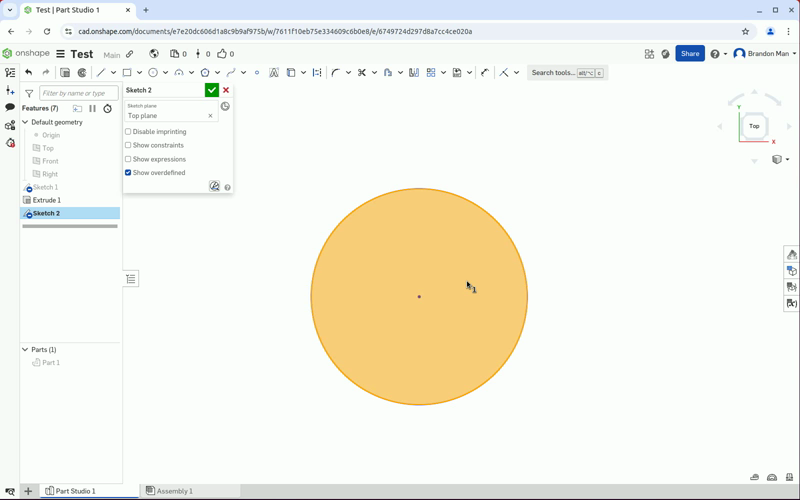
scroll(-6)
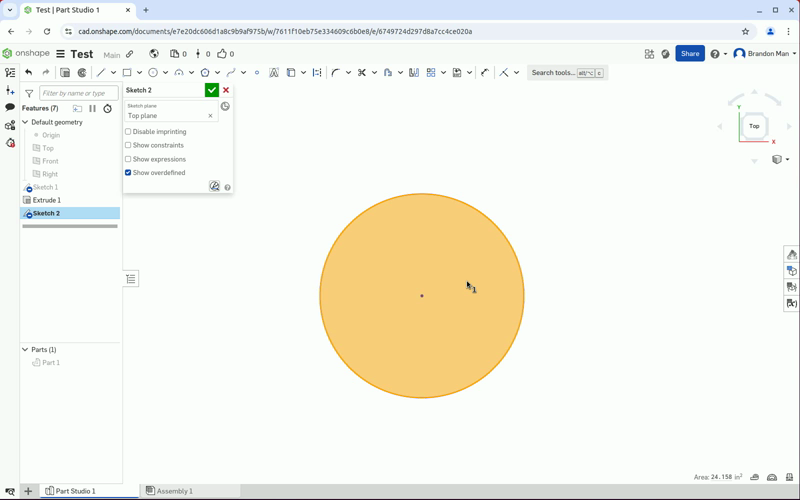
scroll(-6)
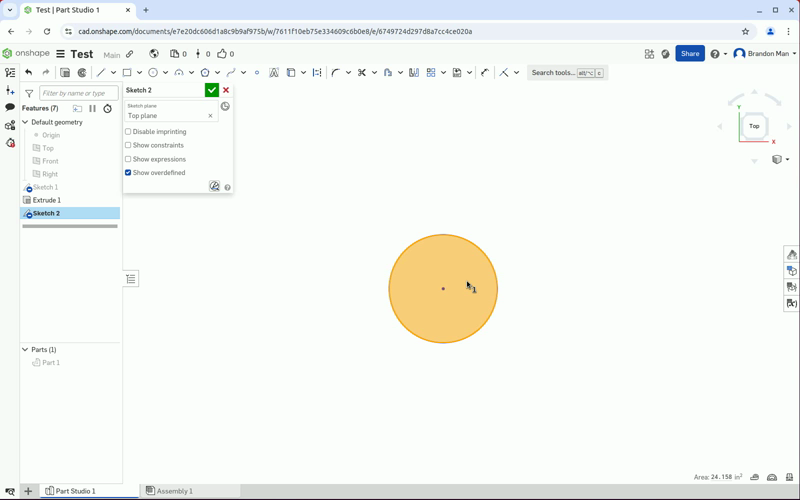
scroll(-6)
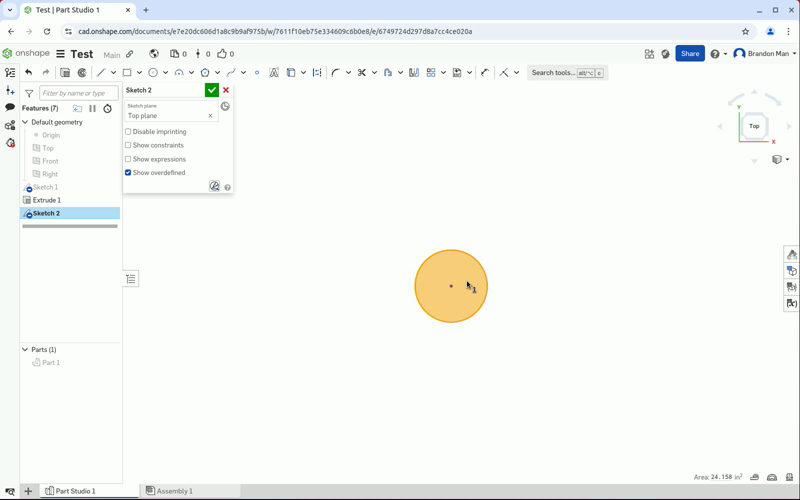
scroll(-6)
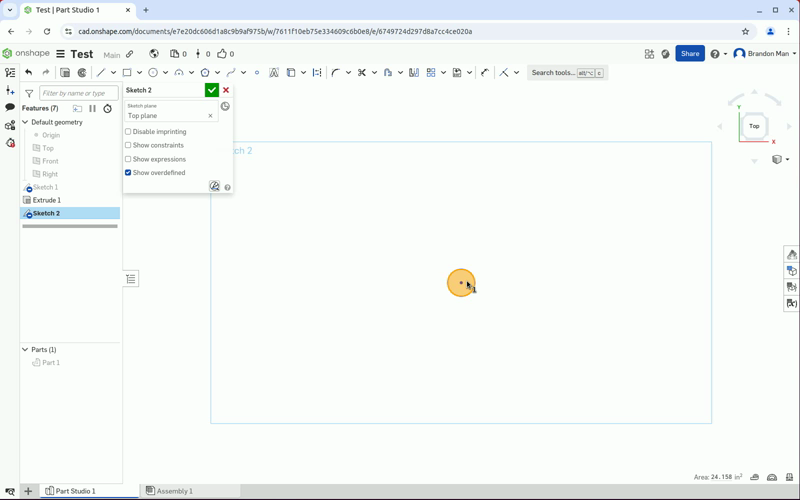
mouse_move(73, 352)
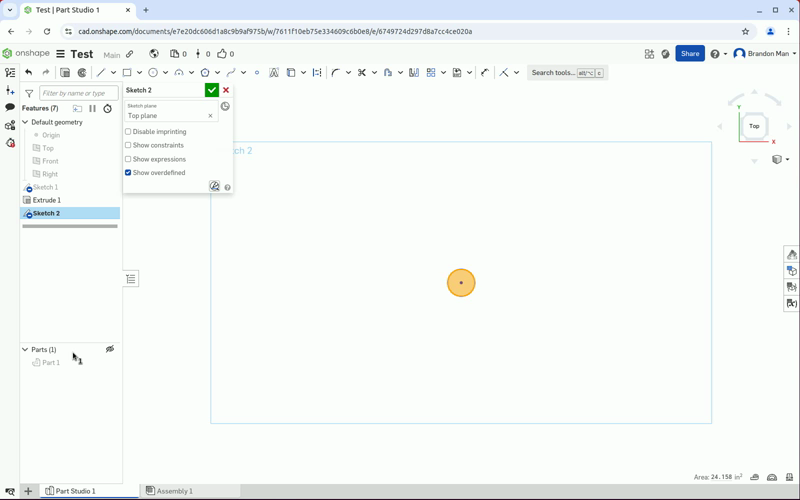
key(shift+y)
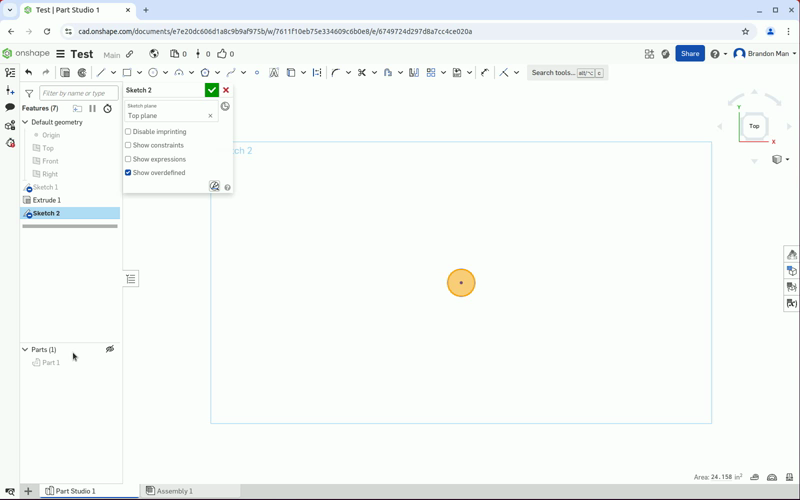
key(shift+e)
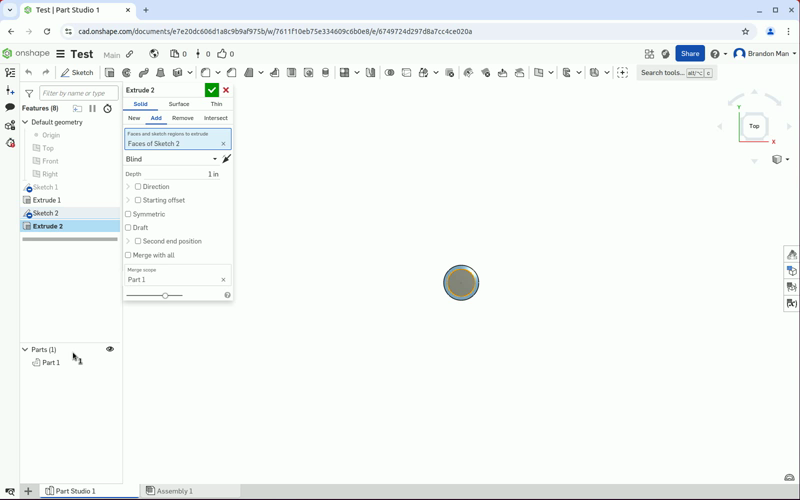
mouse_move(143, 106)
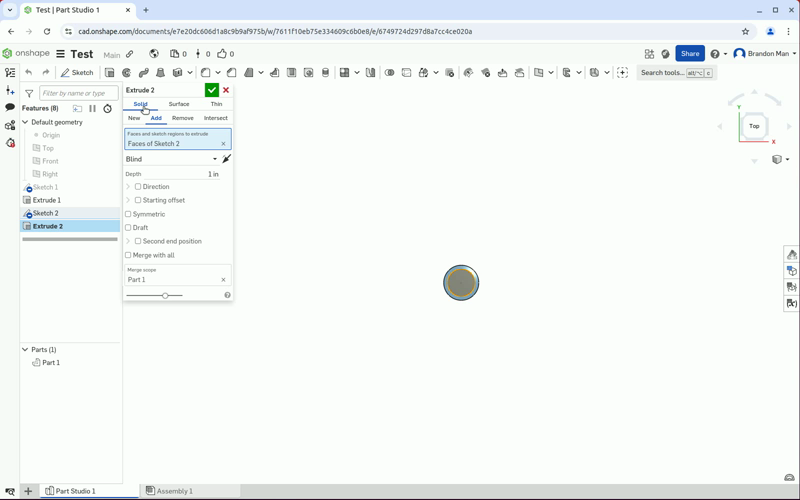
click(143, 106)
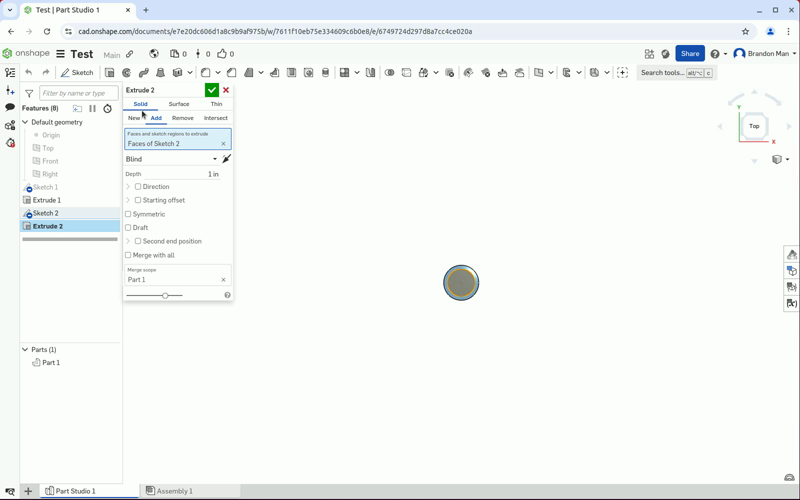
mouse_move(137, 120)
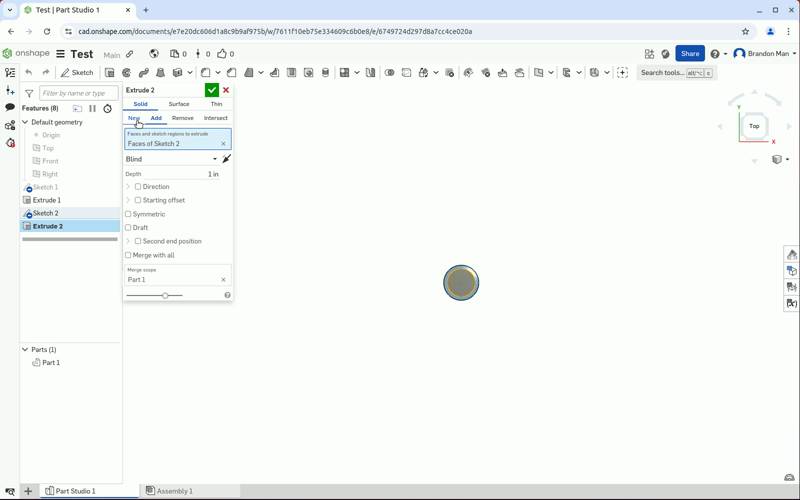
click(137, 120)
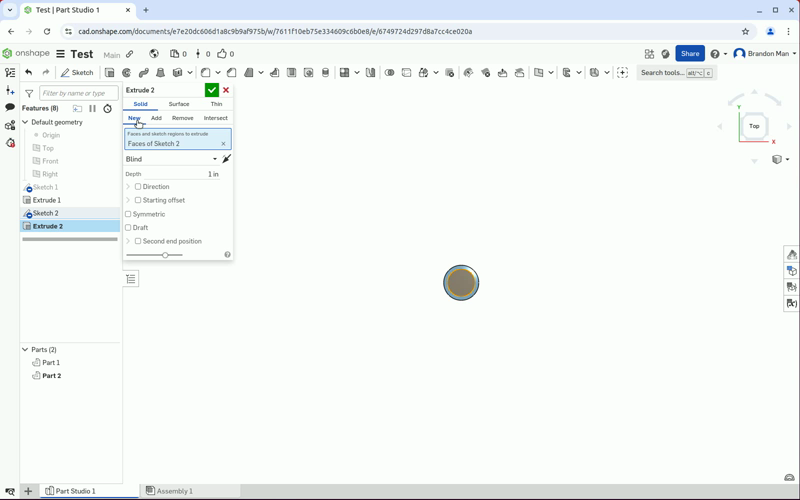
key(tab, 4)
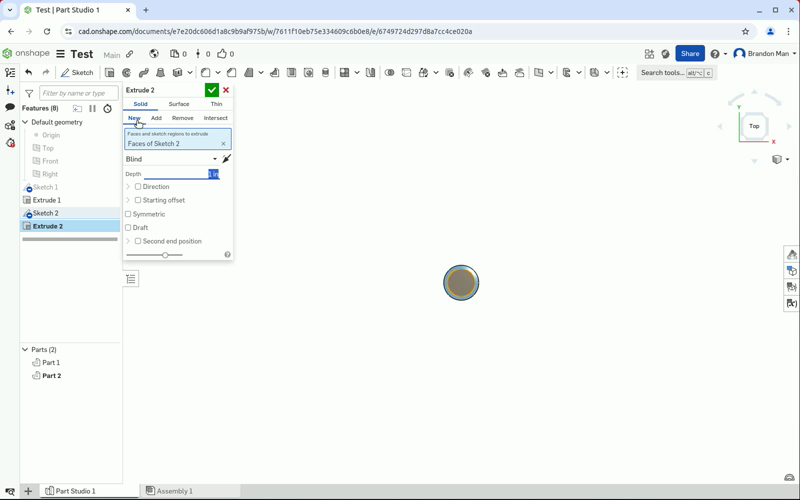
text(23.108)
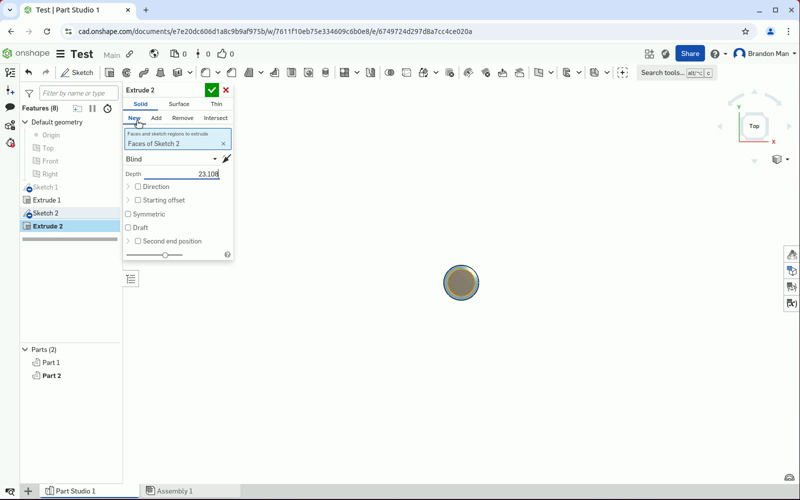
key(enter)
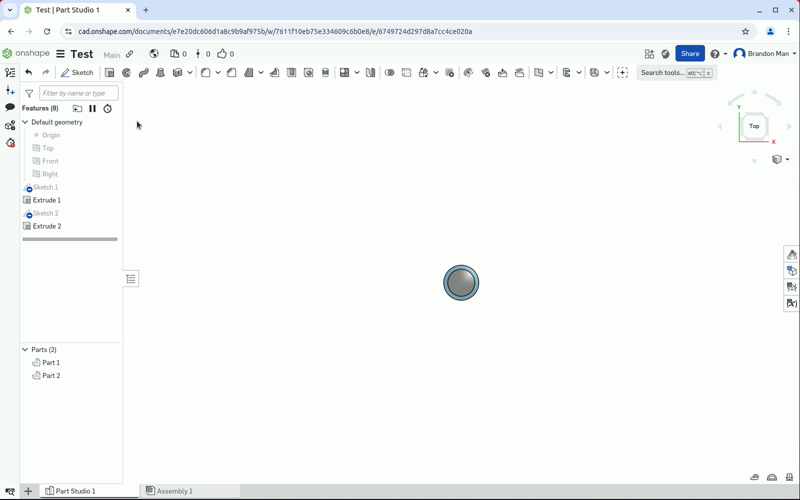
key(shift+h)
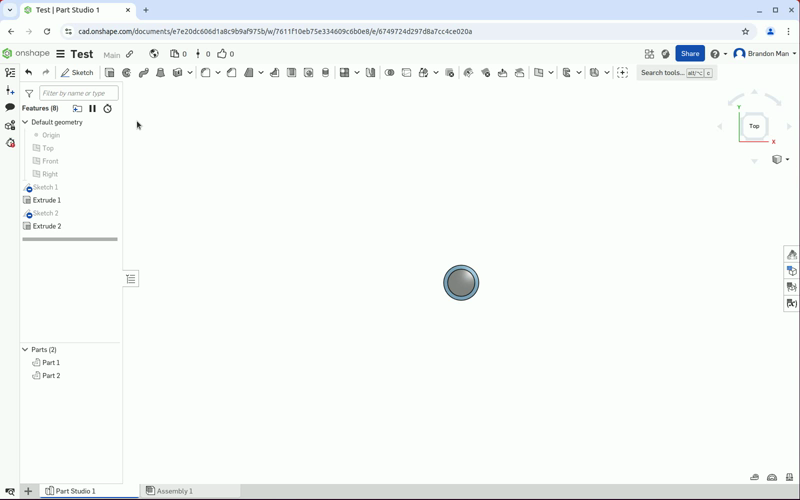
key(shift+h)
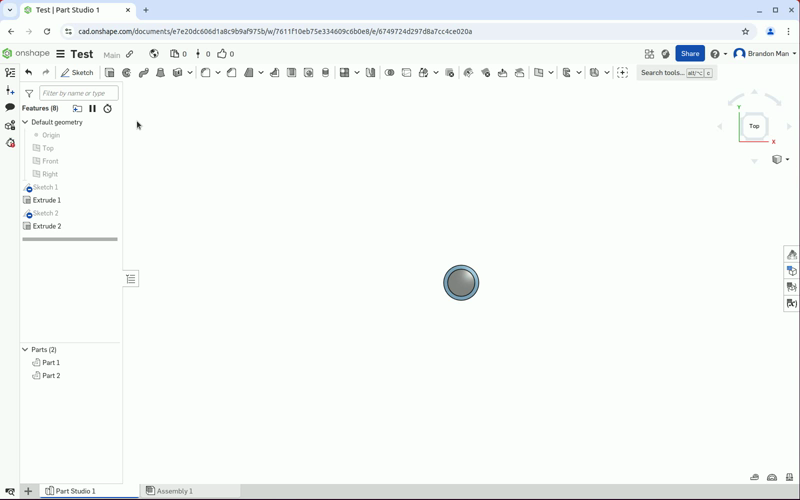
mouse_move(73, 189)
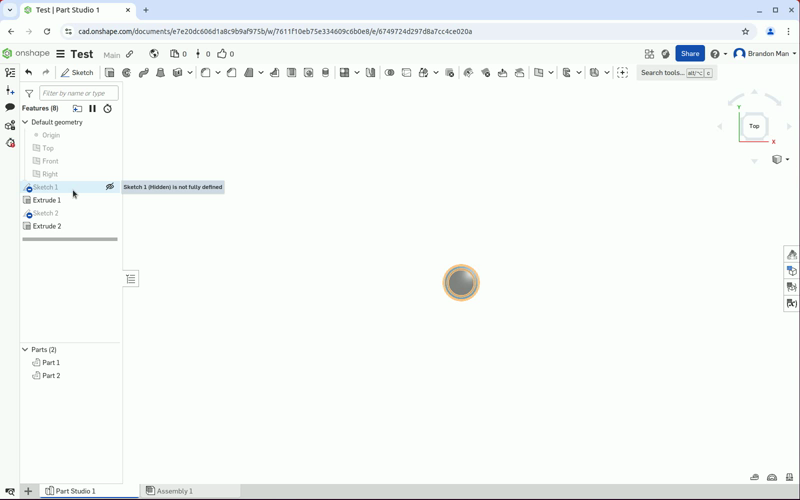
click(73, 189)
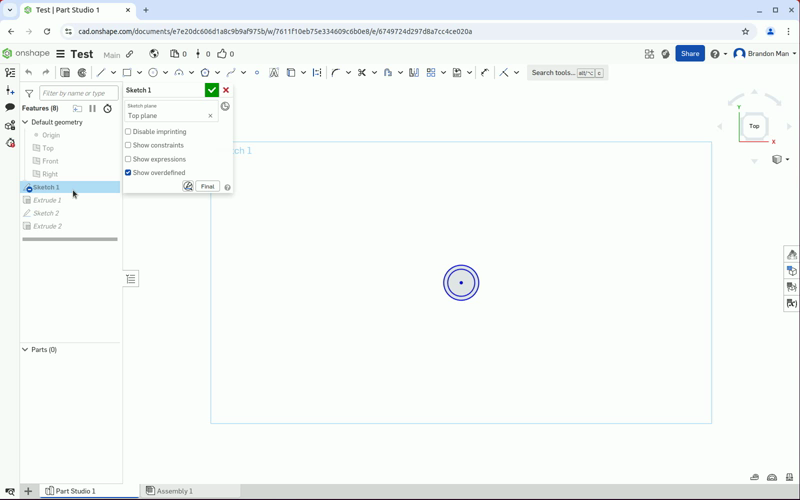
mouse_move(229, 92)
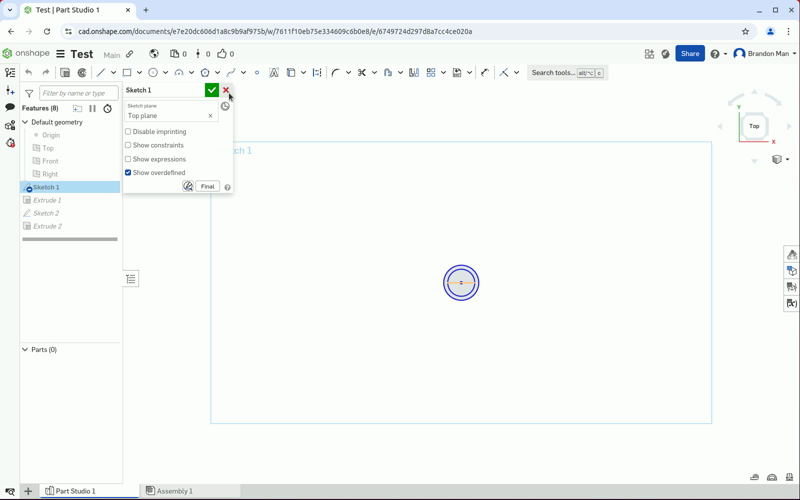
click(229, 92)
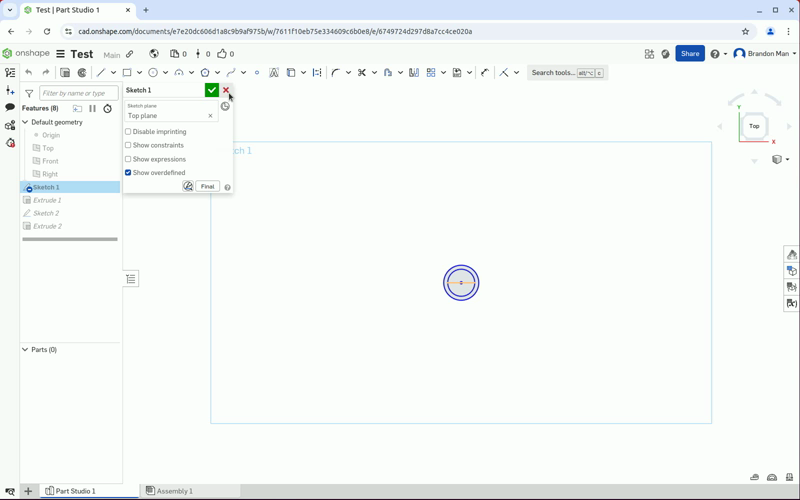
key(shift+s)
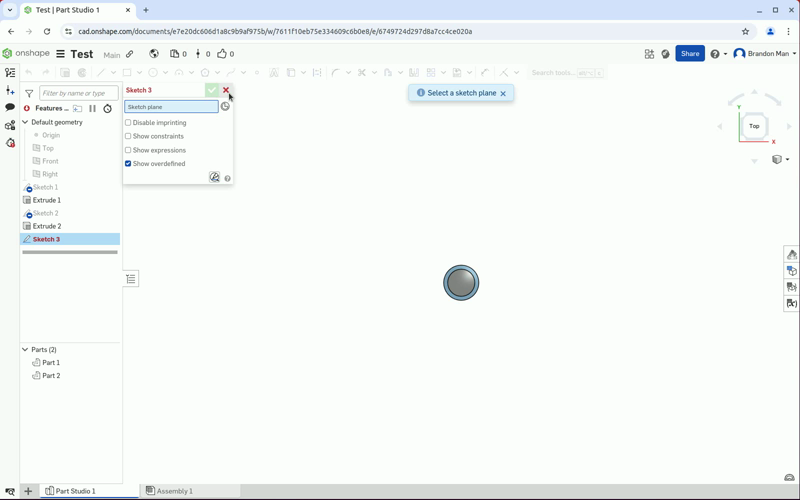
mouse_move(73, 150)
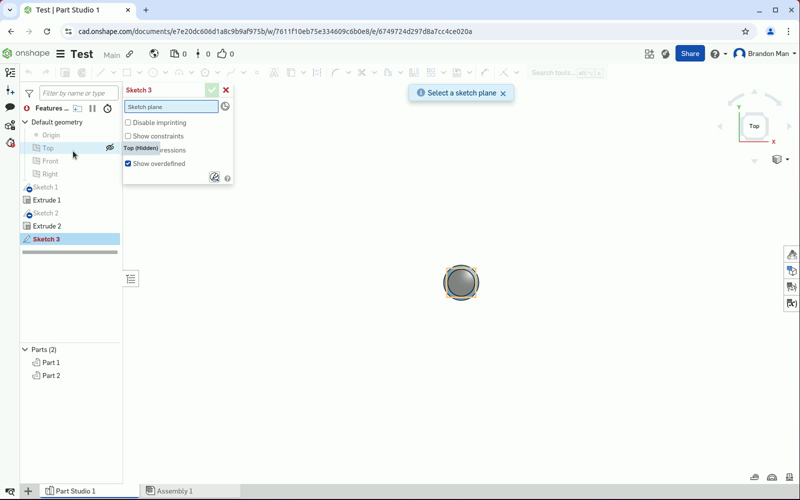
click(73, 150)
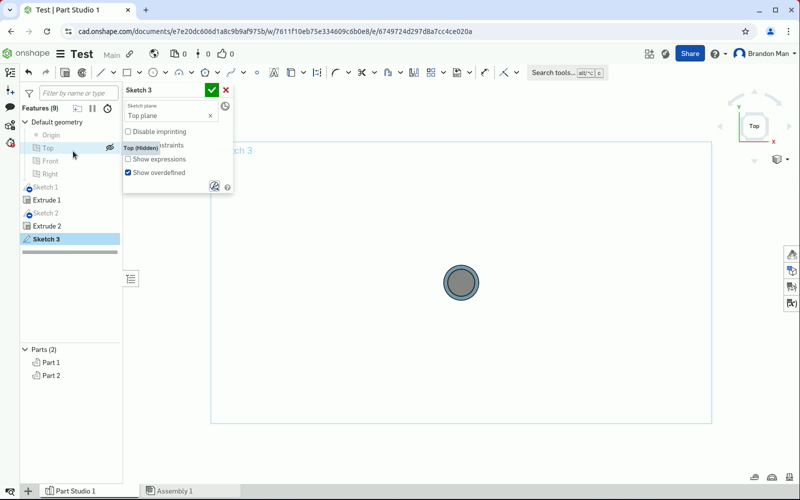
mouse_move(73, 352)
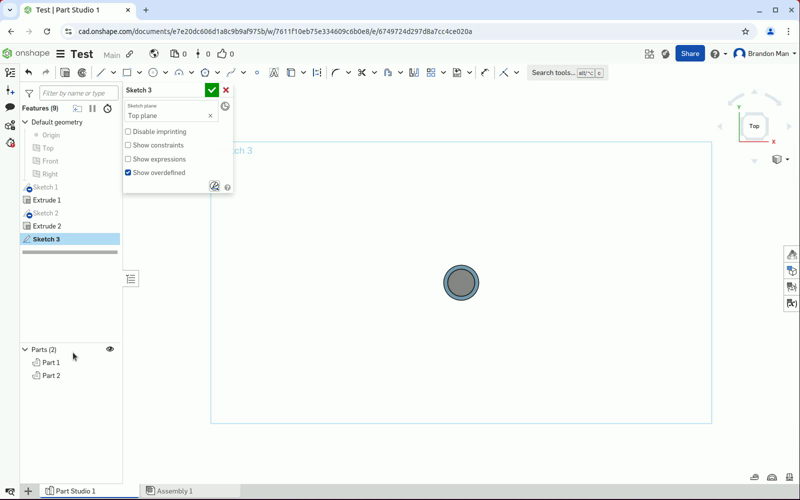
key(y)
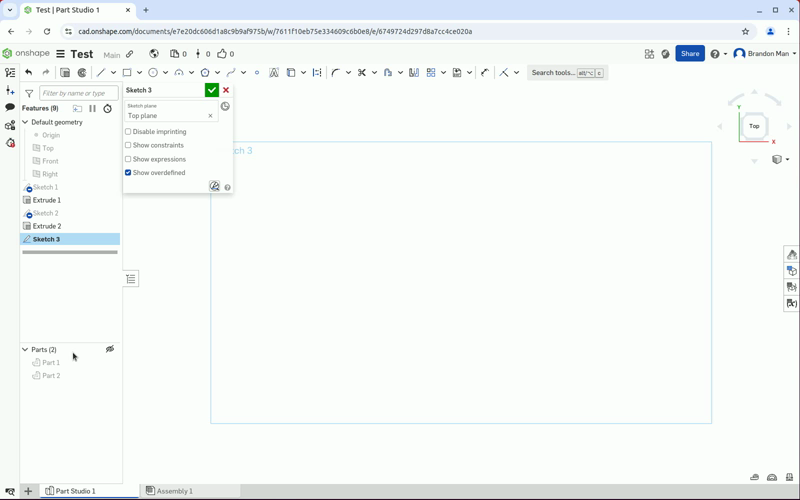
key(c)
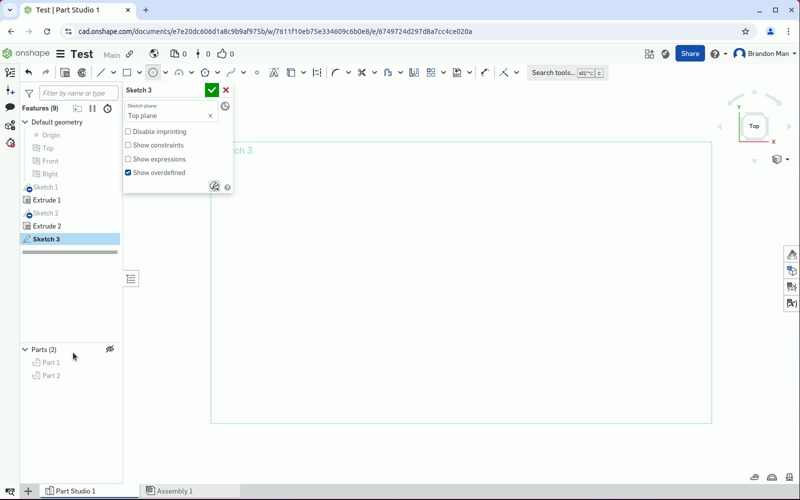
key_down(shift)
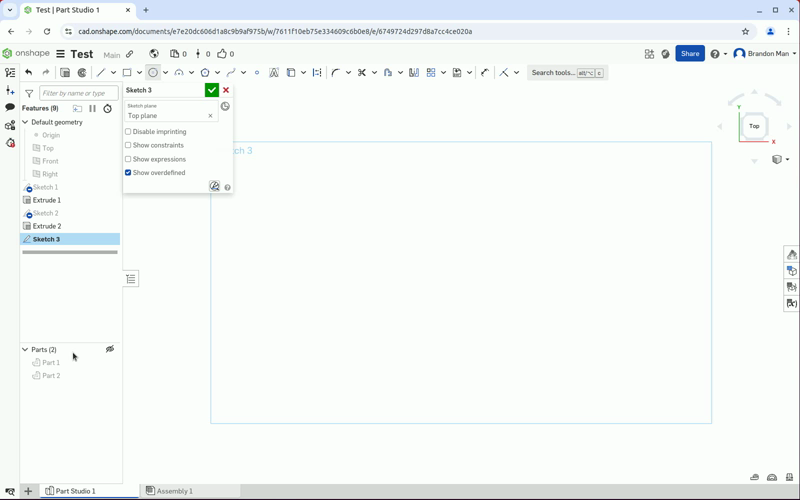
mouse_move(461, 282)
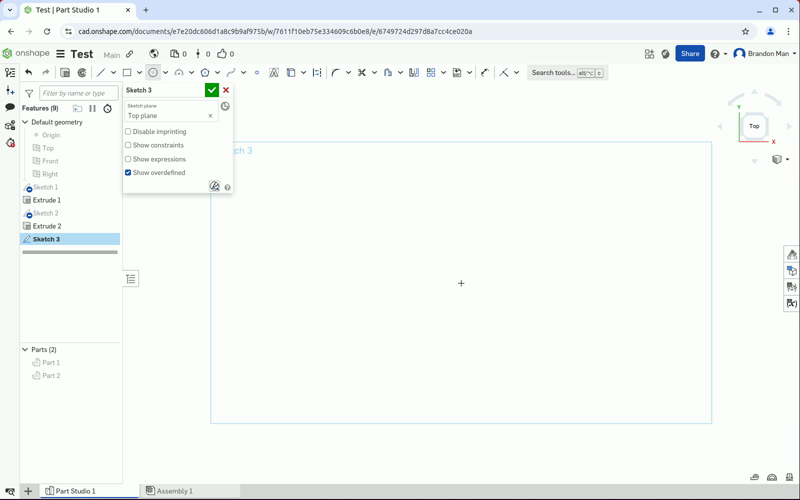
click(461, 282)
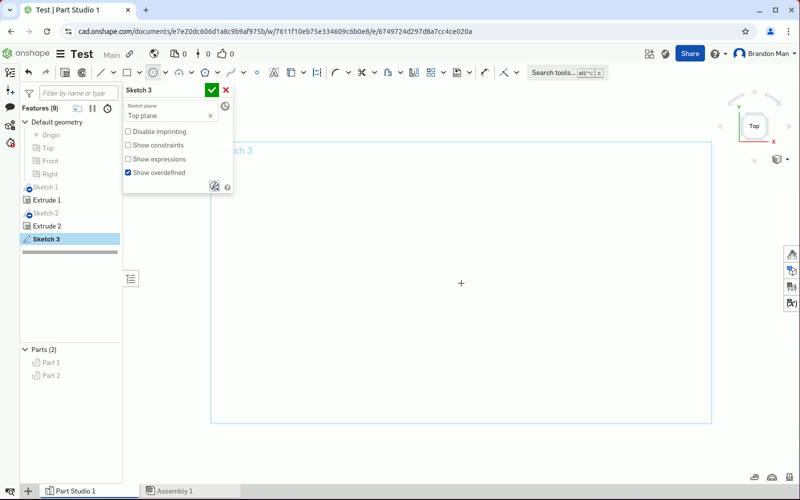
key_up(shift)
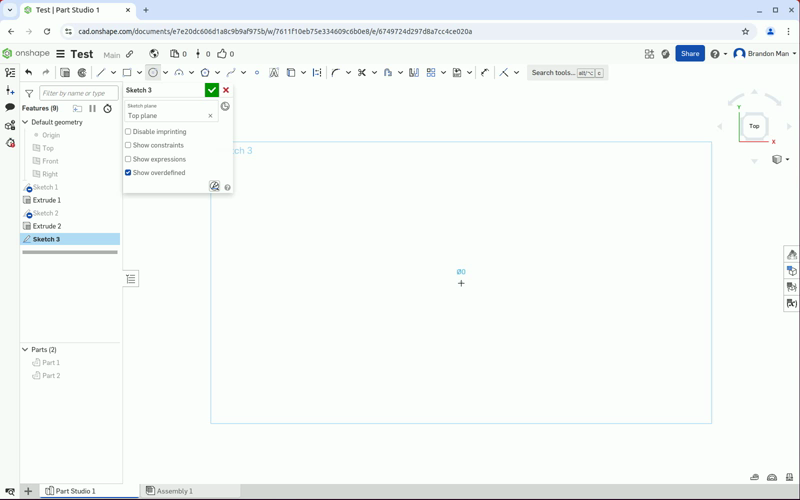
mouse_move(474, 282)
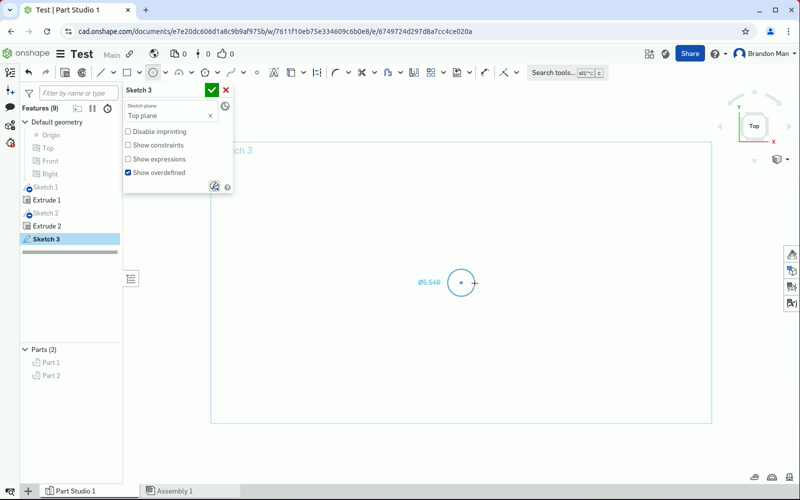
click(474, 282)
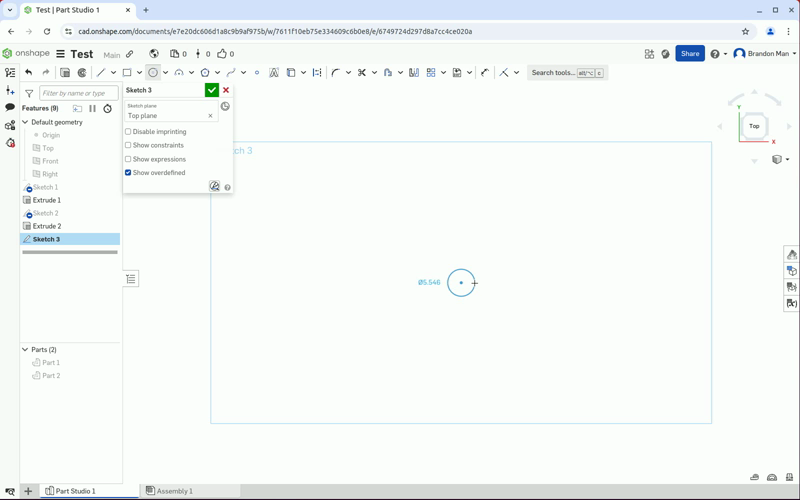
key(esc)
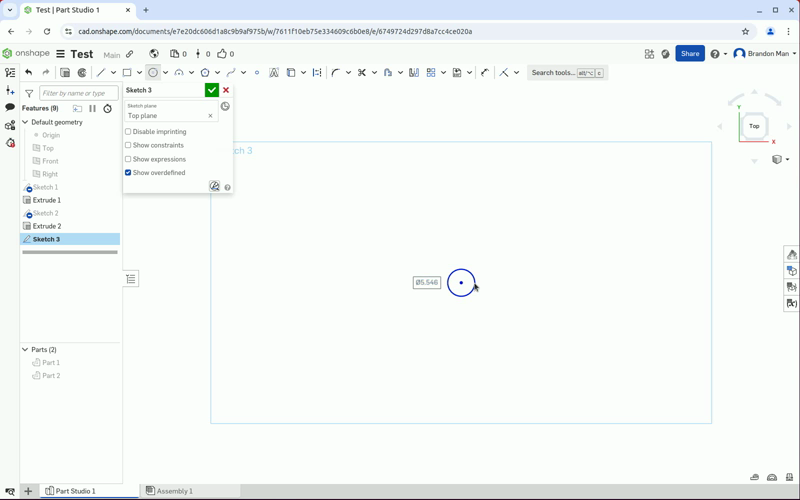
mouse_move(457, 294)
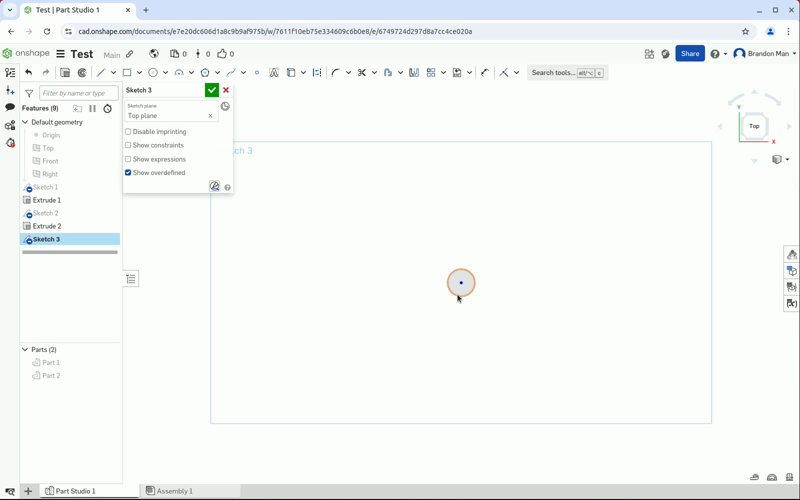
scroll(6)
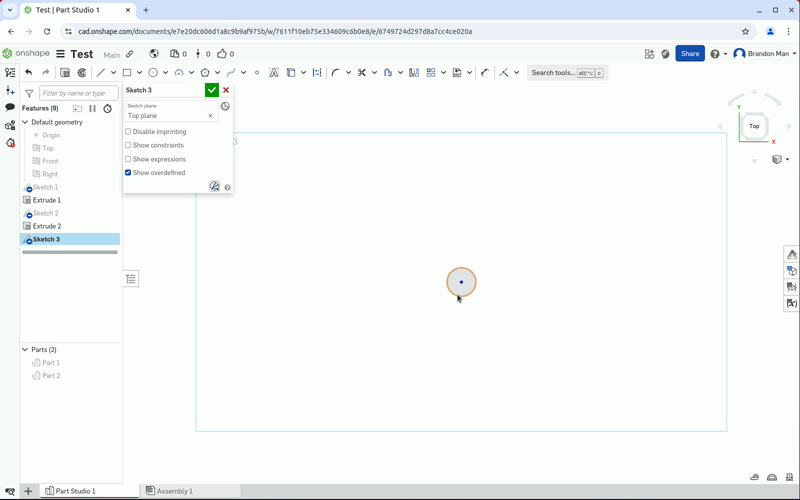
scroll(6)
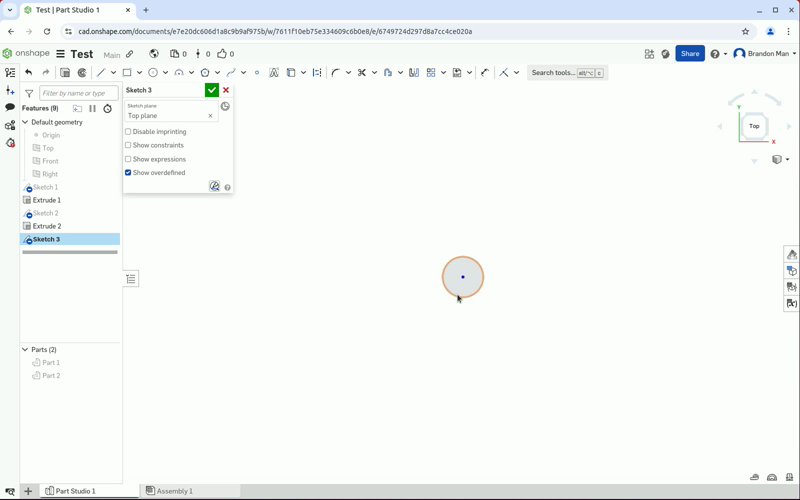
scroll(6)
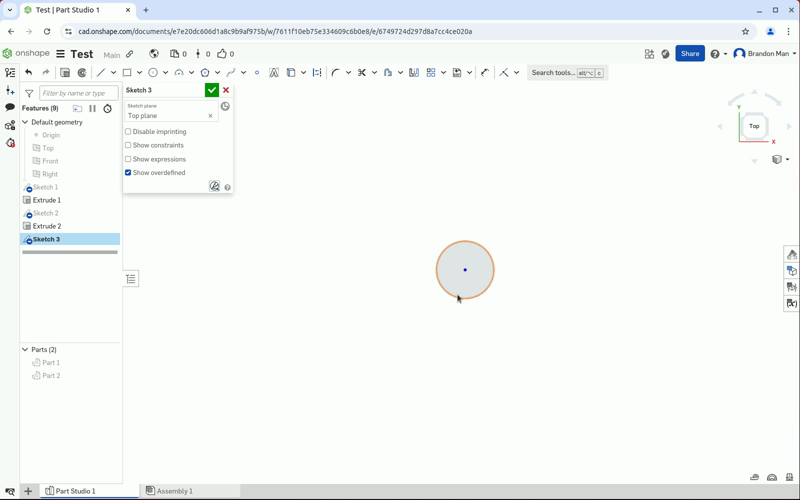
scroll(6)
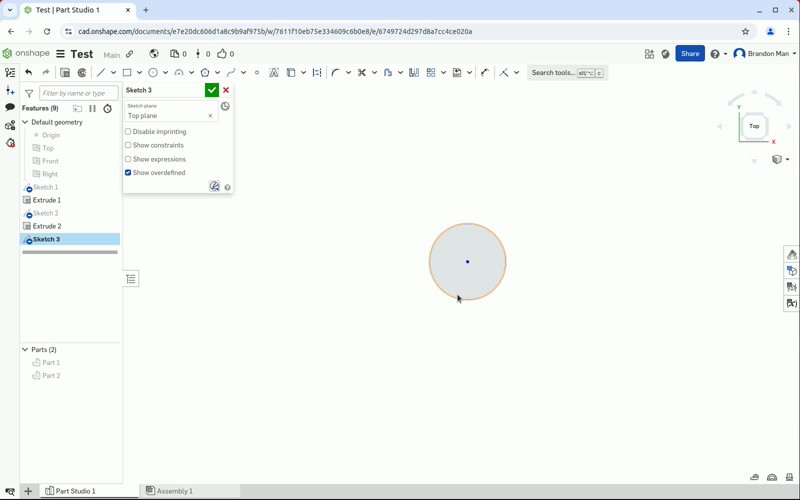
scroll(6)
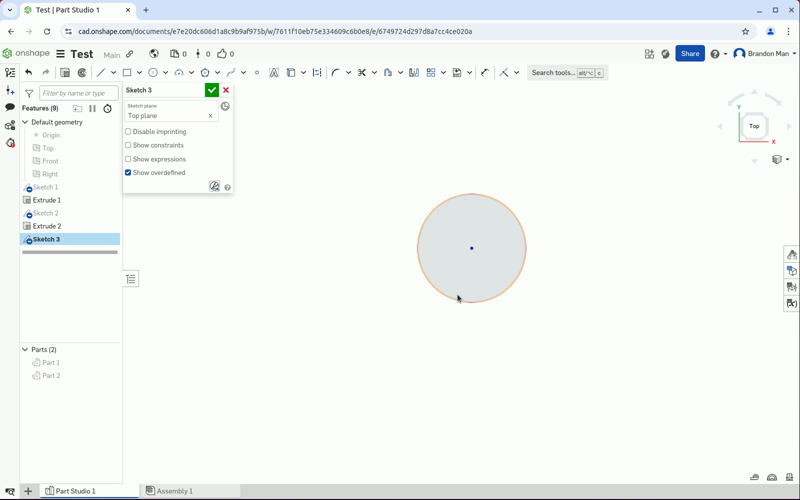
scroll(6)
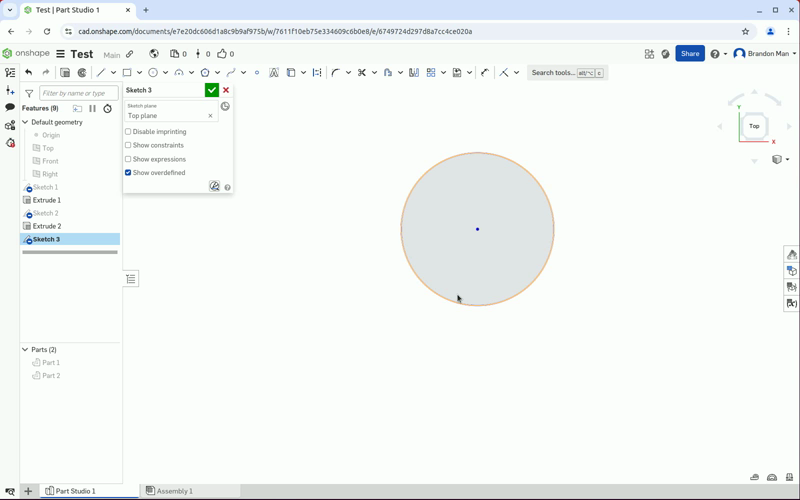
scroll(6)
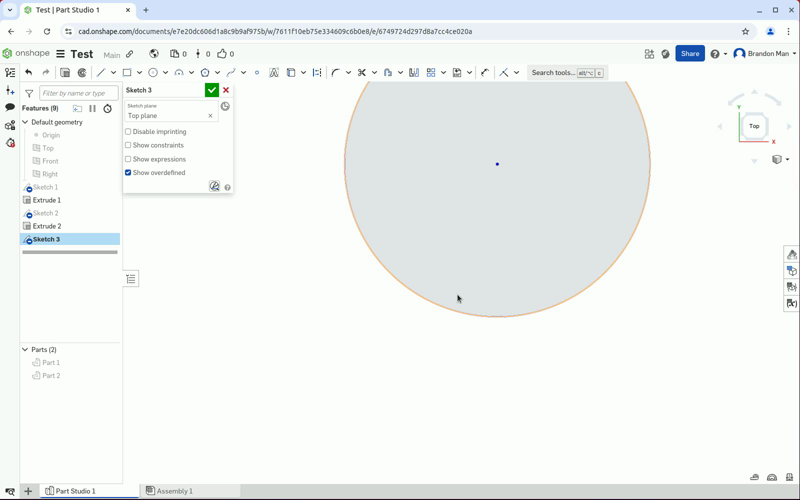
click(457, 294)
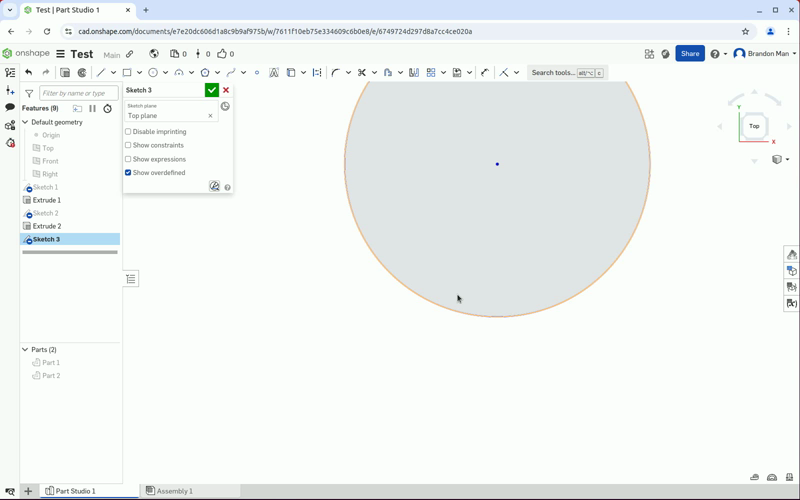
scroll(-6)
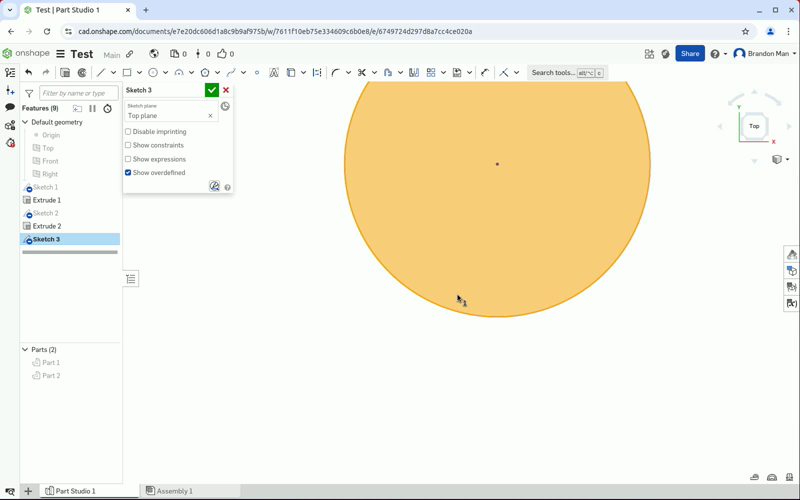
scroll(-6)
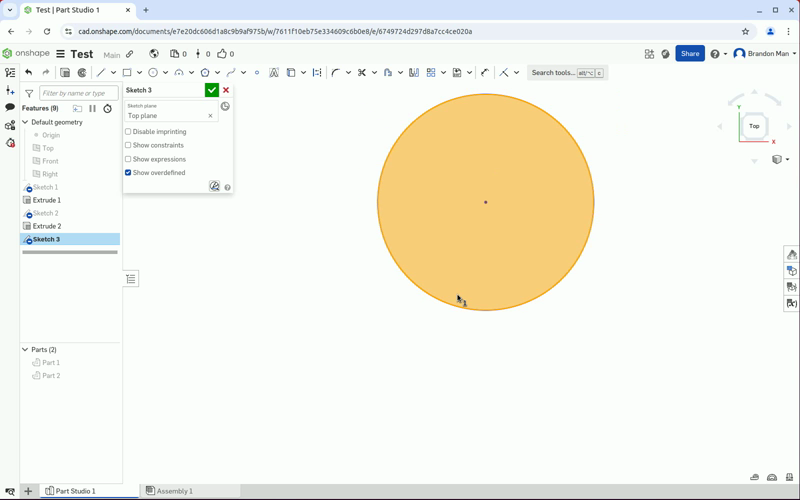
scroll(-6)
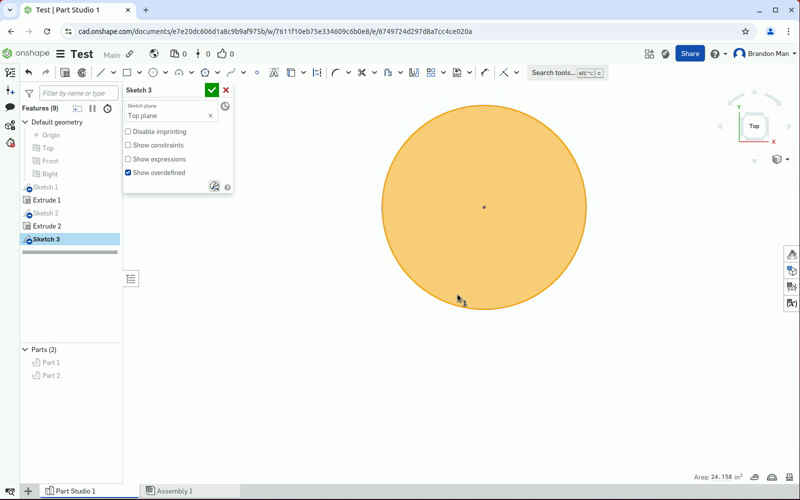
scroll(-6)
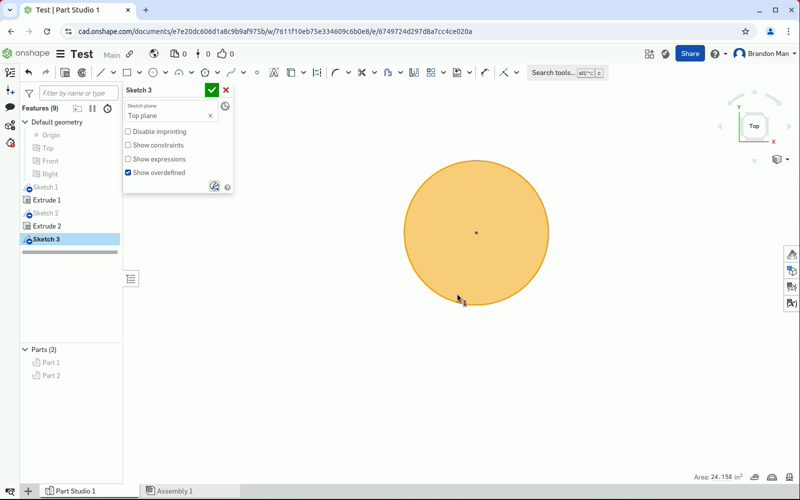
scroll(-6)
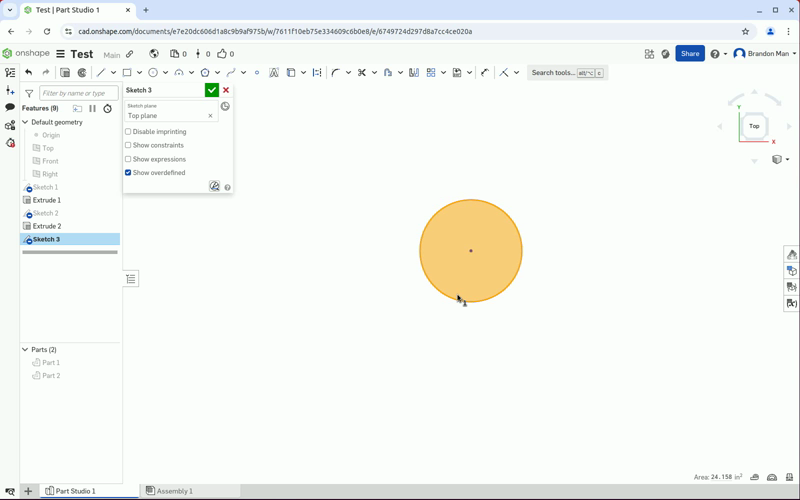
scroll(-6)
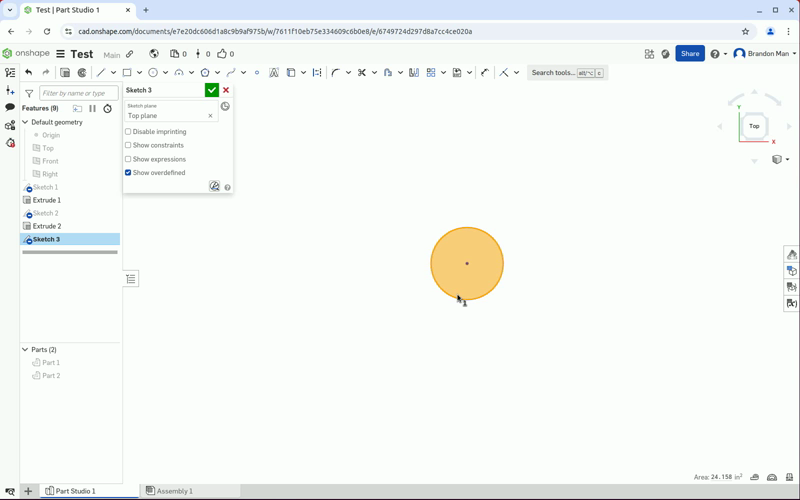
scroll(-6)
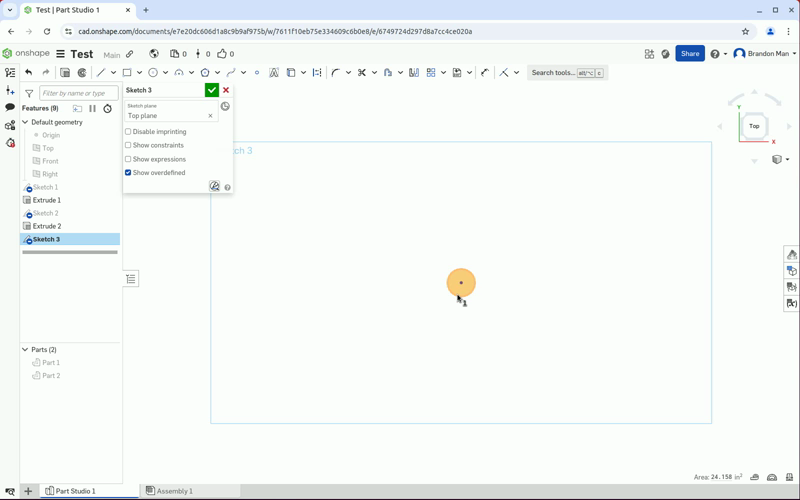
mouse_move(73, 352)
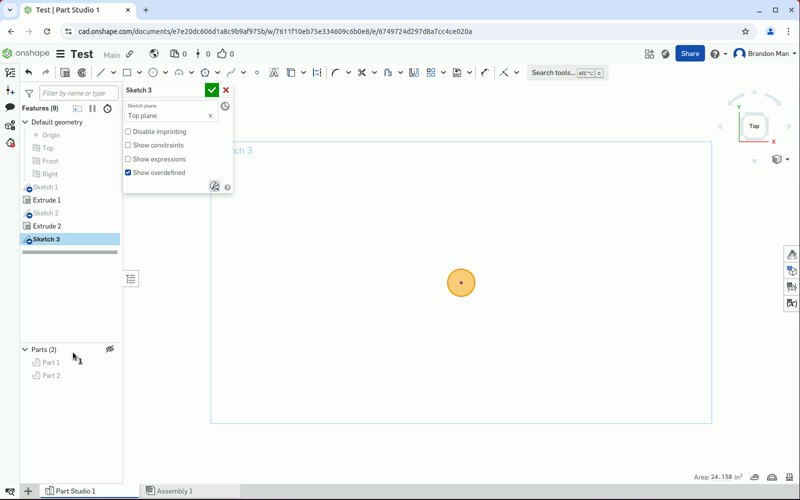
key(shift+y)
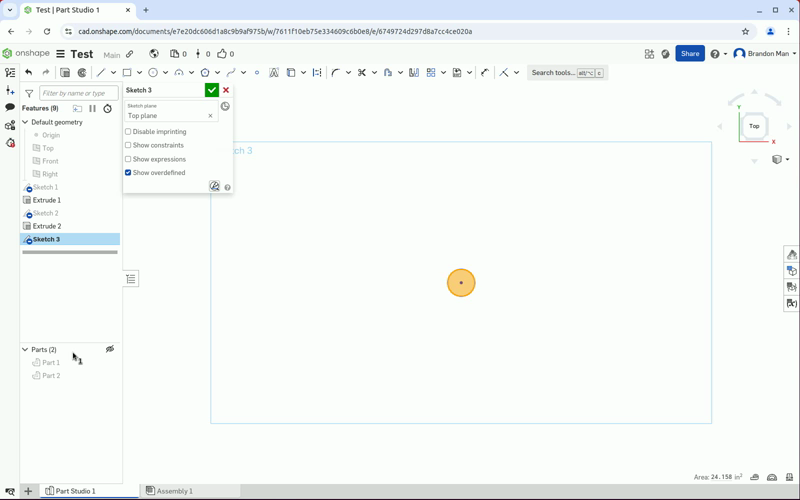
key(shift+e)
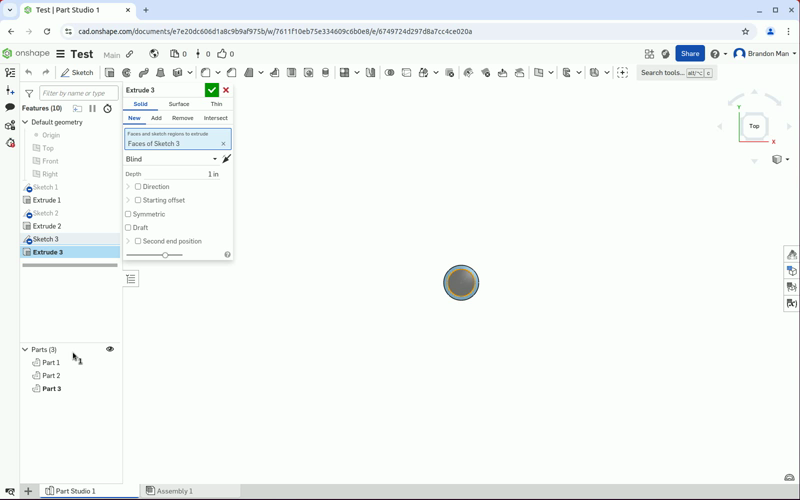
mouse_move(143, 106)
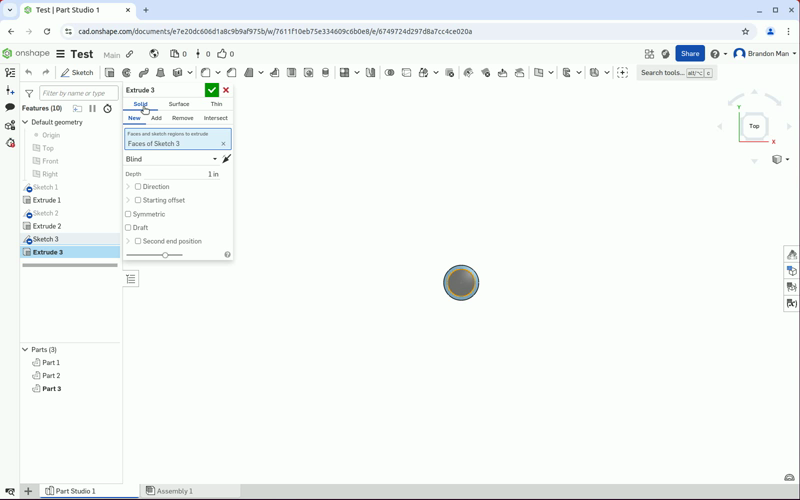
click(143, 106)
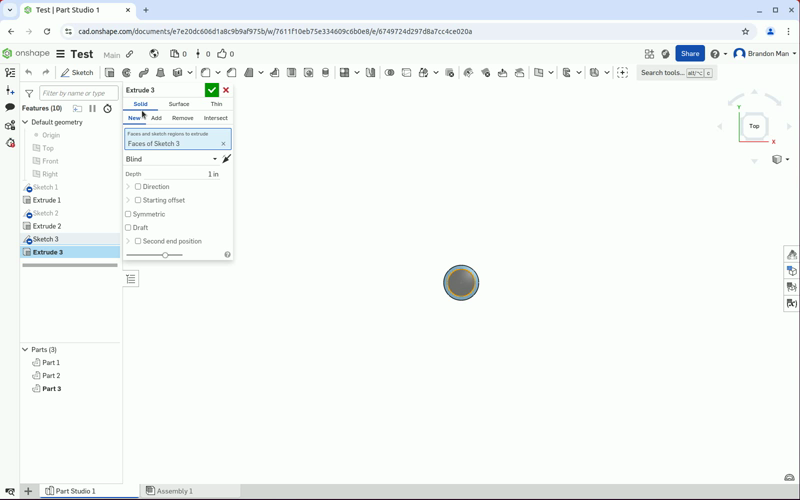
mouse_move(137, 120)
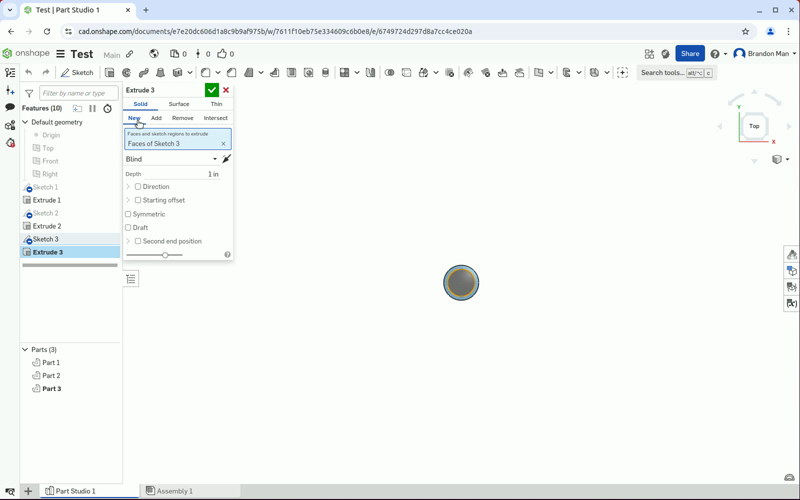
click(137, 120)
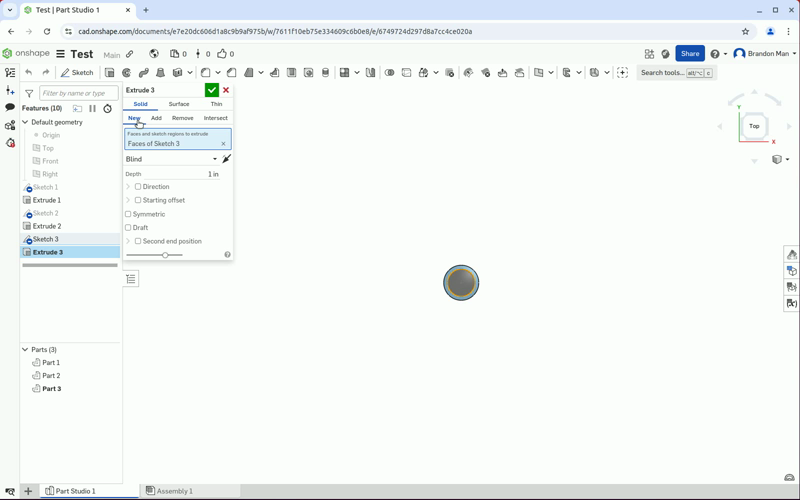
key(tab, 4)
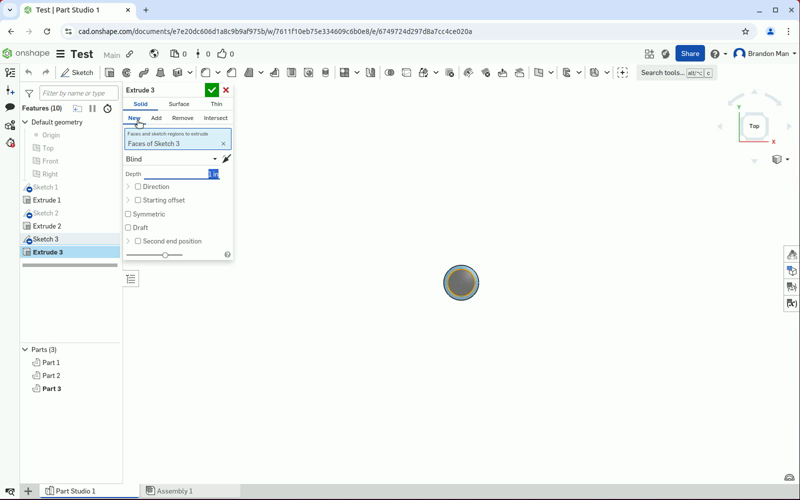
text(-4.333)
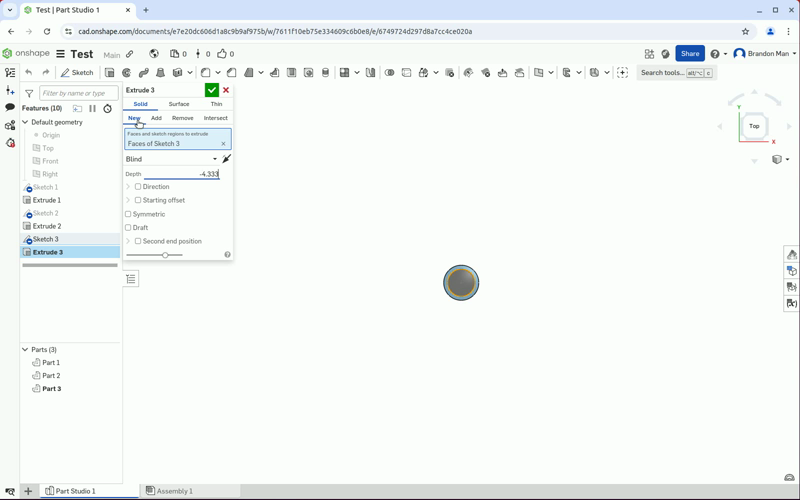
key(enter)
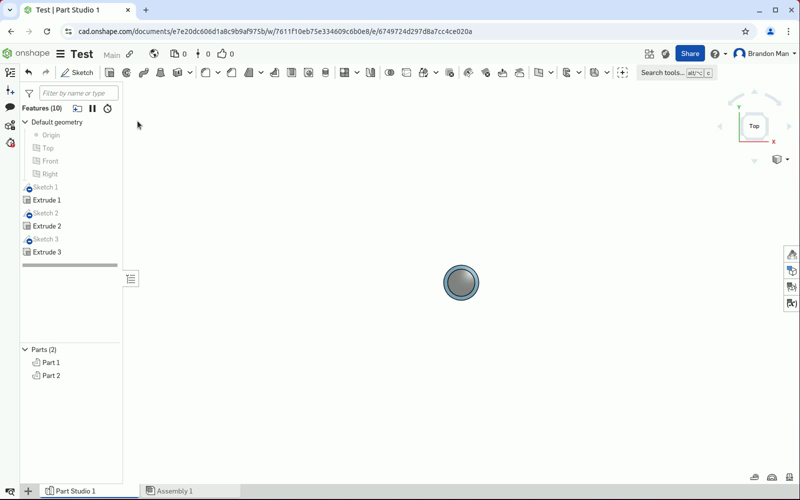
key(shift+h)
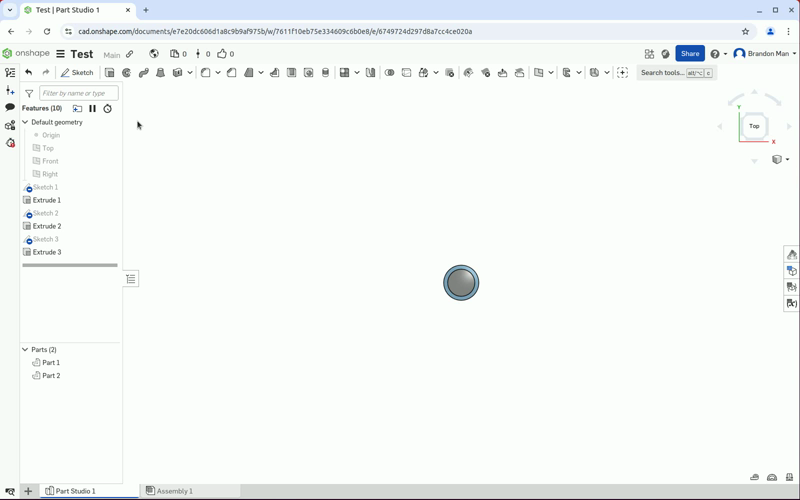
key(shift+h)
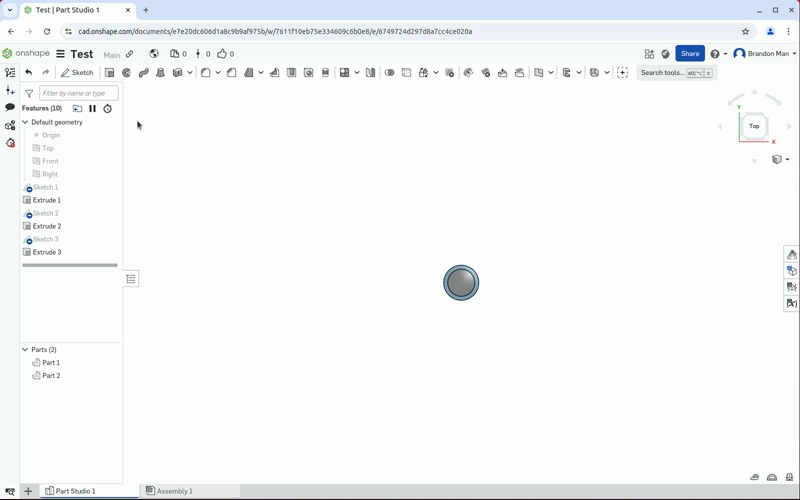
mouse_move(73, 189)
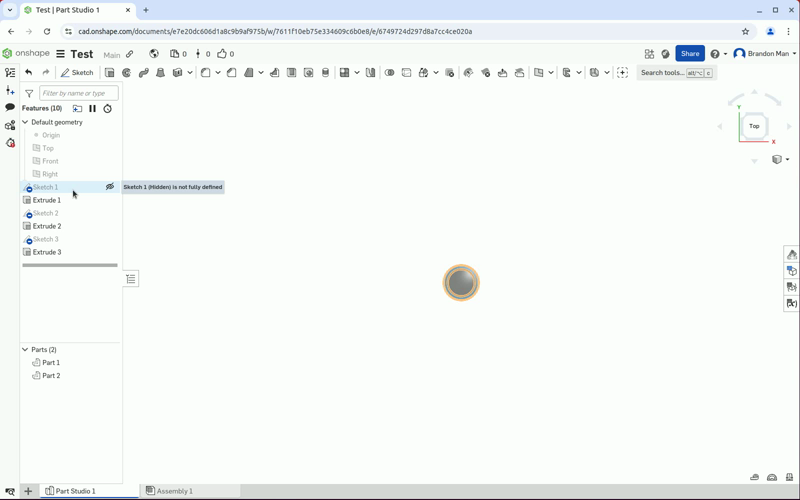
click(73, 189)
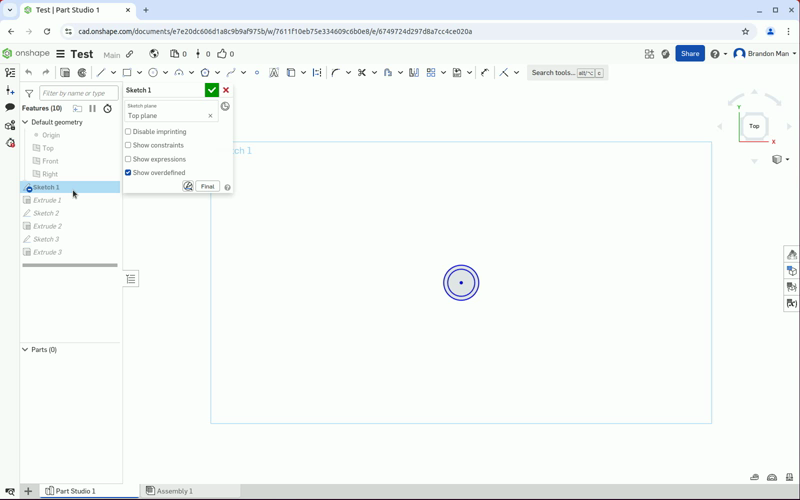
mouse_move(229, 92)
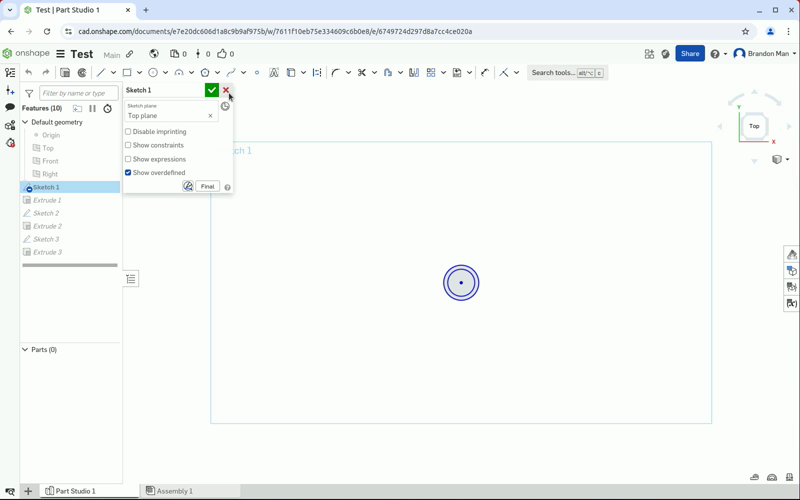
click(229, 92)
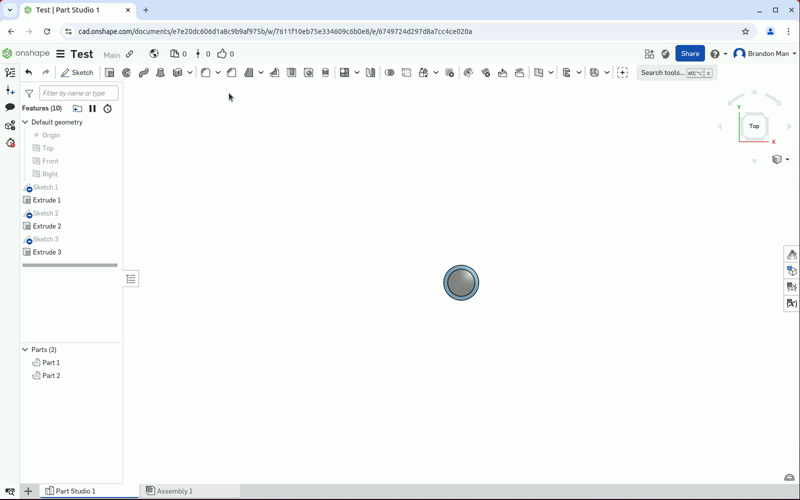
mouse_move(73, 352)
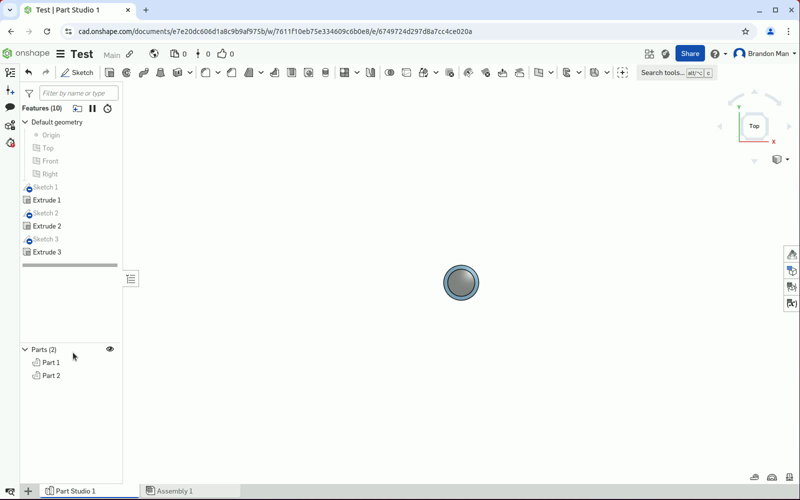
key(y)
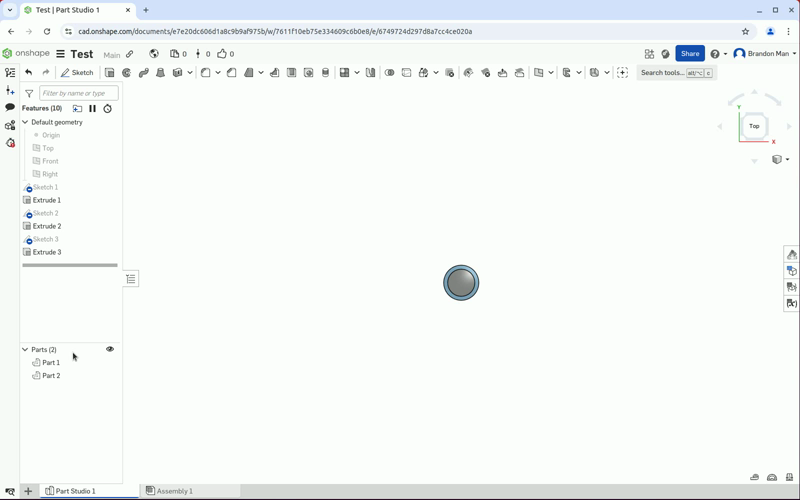
key(shift+p)
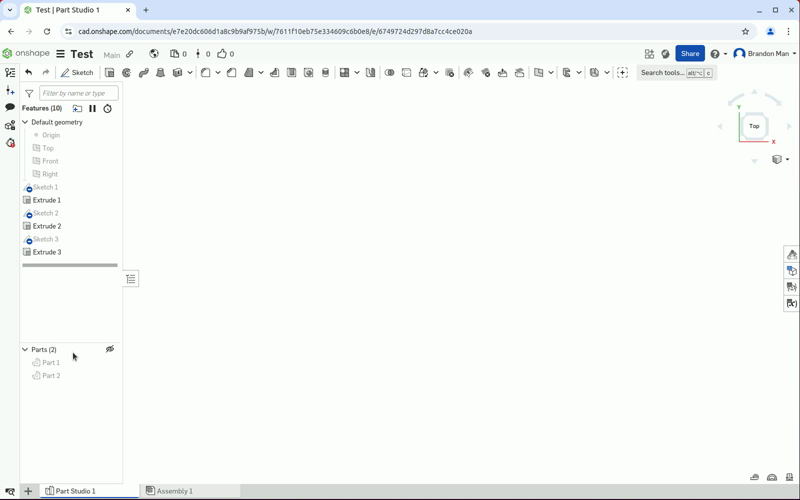
key(space)
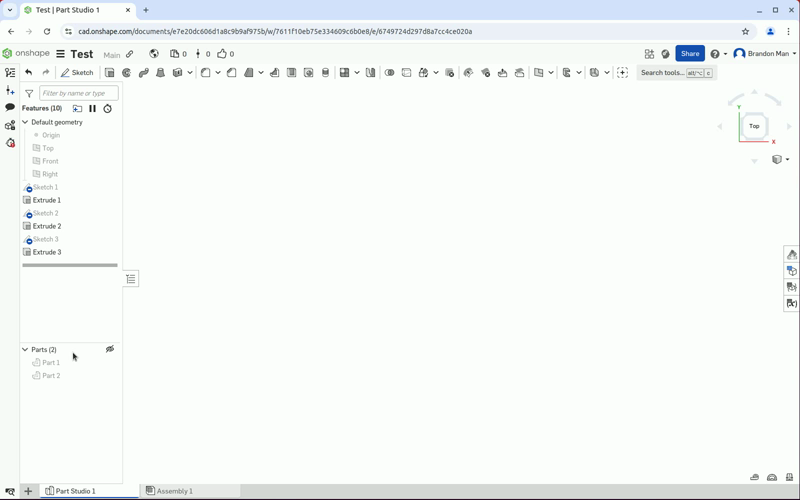
key_down(shift)
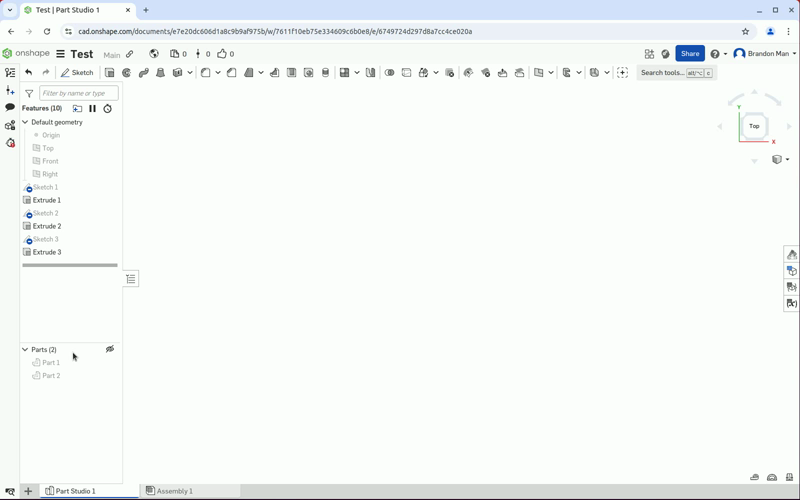
key(up)
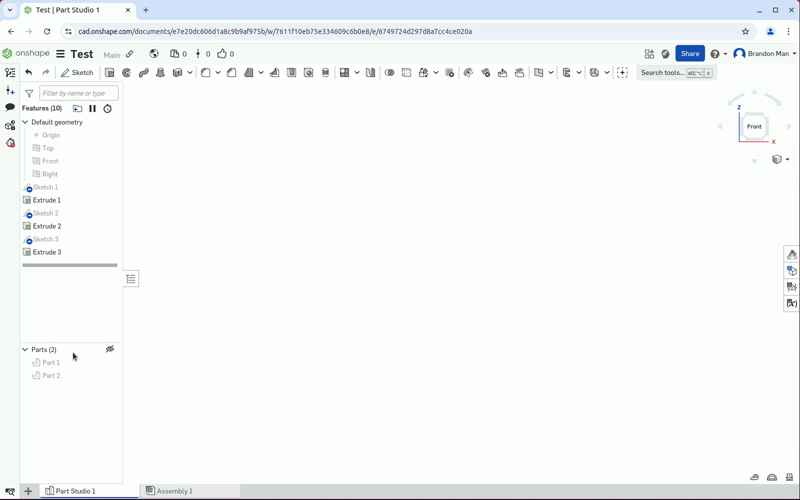
key_up(shift)
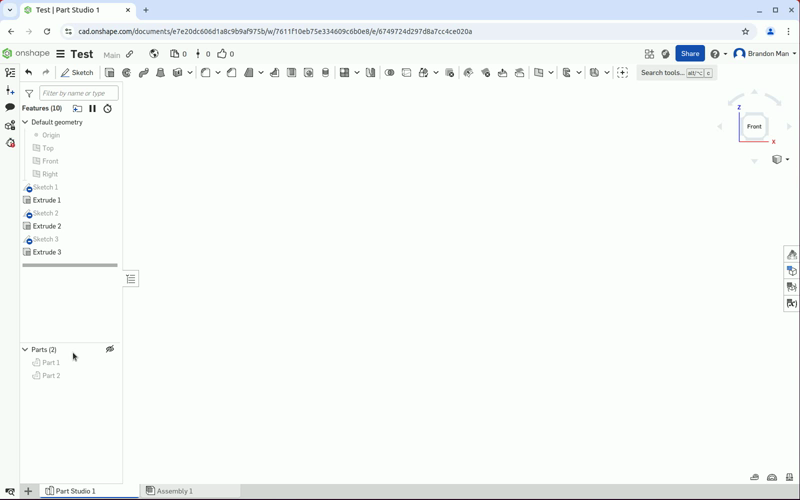
key(space)
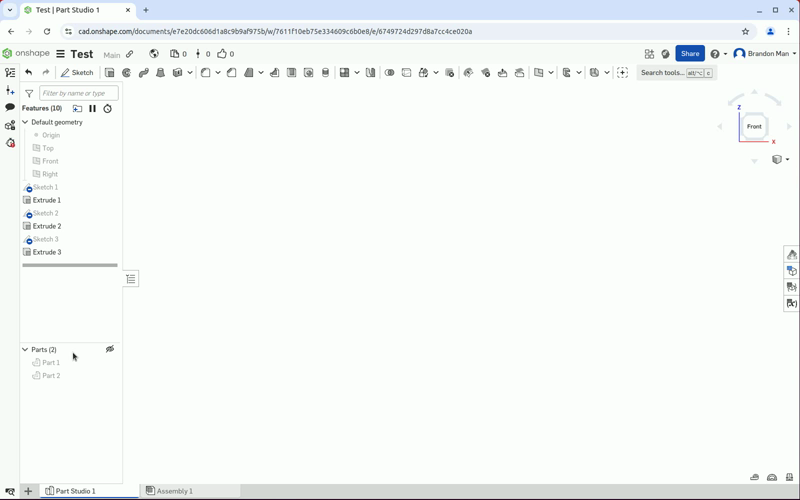
key_down(shift)
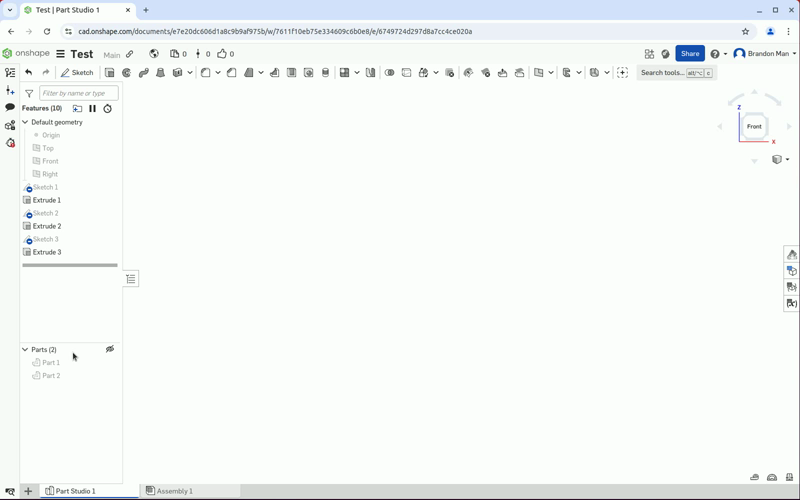
key(left)
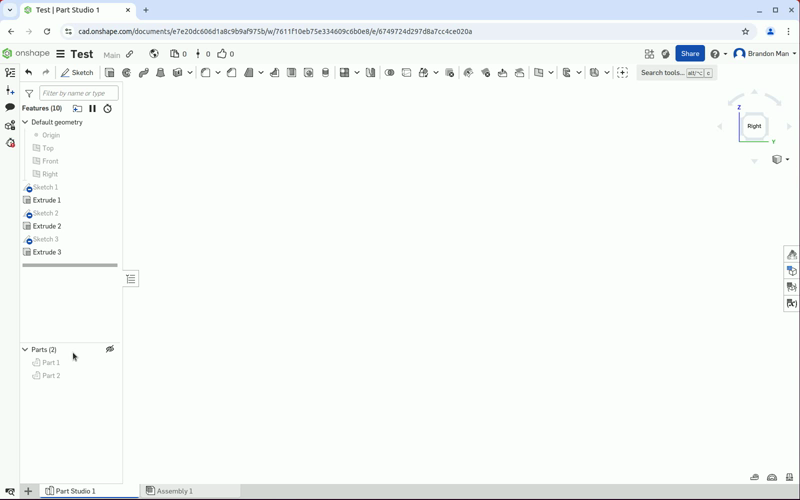
key_up(shift)
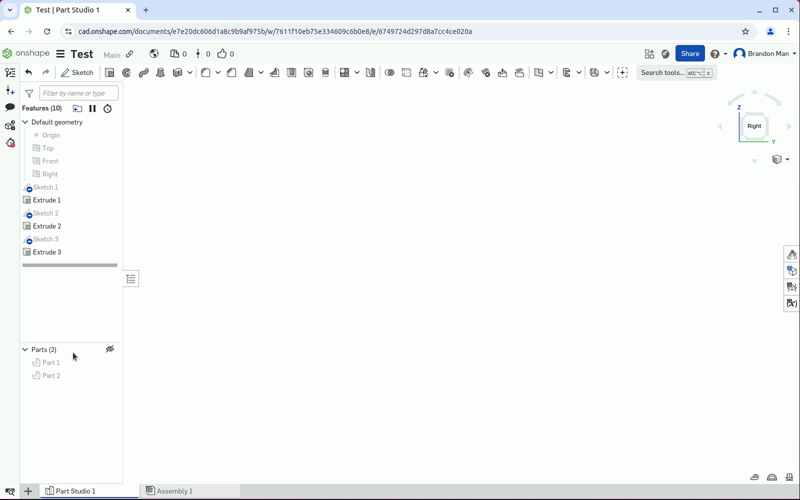
mouse_move(73, 352)
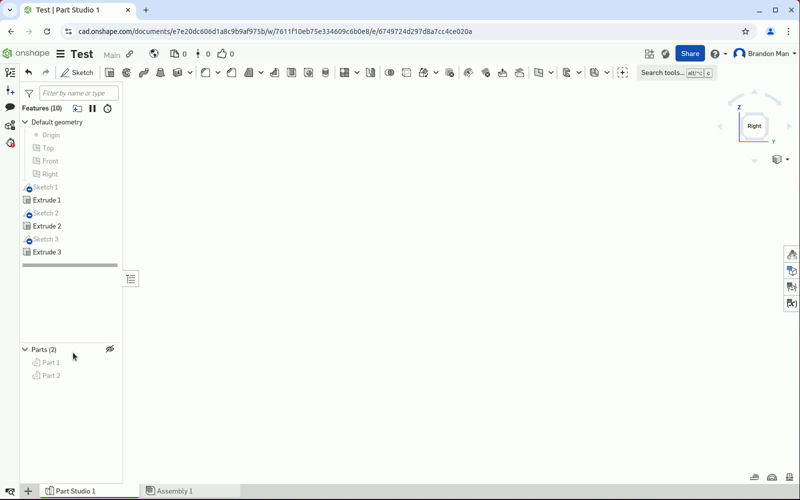
key(shift+y)
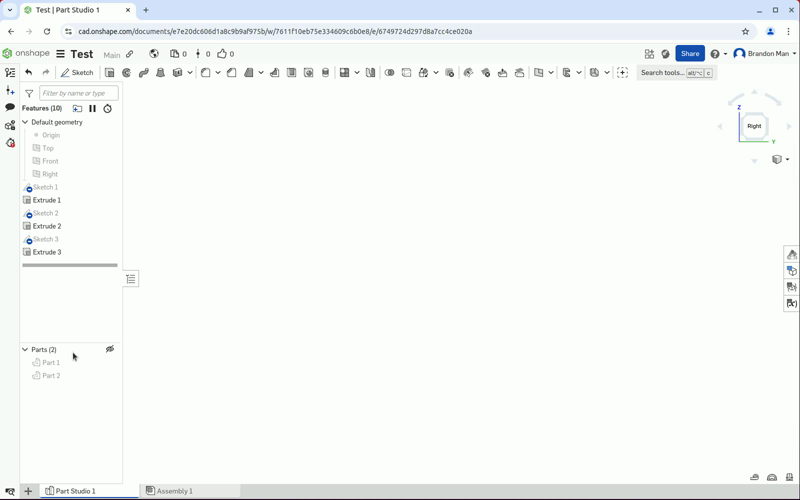
key(shift+s)
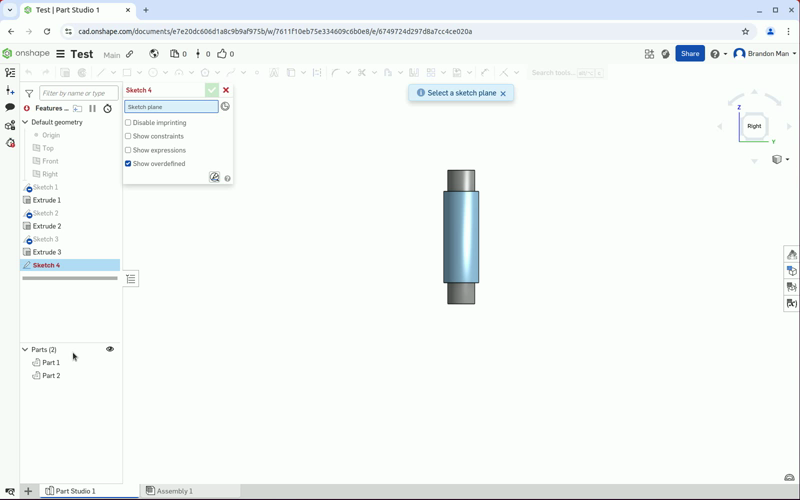
mouse_move(73, 176)
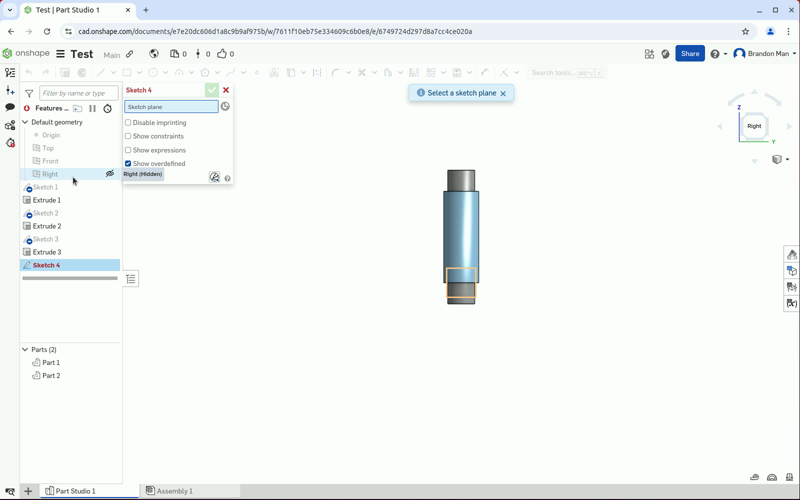
click(73, 176)
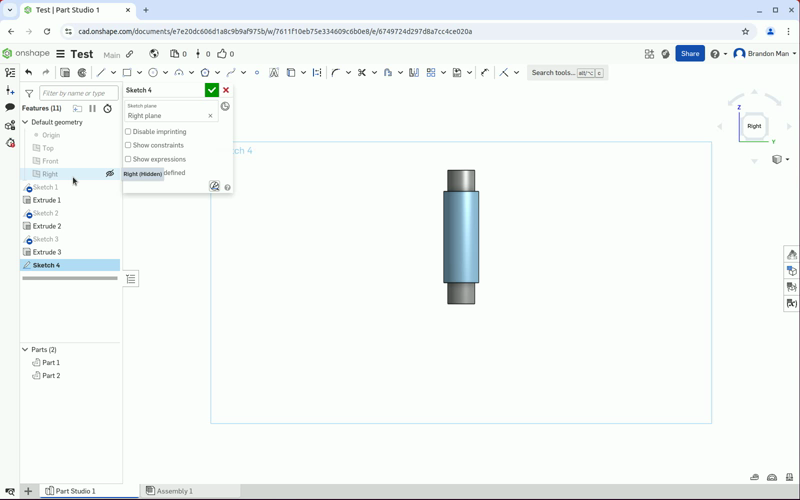
mouse_move(73, 352)
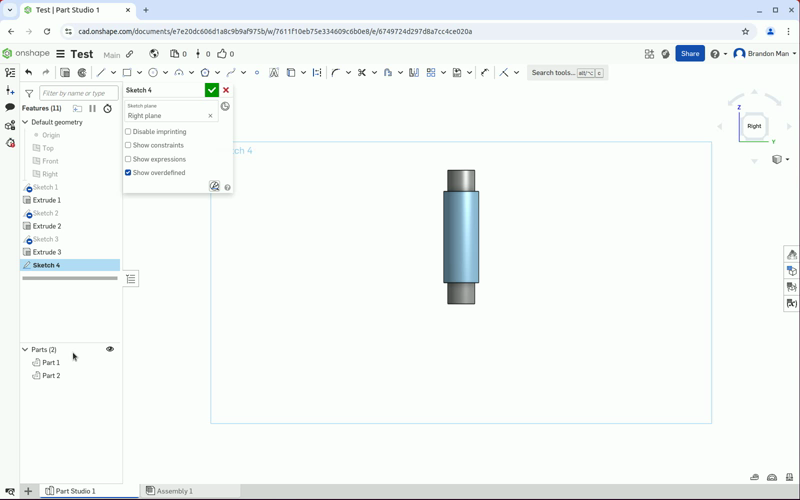
key(y)
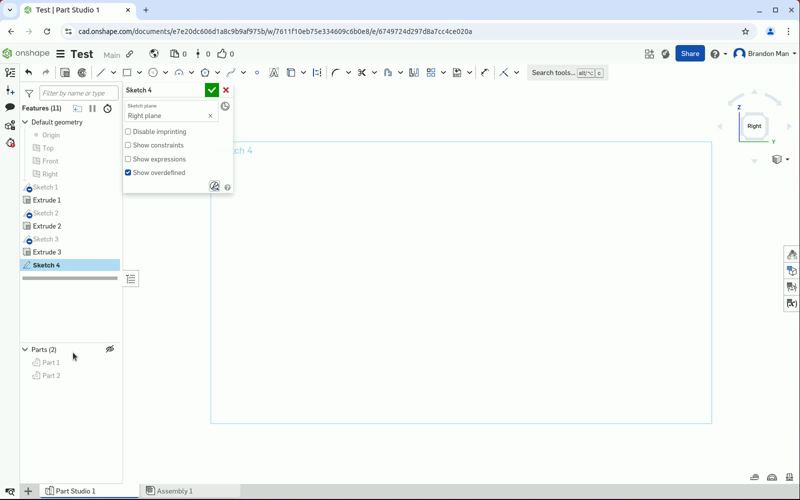
key(l)
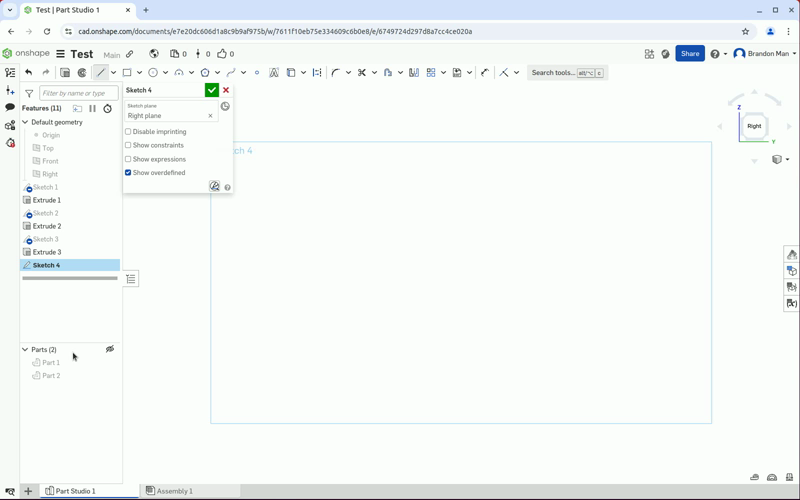
key_down(shift)
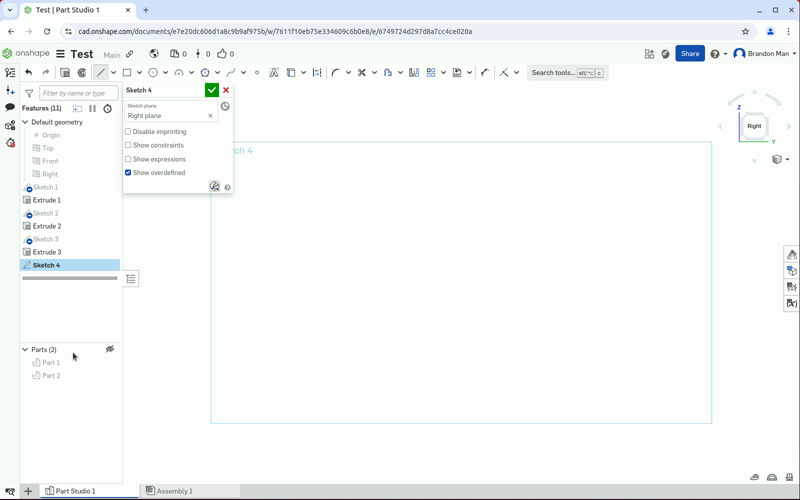
mouse_move(460, 245)
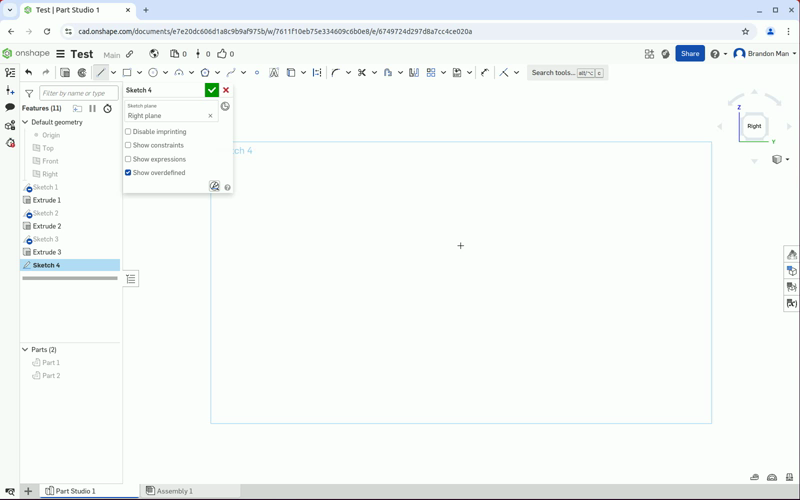
click(460, 245)
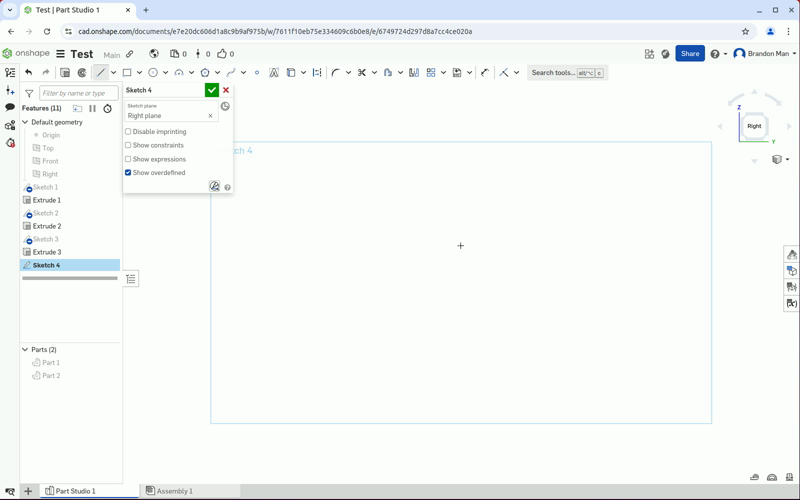
key_up(shift)
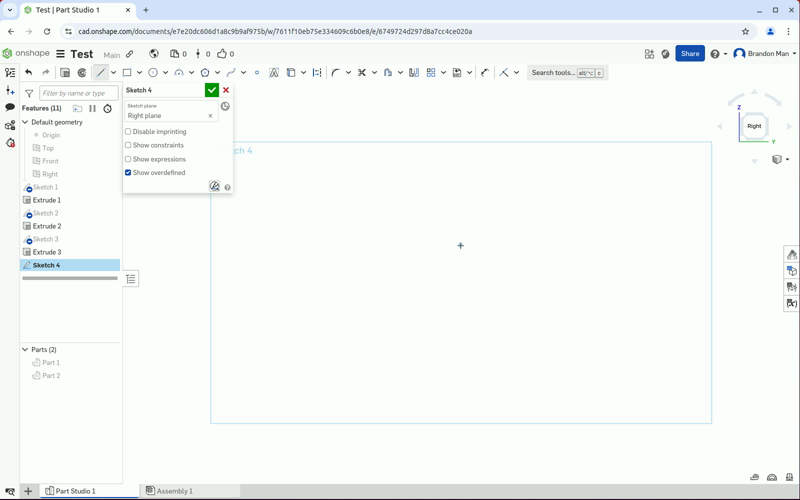
key_down(shift)
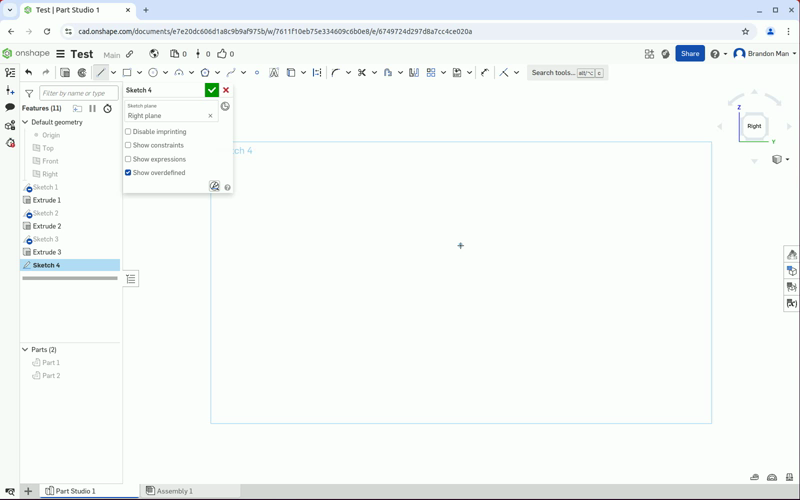
mouse_move(490, 245)
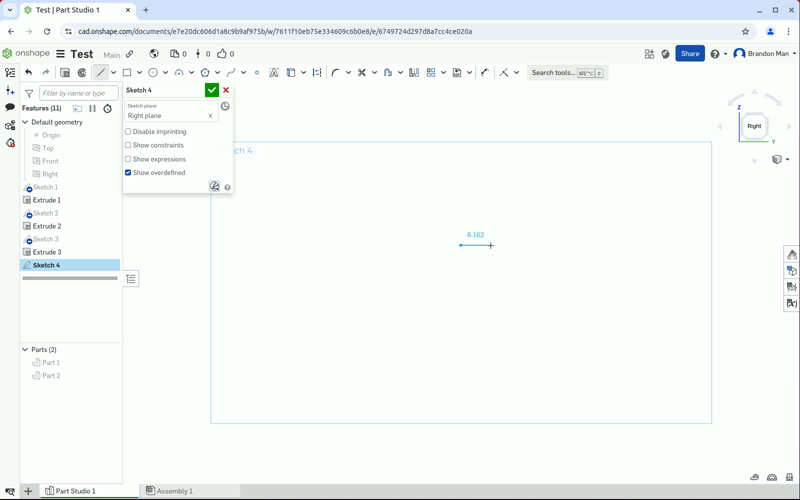
mouse_move(460, 228)
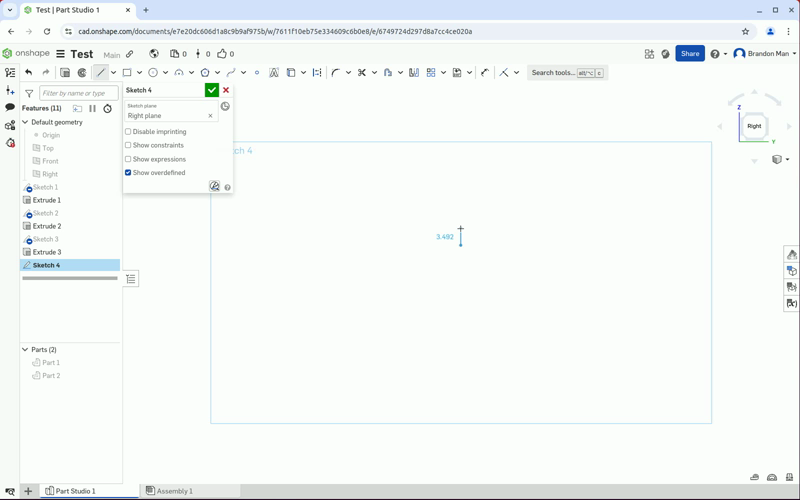
click(460, 228)
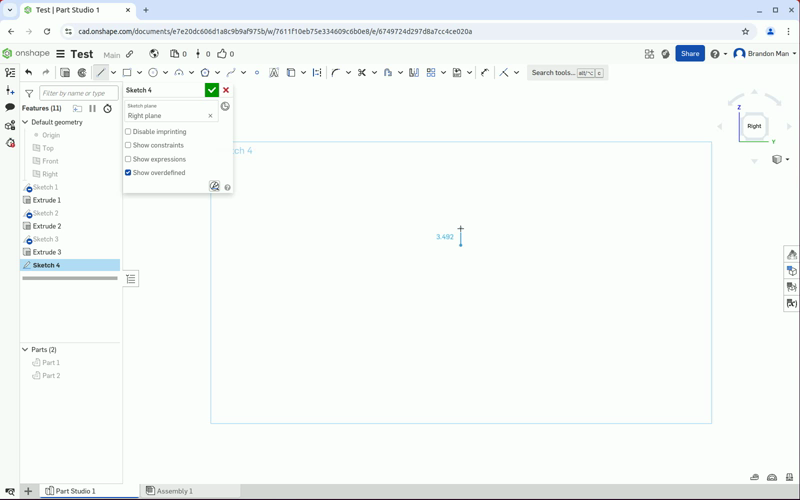
key_up(shift)
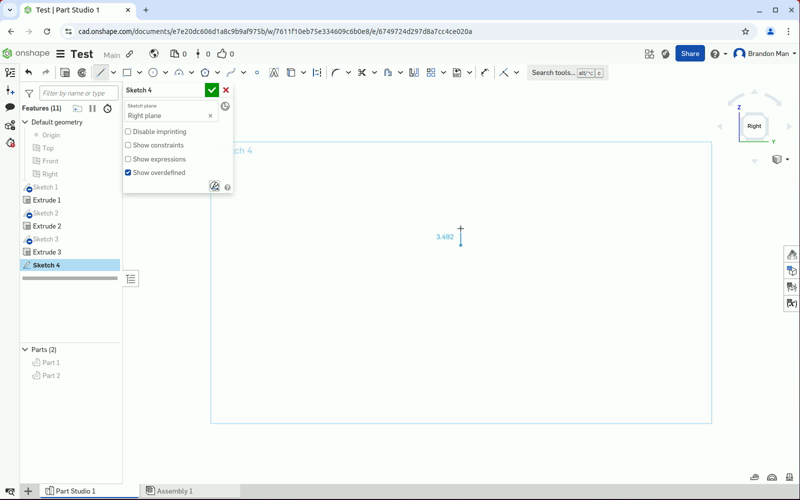
key(esc)
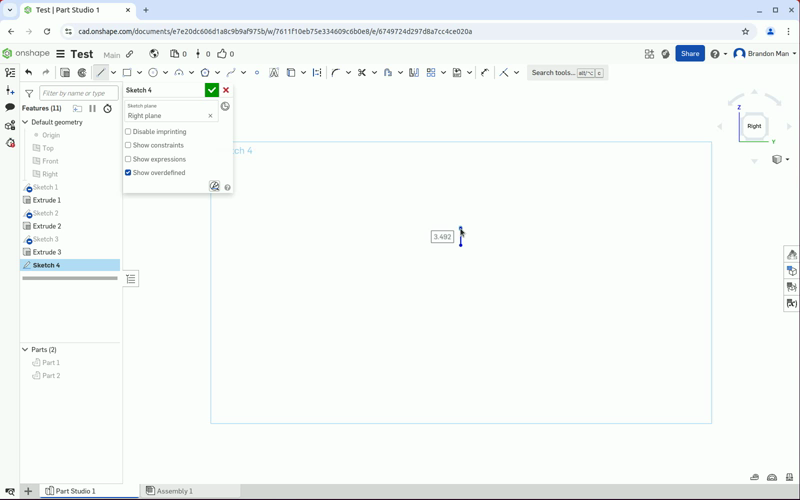
key(a)
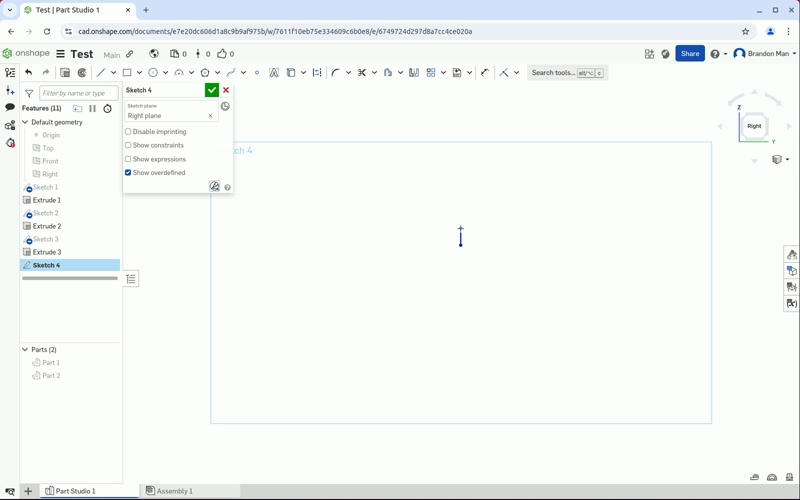
mouse_move(460, 228)
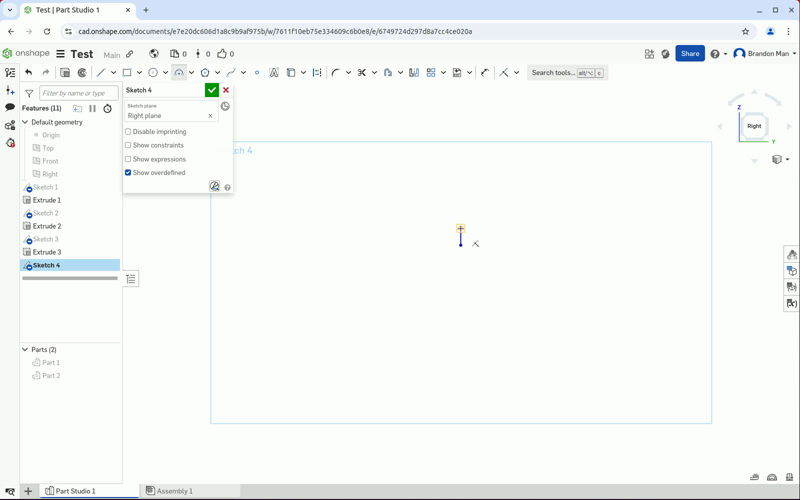
click(460, 228)
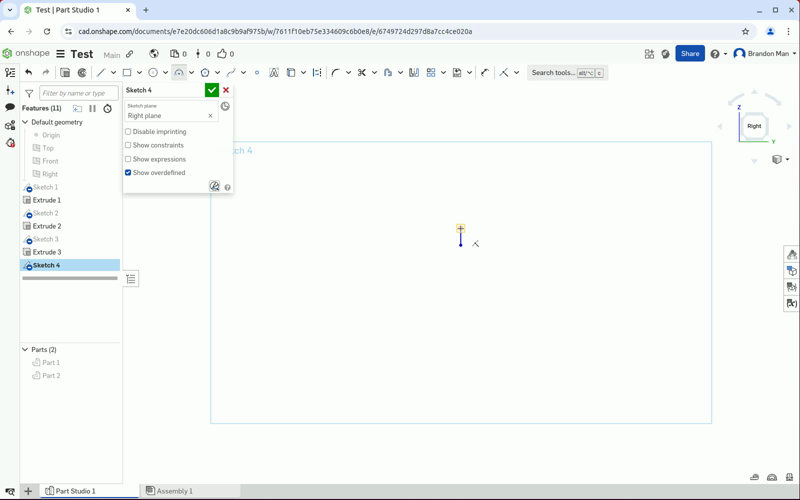
mouse_move(460, 245)
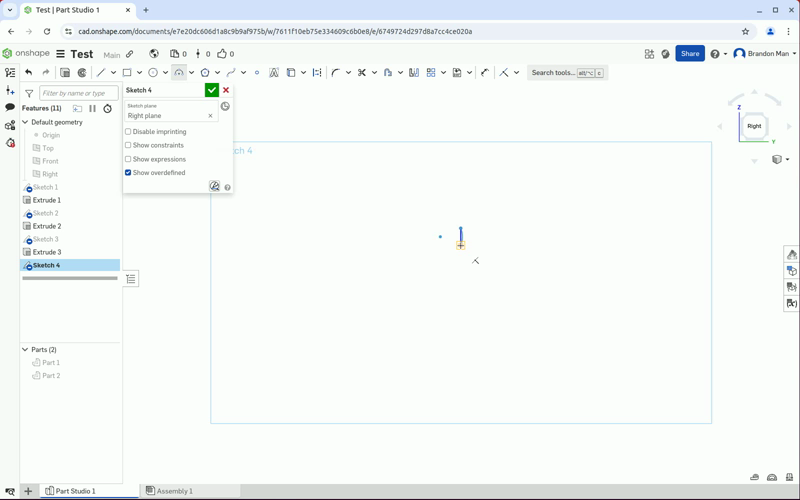
click(460, 245)
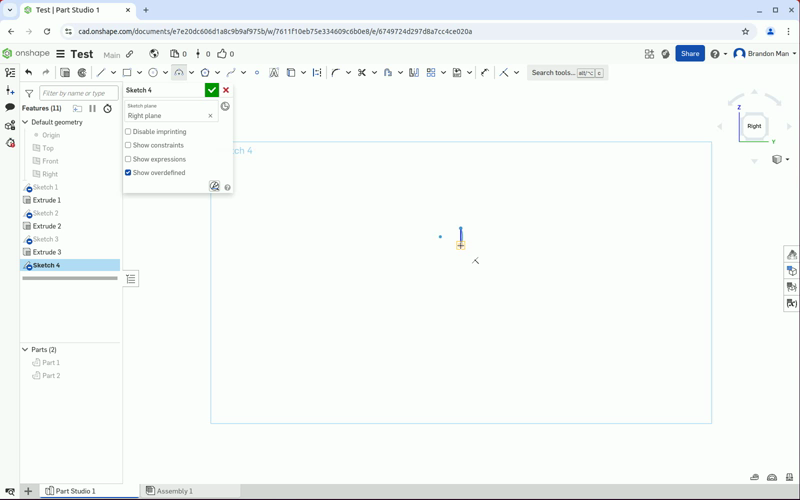
key_down(shift)
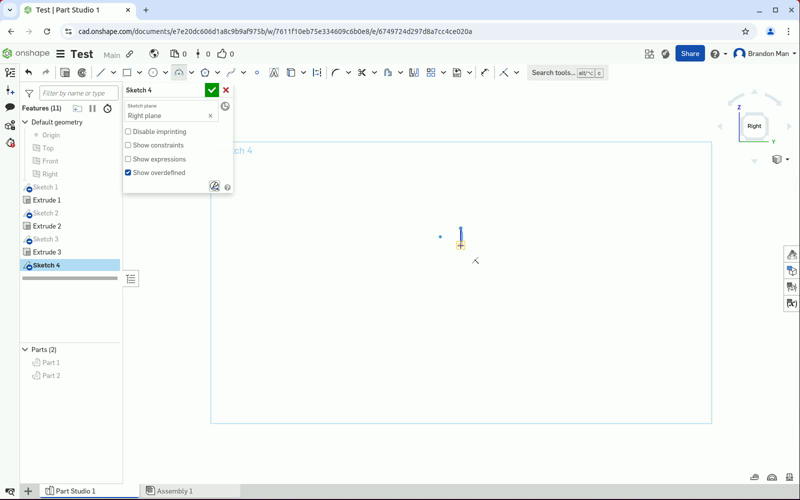
mouse_move(452, 236)
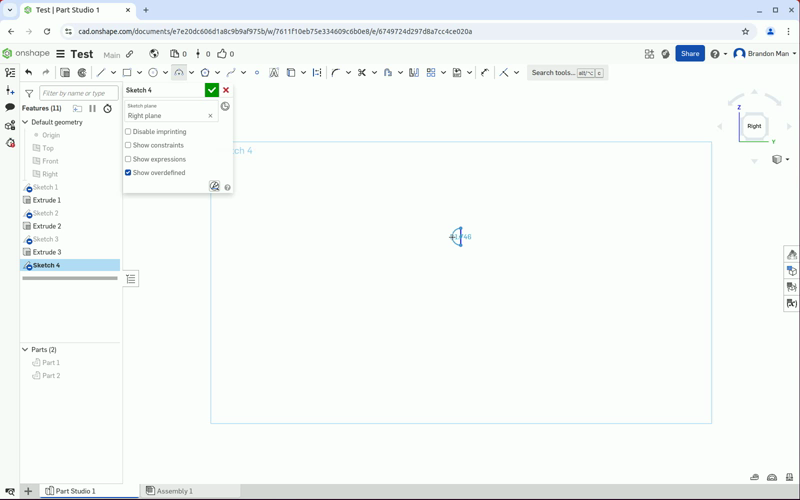
click(452, 236)
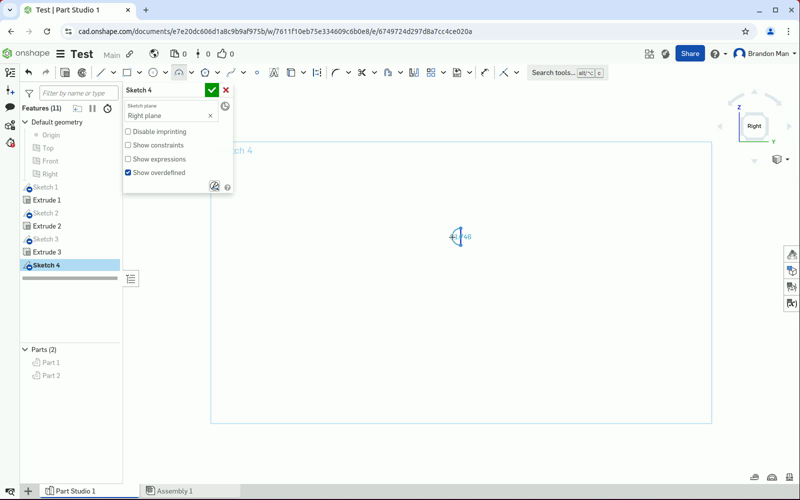
key_up(shift)
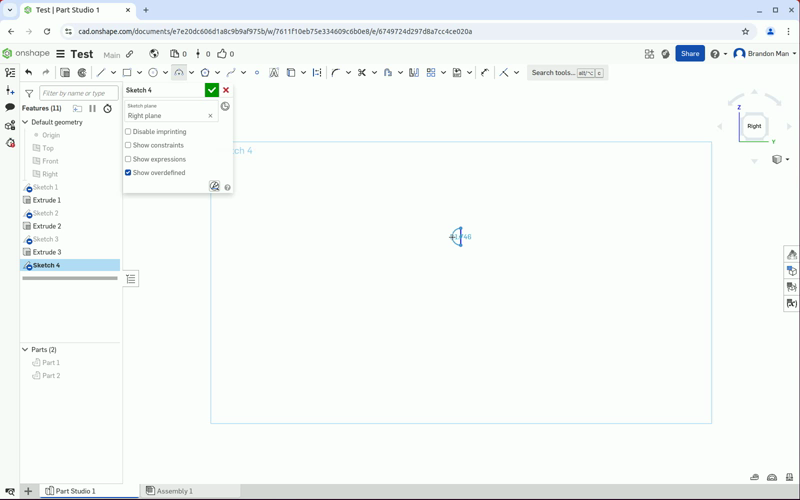
key(esc)
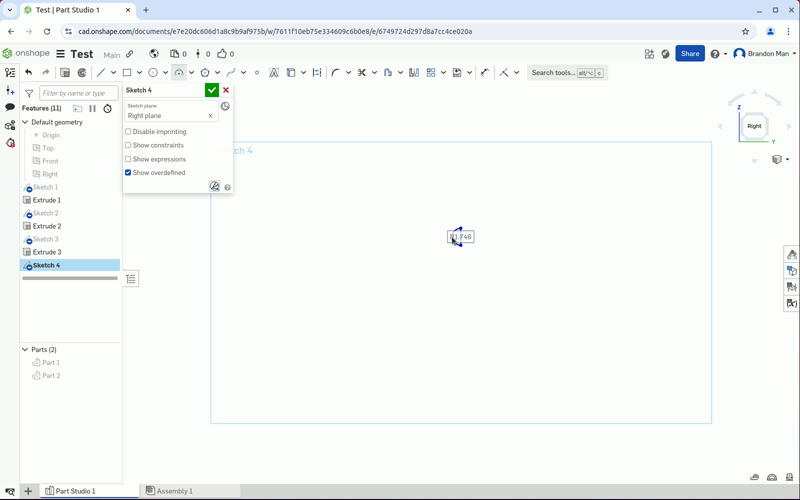
mouse_move(456, 243)
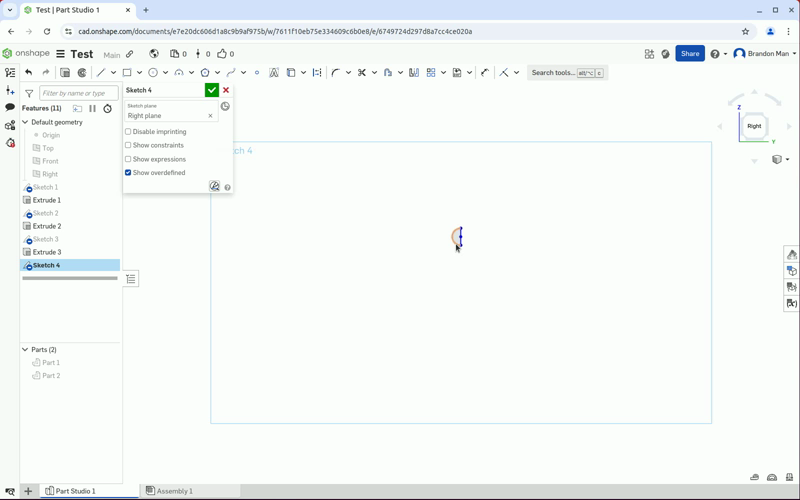
scroll(6)
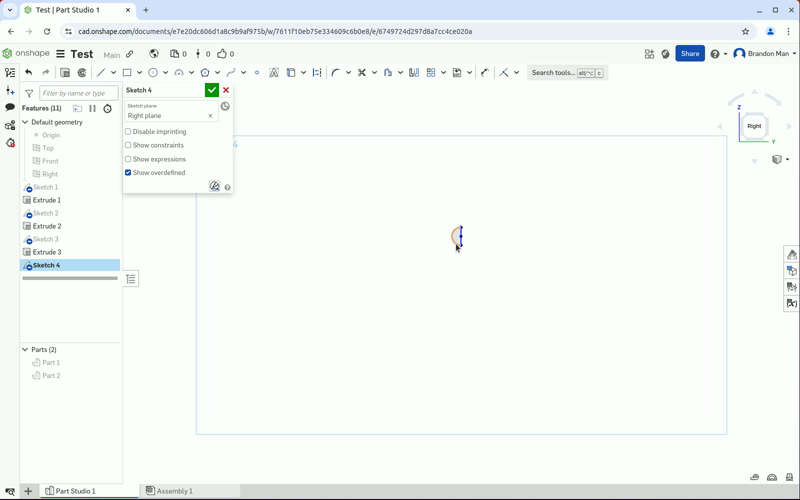
scroll(6)
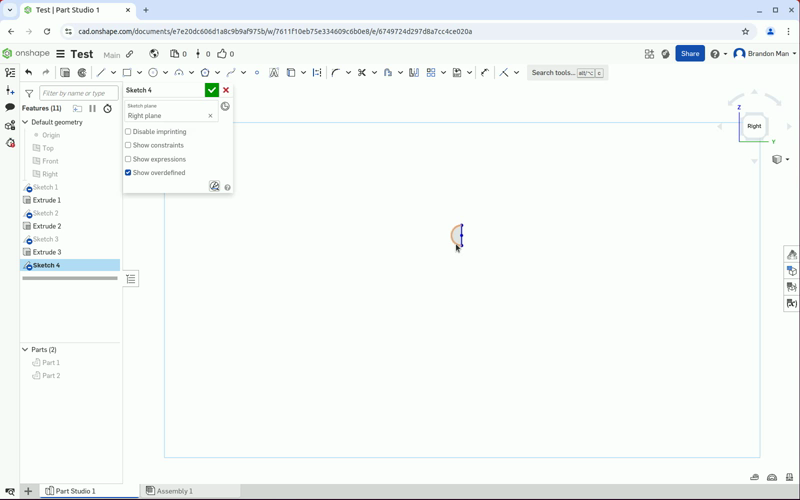
scroll(6)
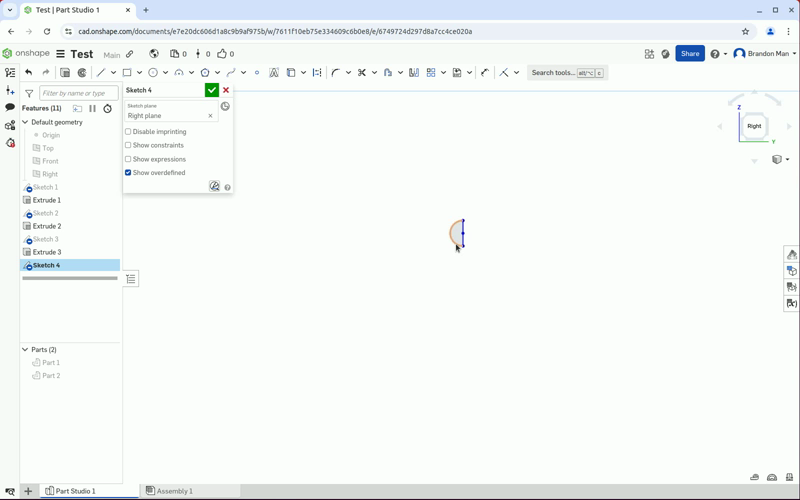
scroll(6)
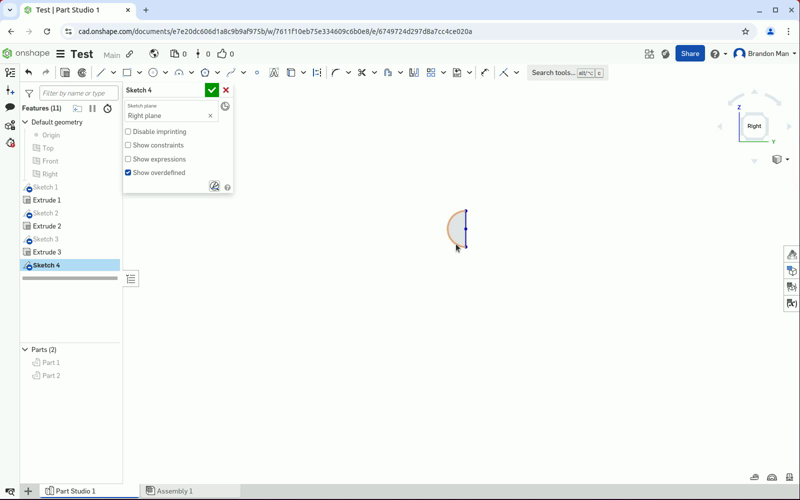
scroll(6)
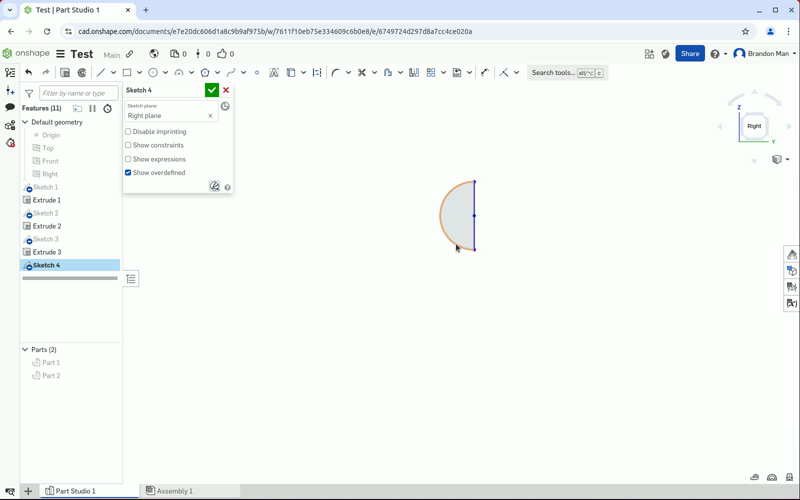
scroll(6)
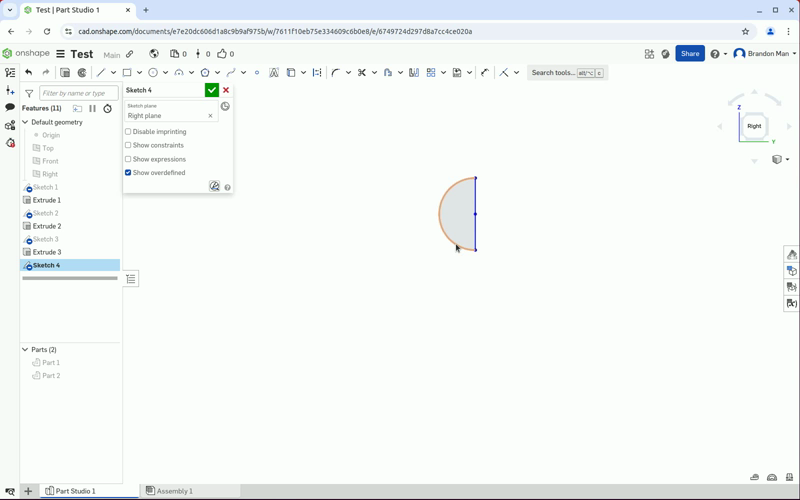
scroll(6)
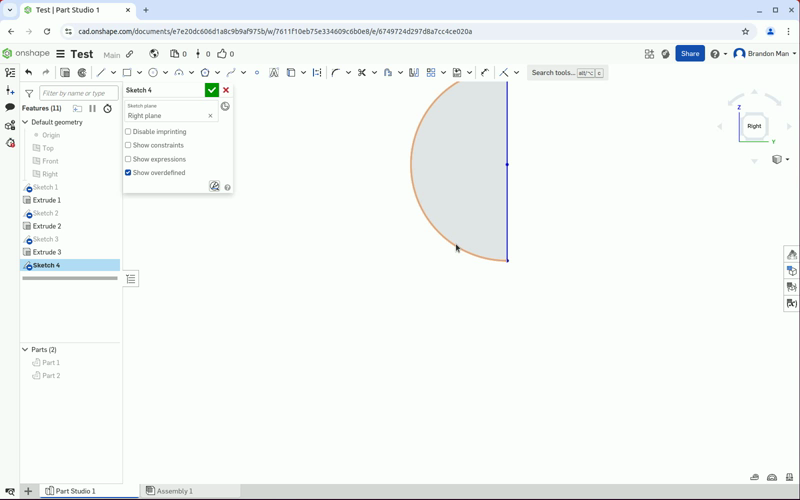
click(456, 243)
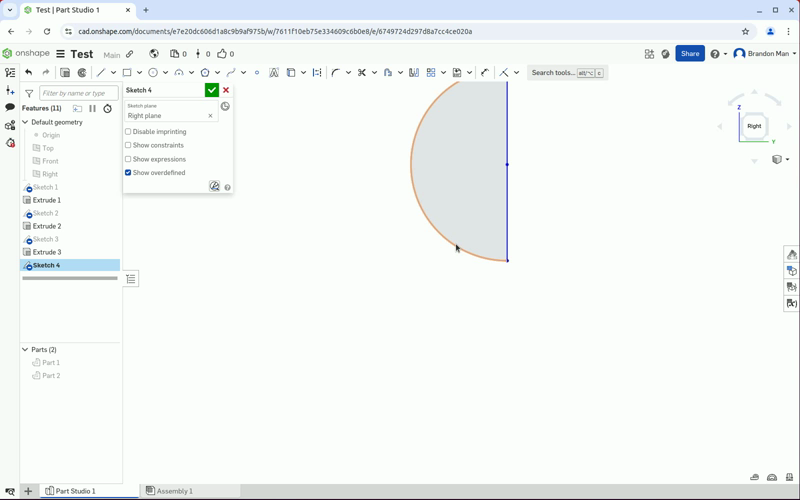
scroll(-6)
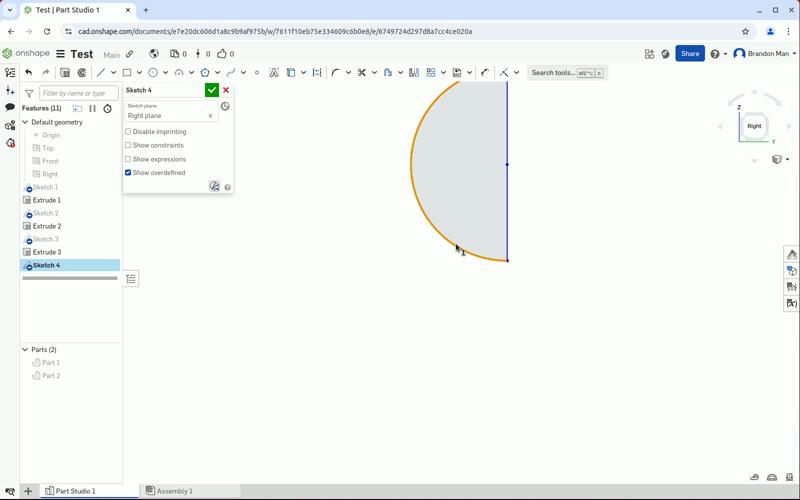
scroll(-6)
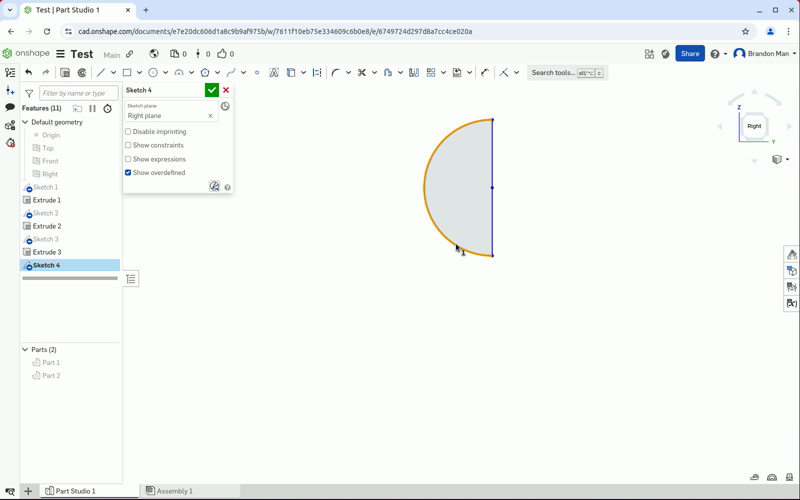
scroll(-6)
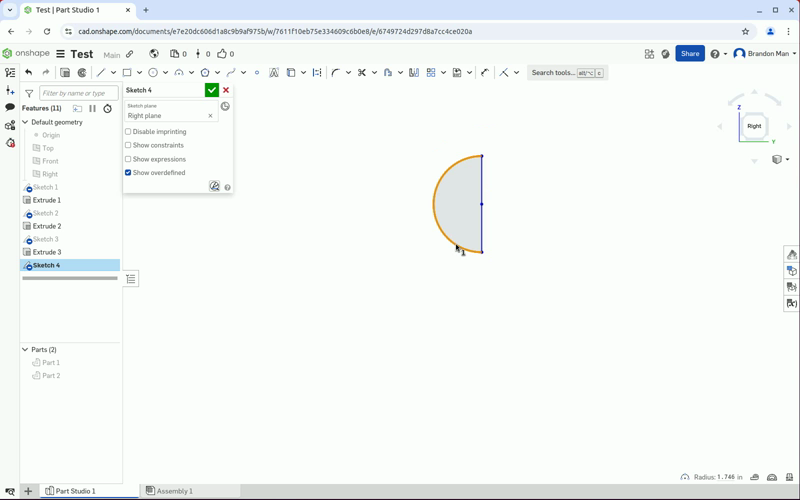
scroll(-6)
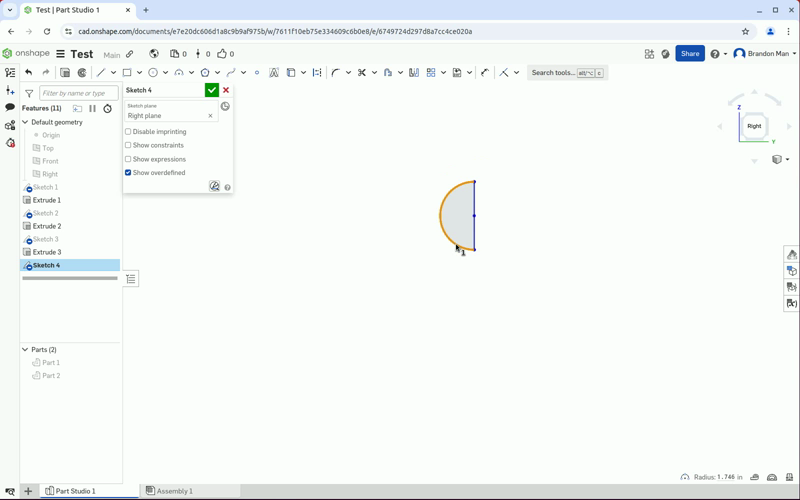
scroll(-6)
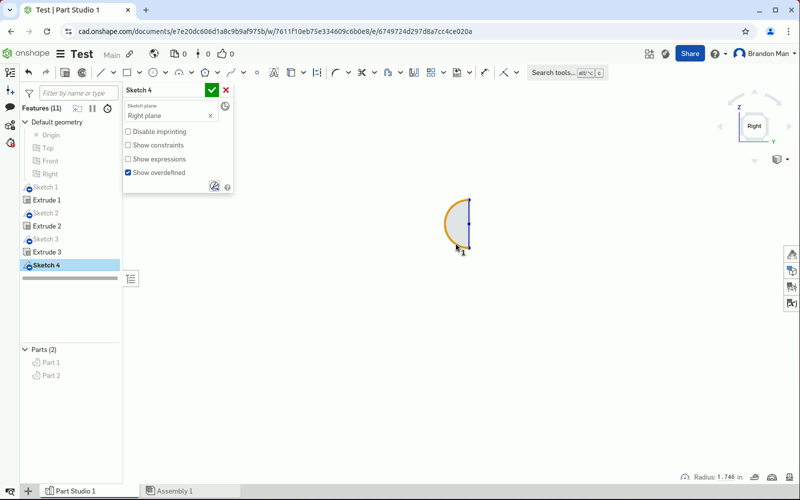
scroll(-6)
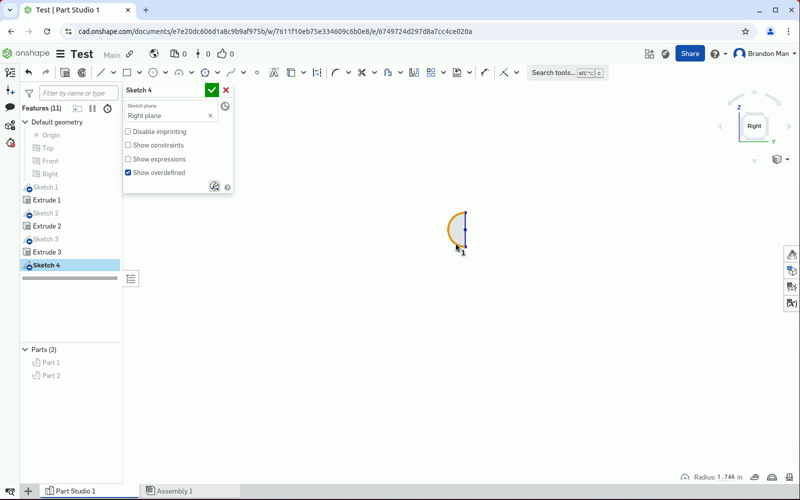
scroll(-6)
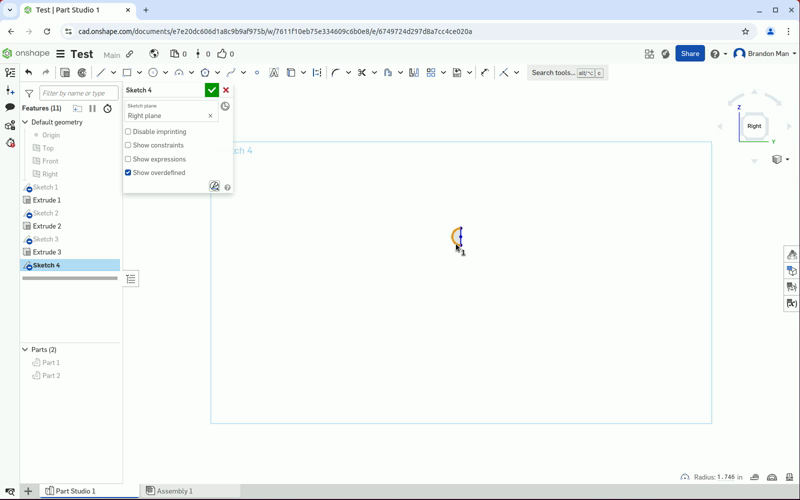
mouse_move(73, 352)
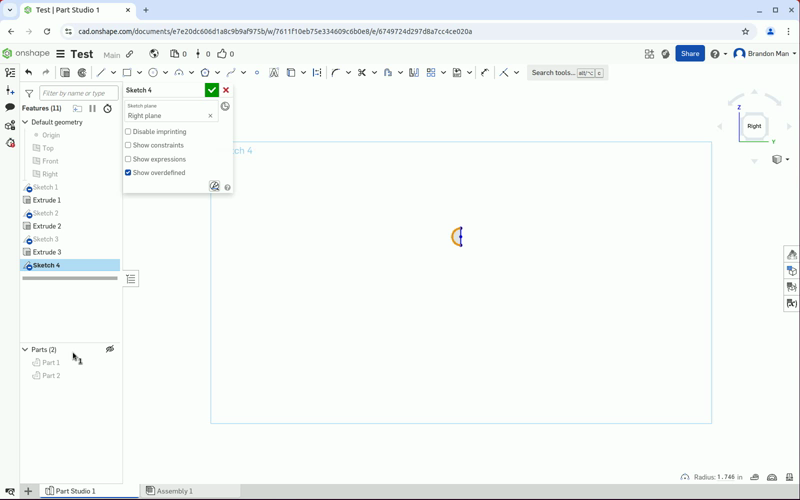
key(shift+y)
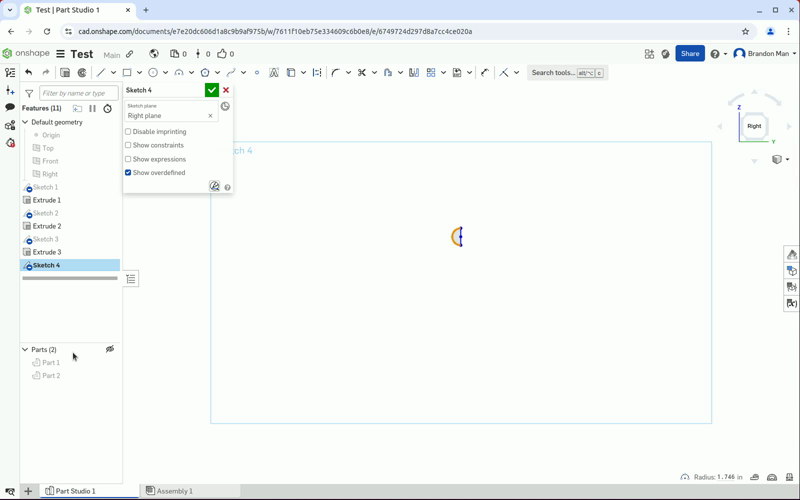
key(shift+e)
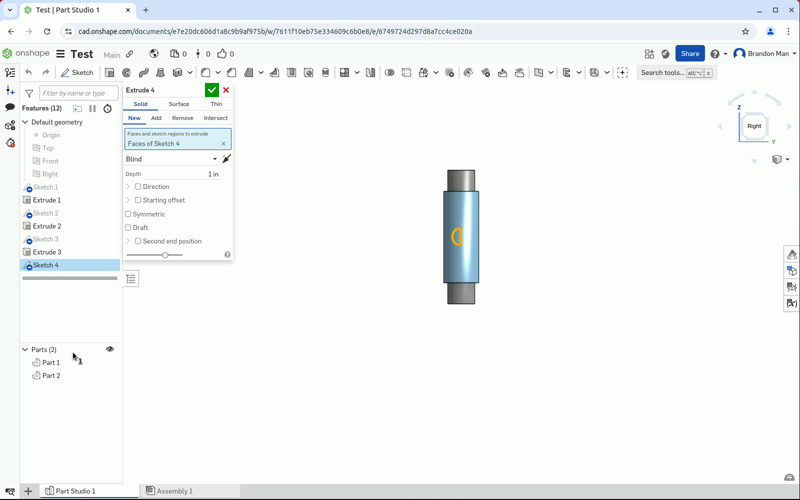
mouse_move(143, 106)
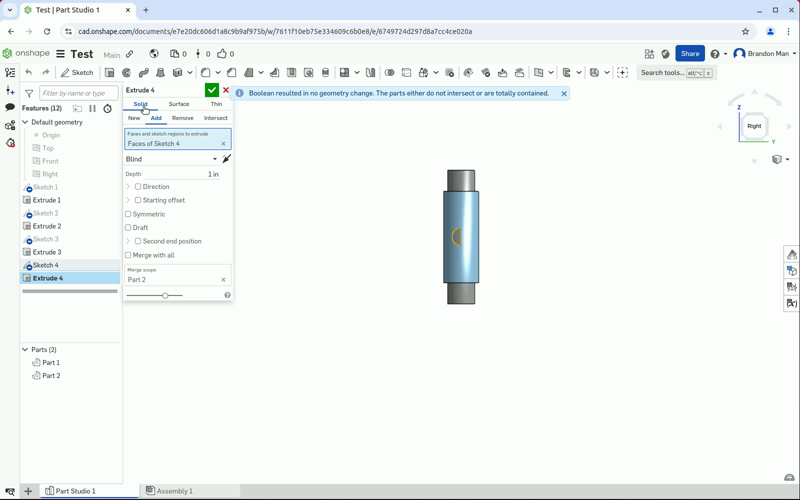
click(143, 106)
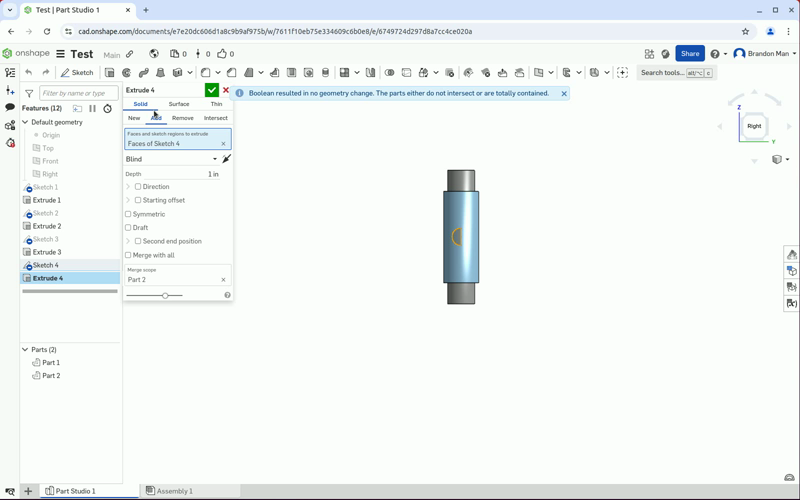
mouse_move(186, 120)
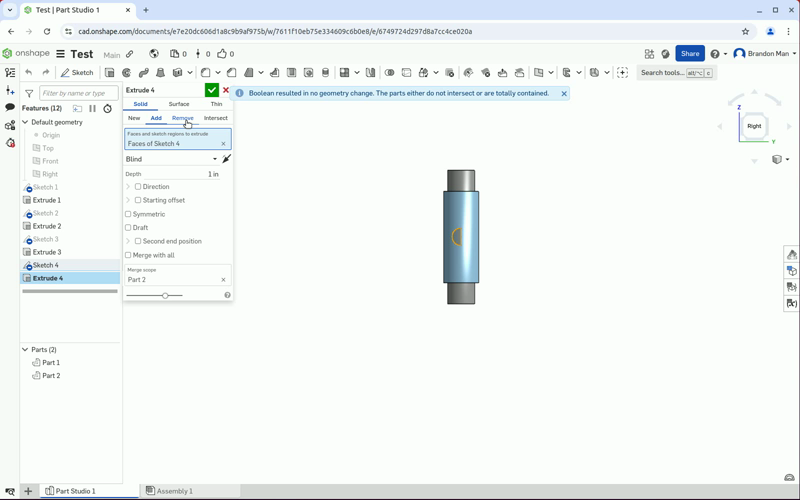
click(186, 120)
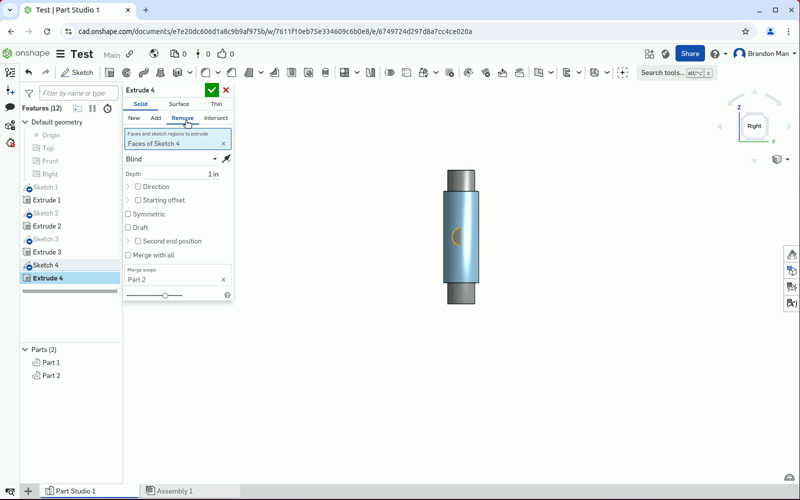
key(tab, 4)
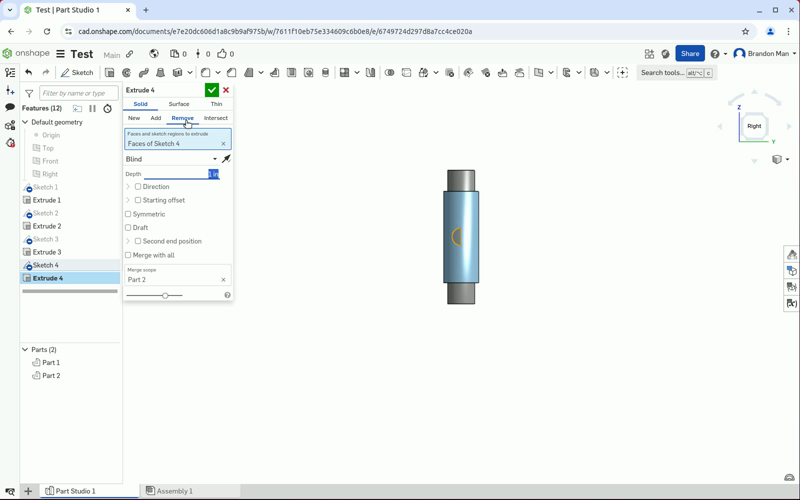
text(-21.423)
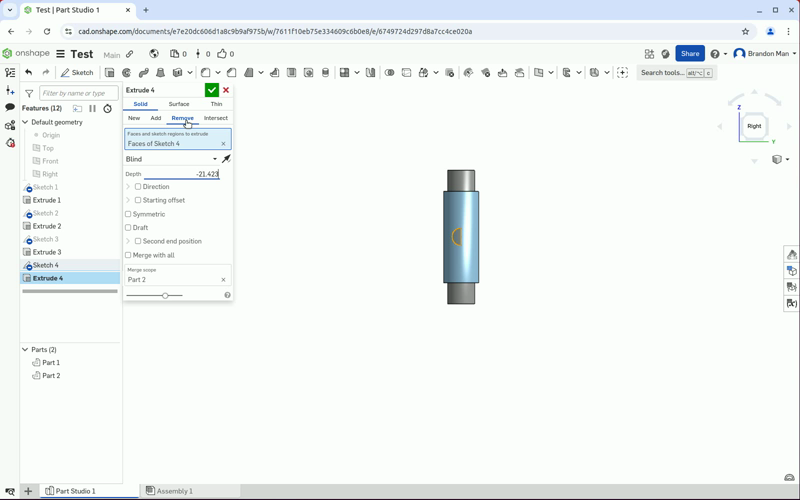
key(tab, 6)
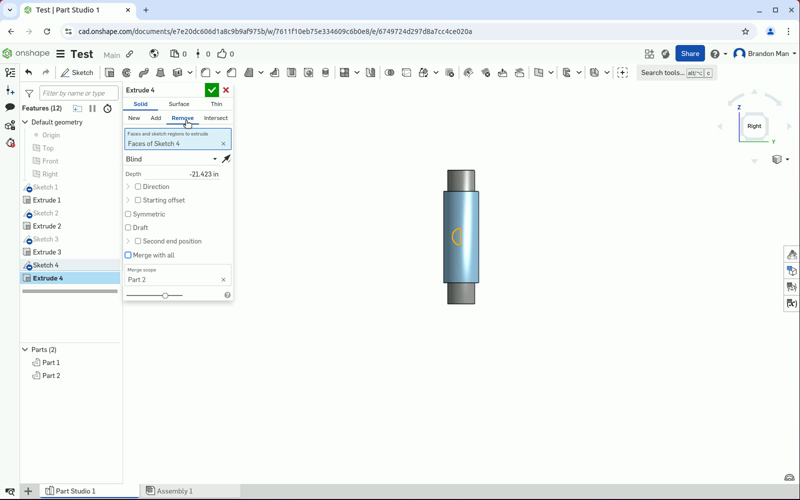
key(space)
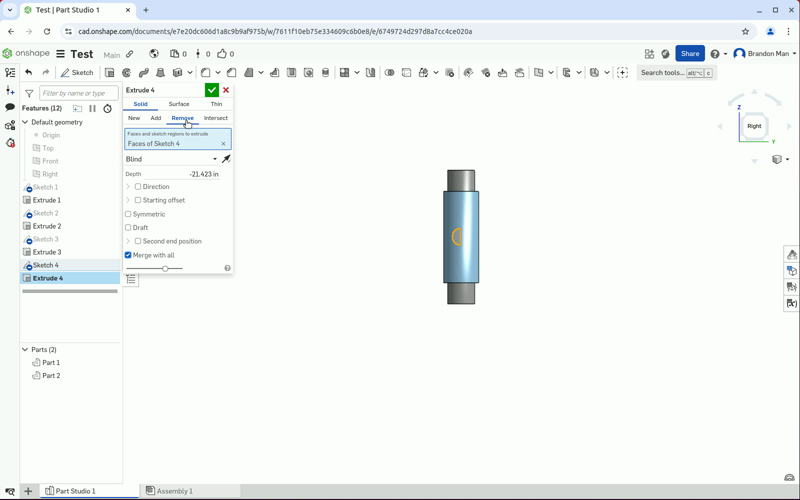
key(enter)
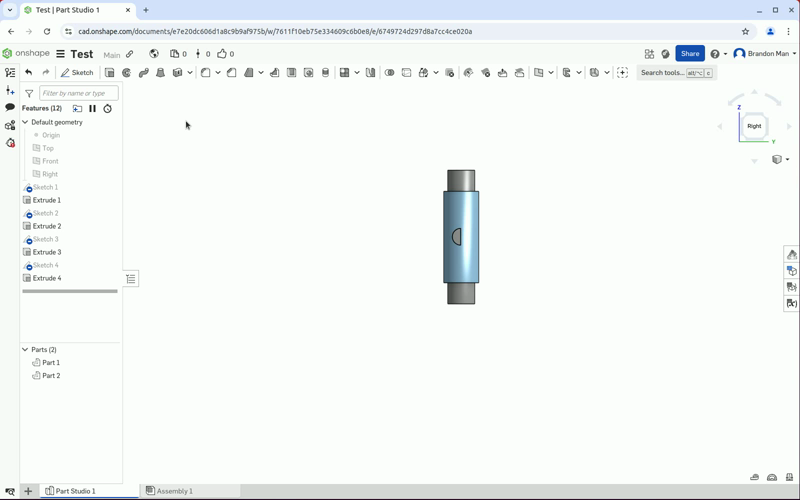
key(shift+h)
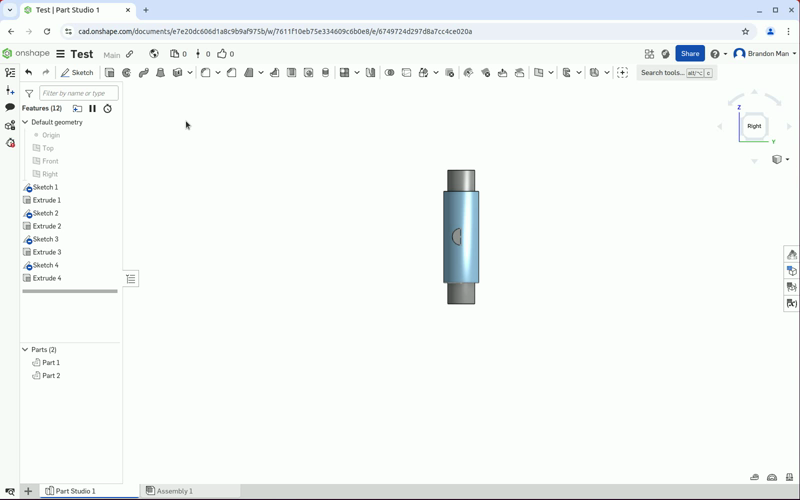
key(shift+h)
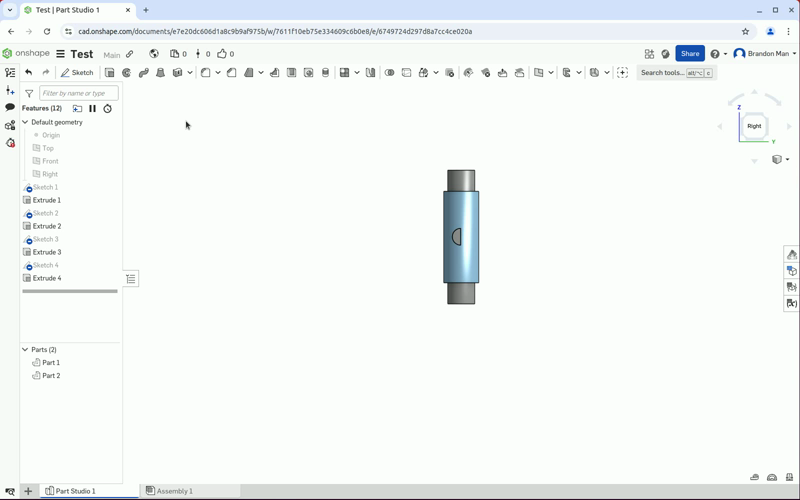
mouse_move(73, 189)
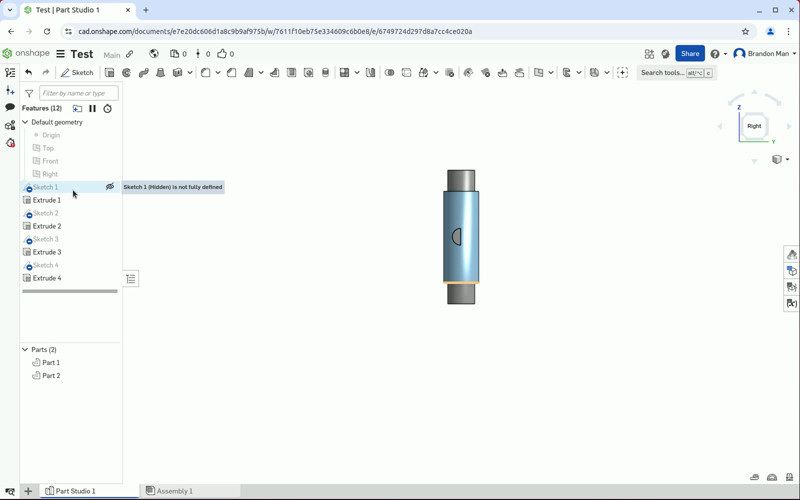
click(73, 189)
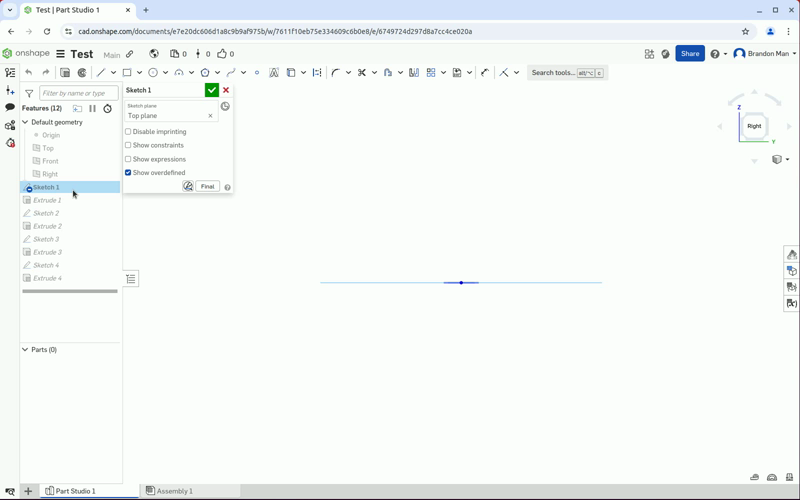
mouse_move(229, 92)
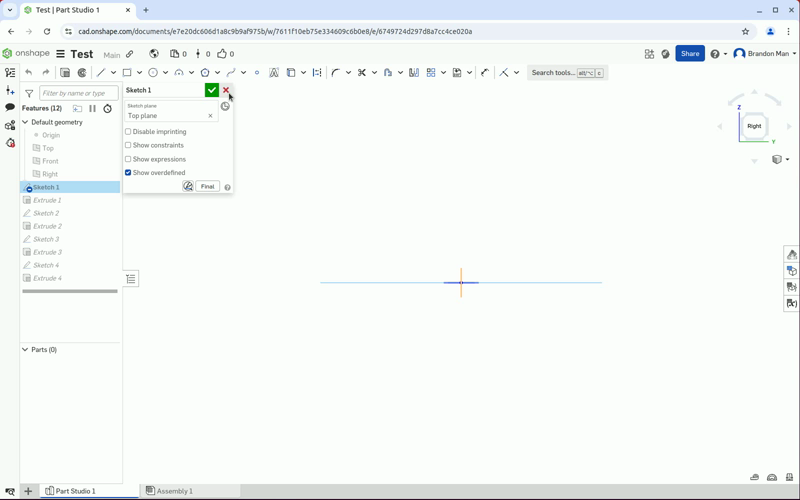
click(229, 92)
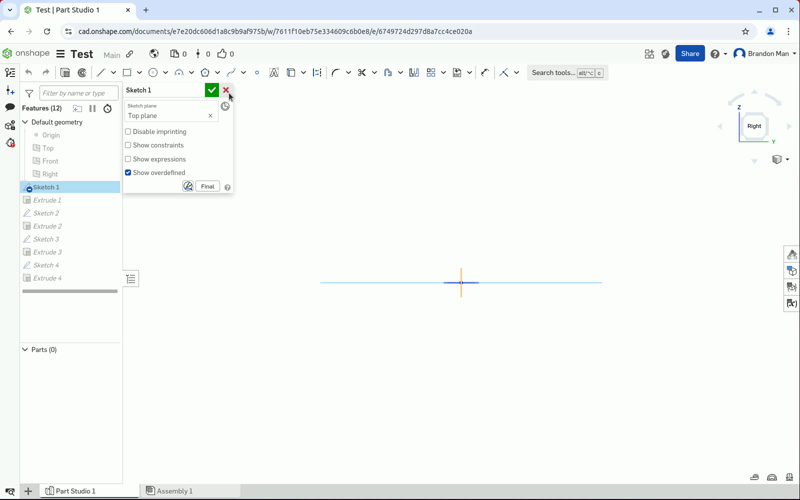
key(shift+s)
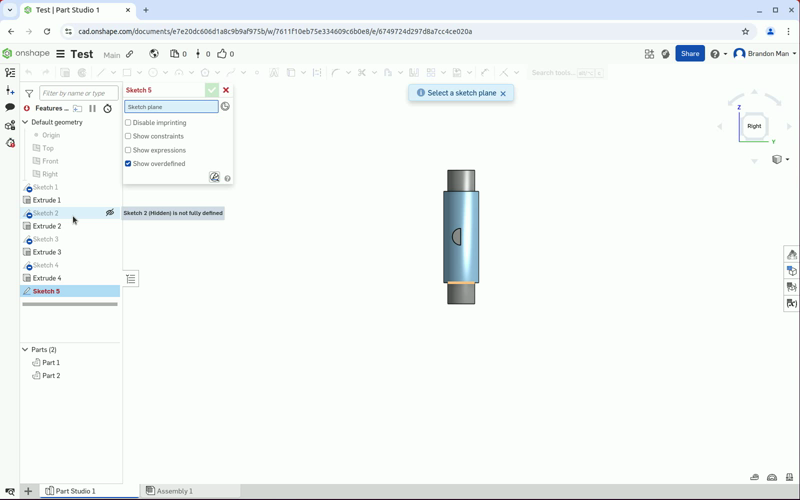
scroll(3)
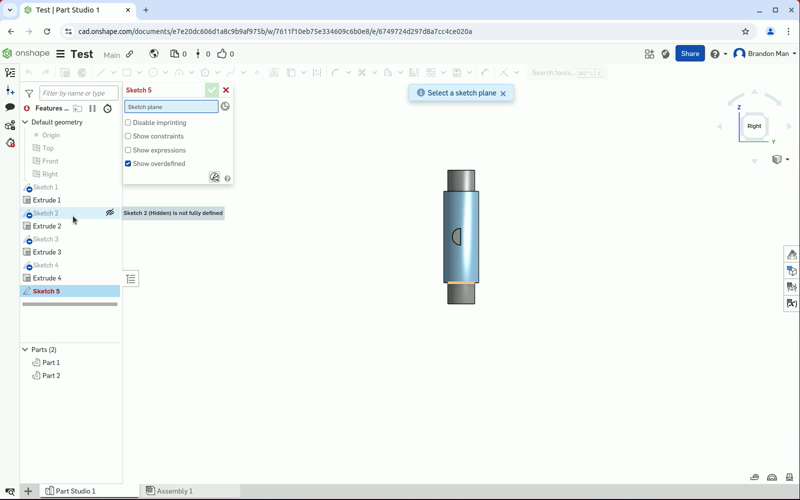
mouse_move(73, 176)
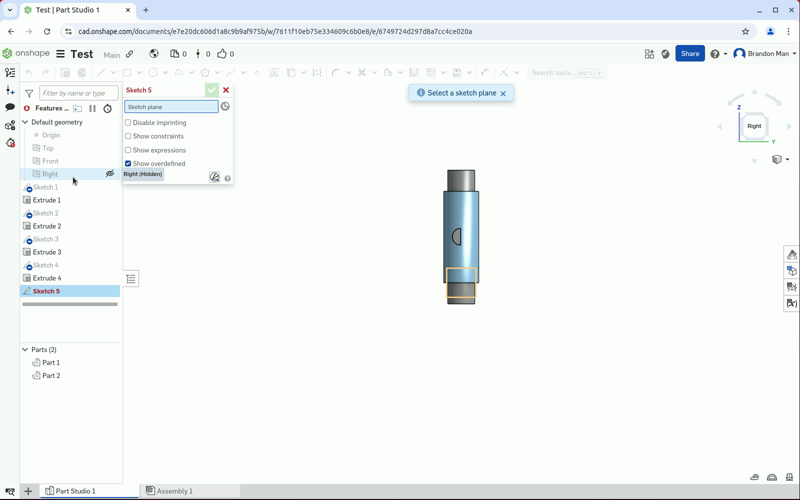
click(73, 176)
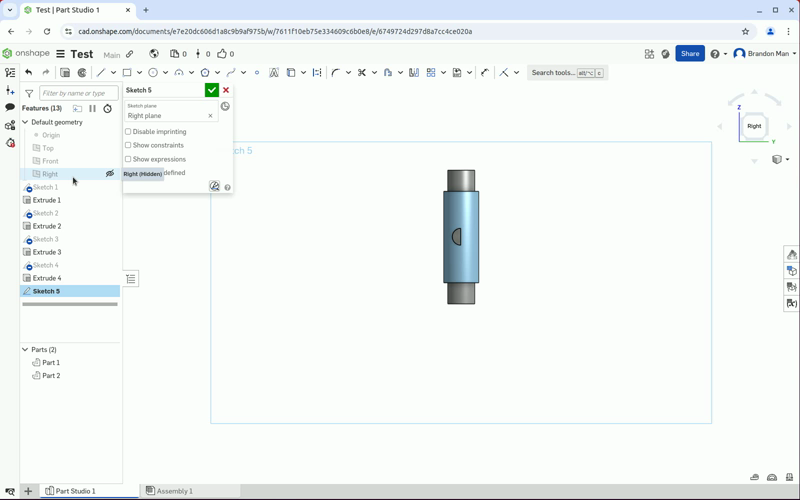
mouse_move(73, 352)
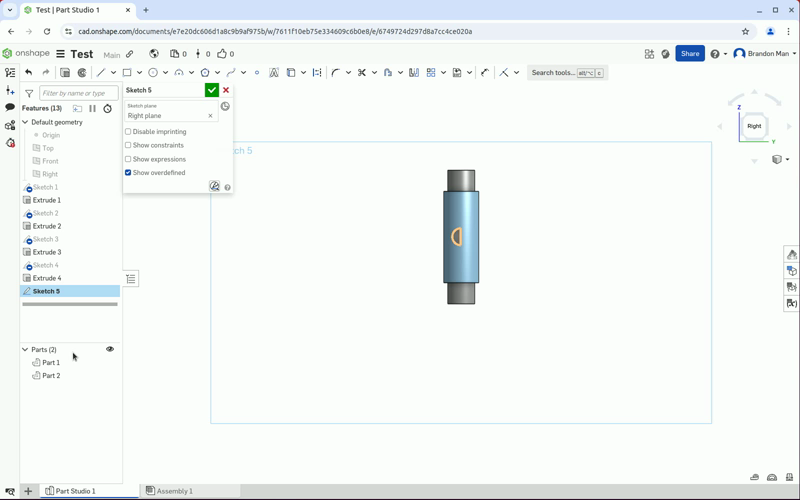
key(y)
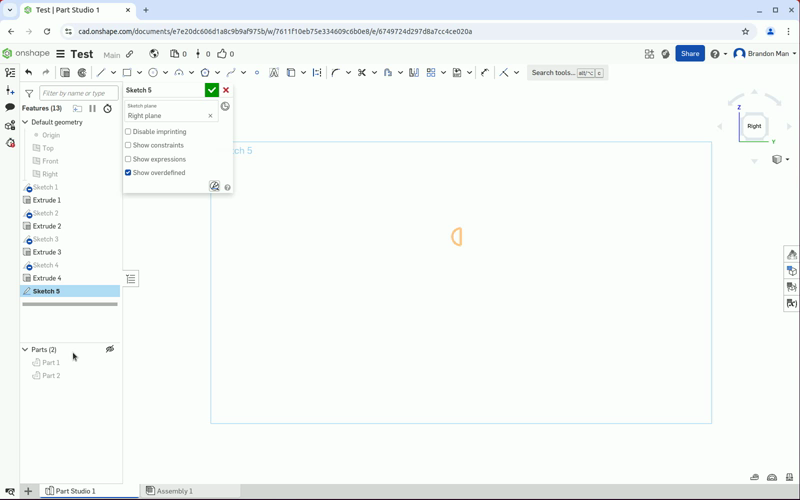
key(a)
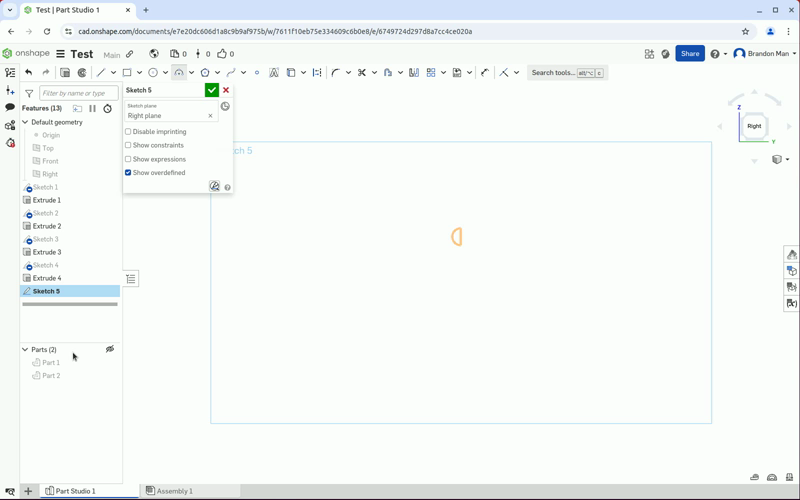
key_down(shift)
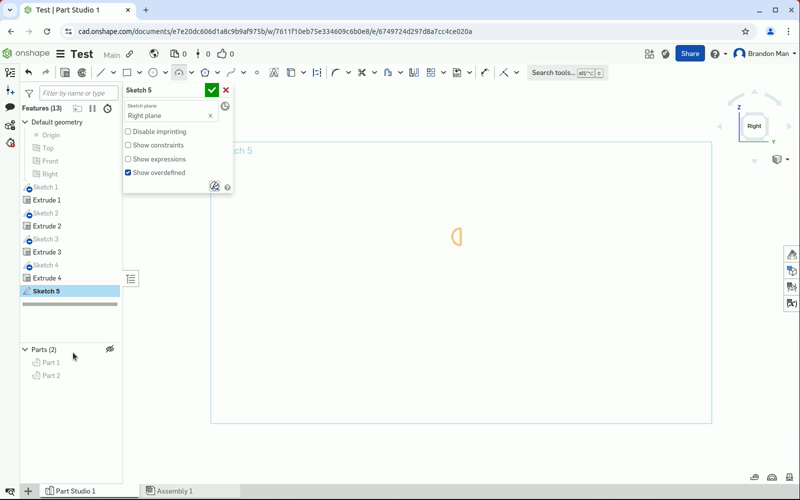
mouse_move(460, 245)
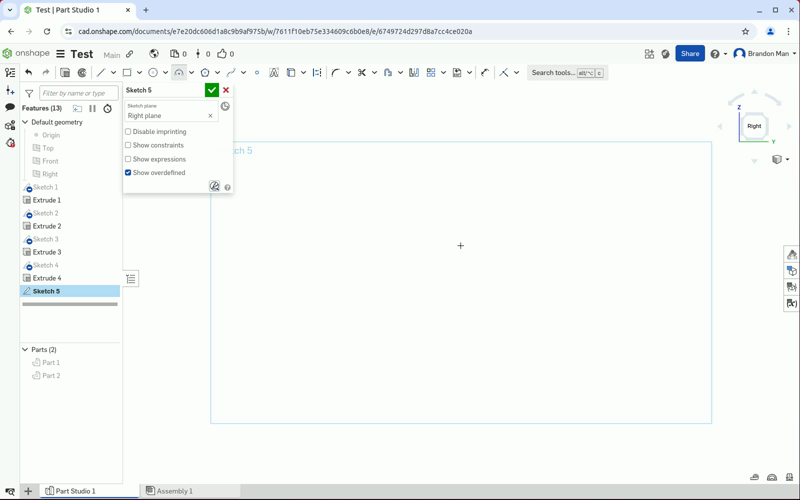
click(460, 245)
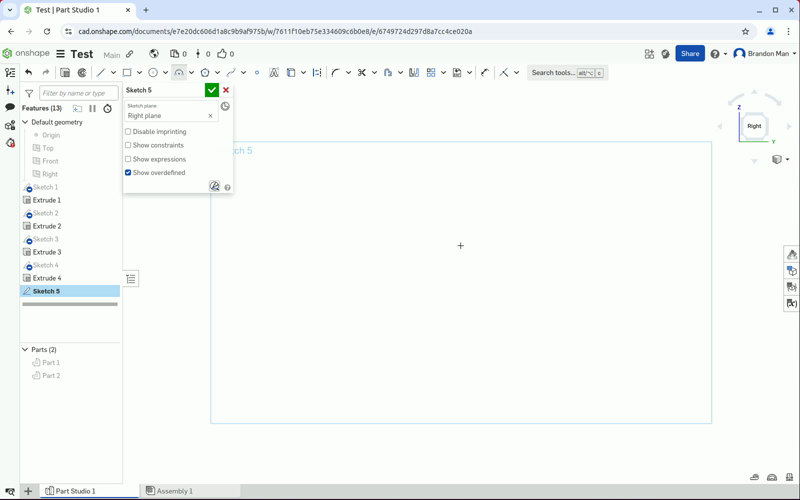
key_up(shift)
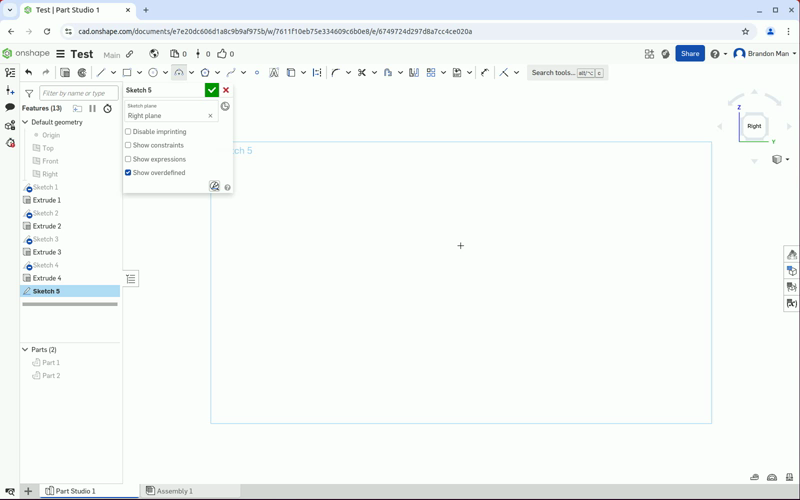
key_down(shift)
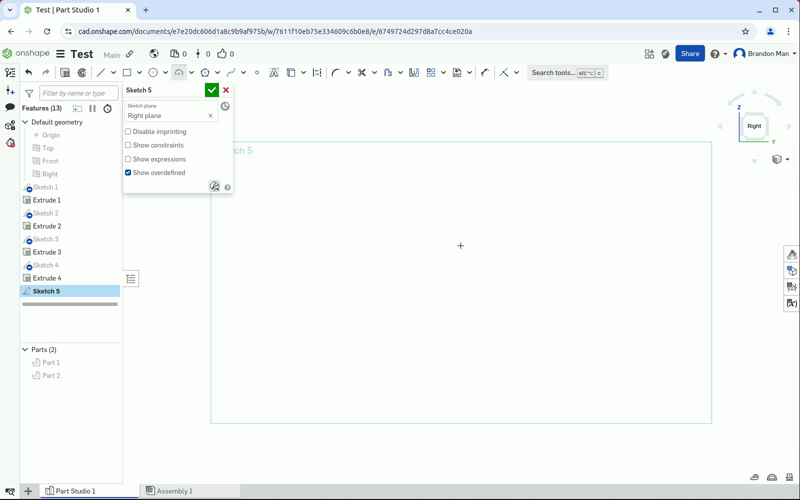
mouse_move(460, 228)
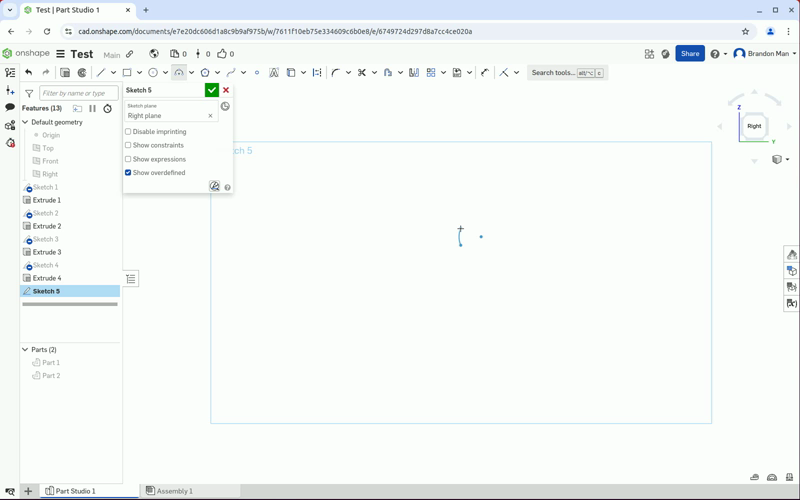
click(460, 228)
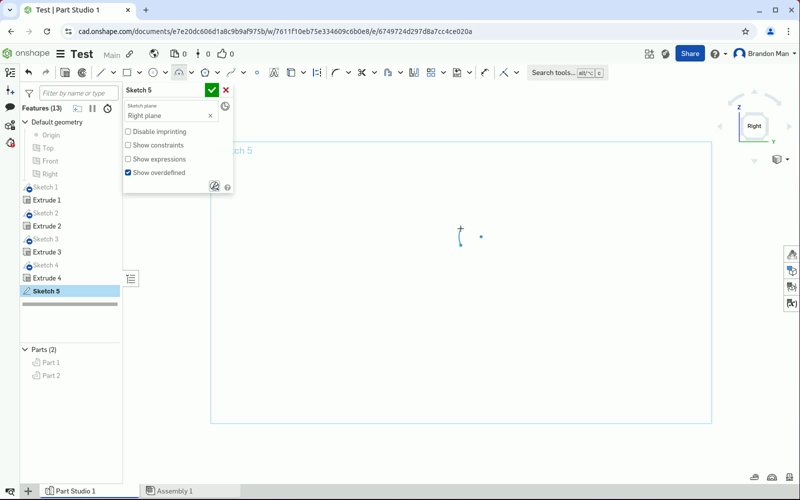
mouse_move(469, 236)
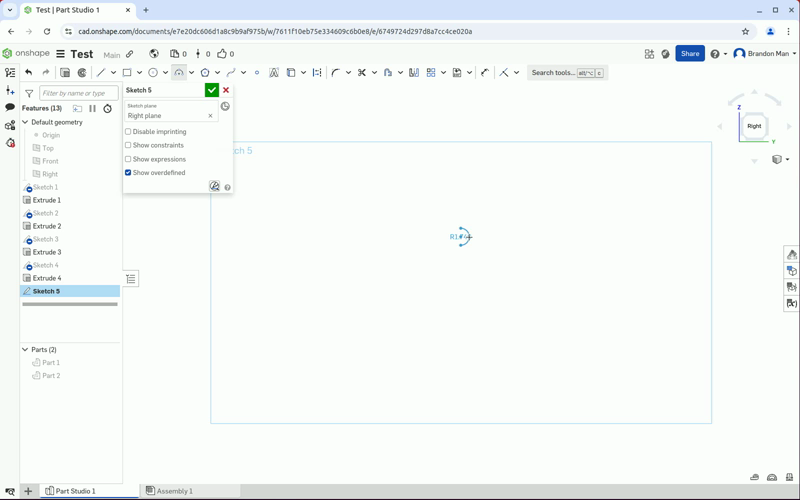
click(469, 236)
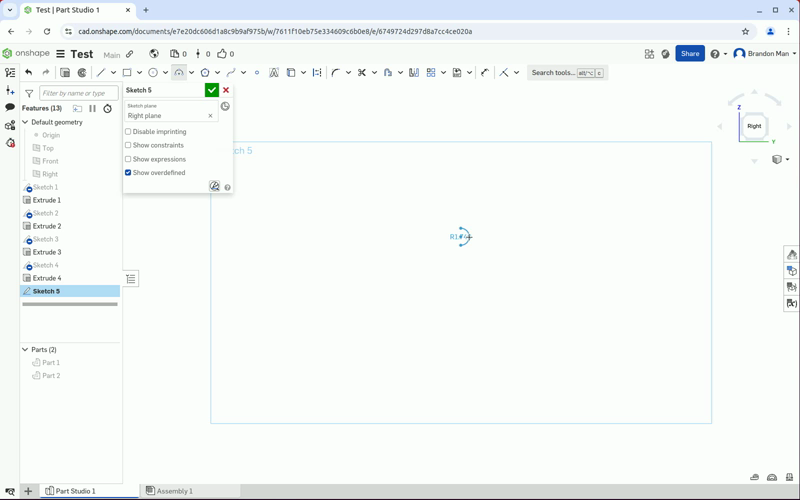
key_up(shift)
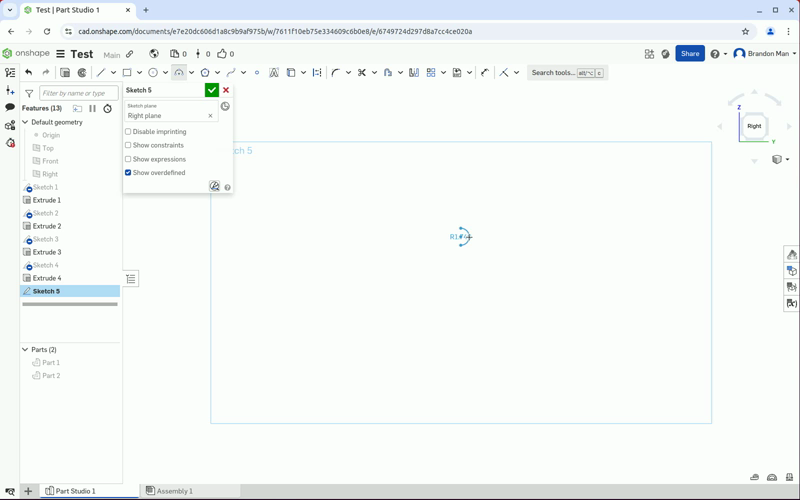
key(esc)
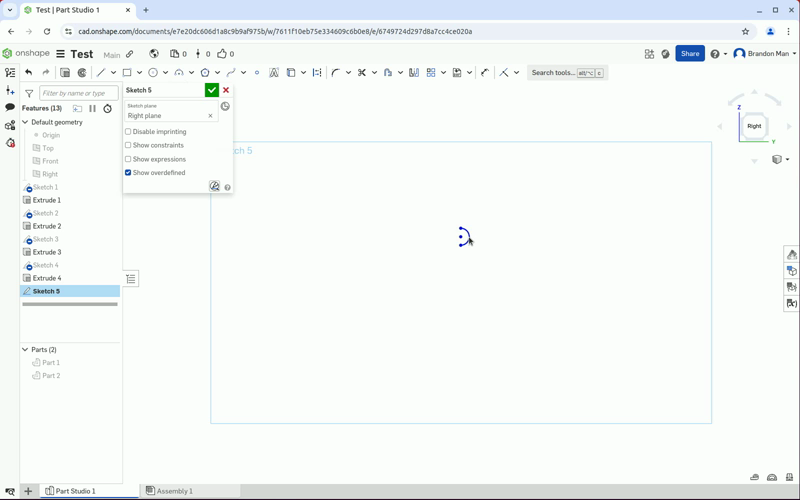
key(l)
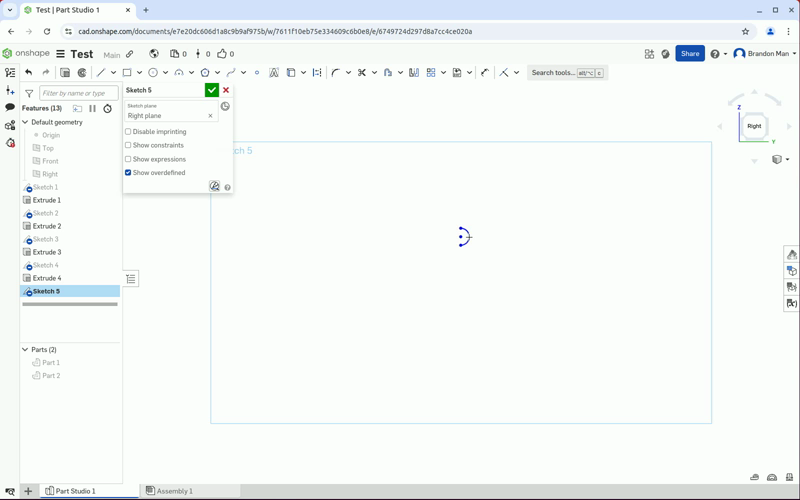
mouse_move(460, 228)
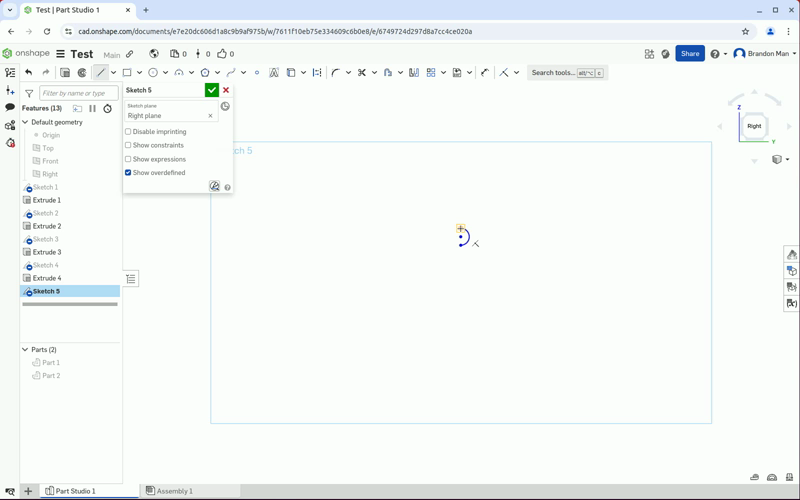
click(460, 228)
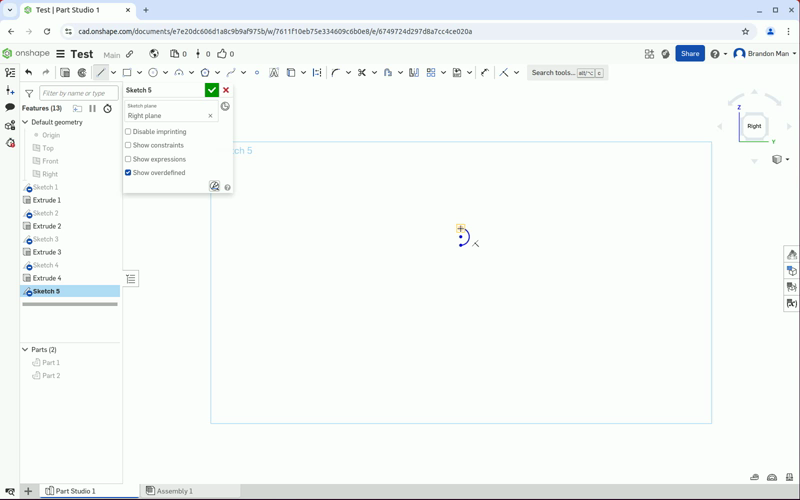
mouse_move(490, 228)
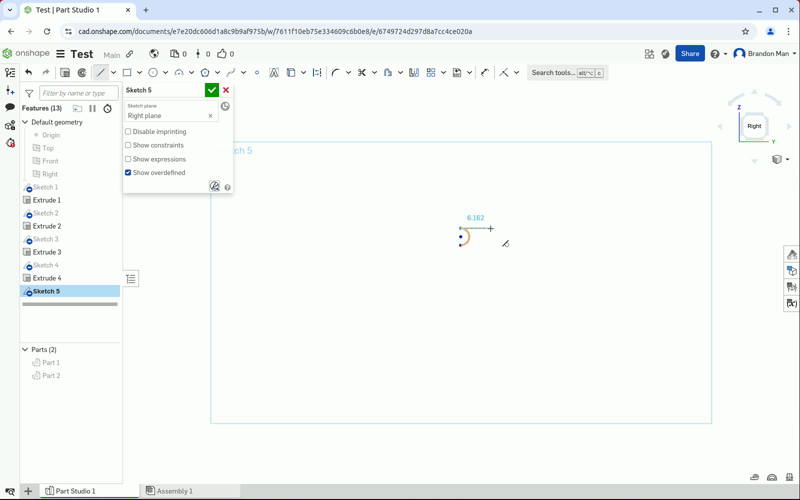
key_down(shift)
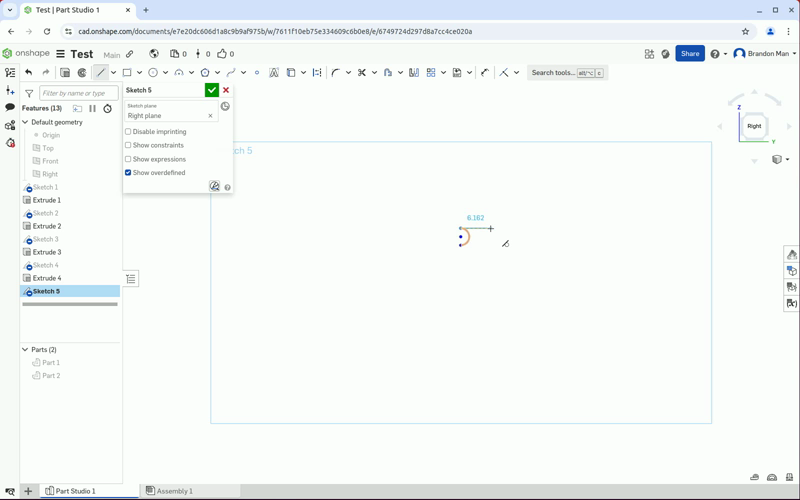
mouse_move(460, 245)
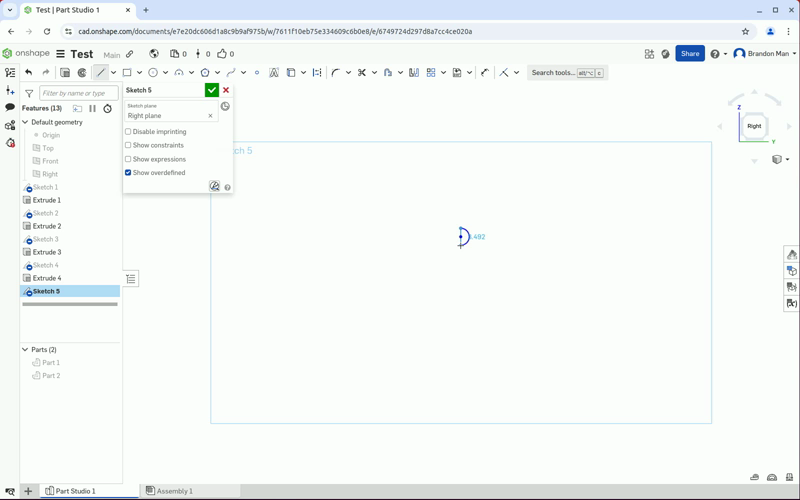
key_up(shift)
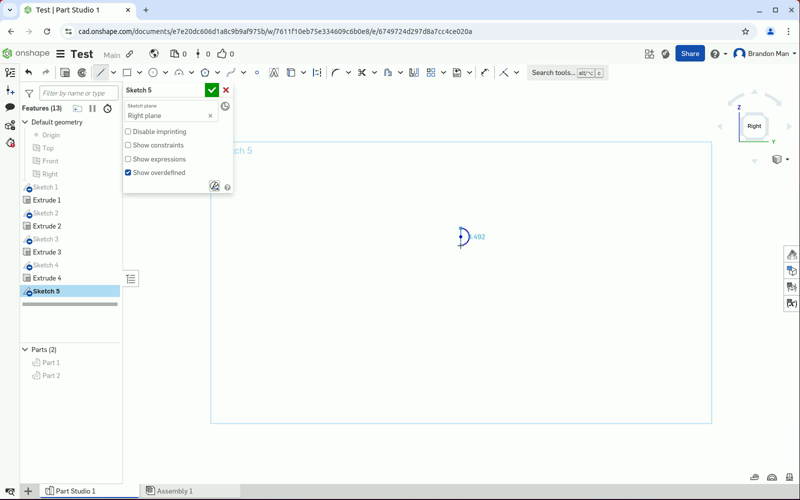
click(460, 245)
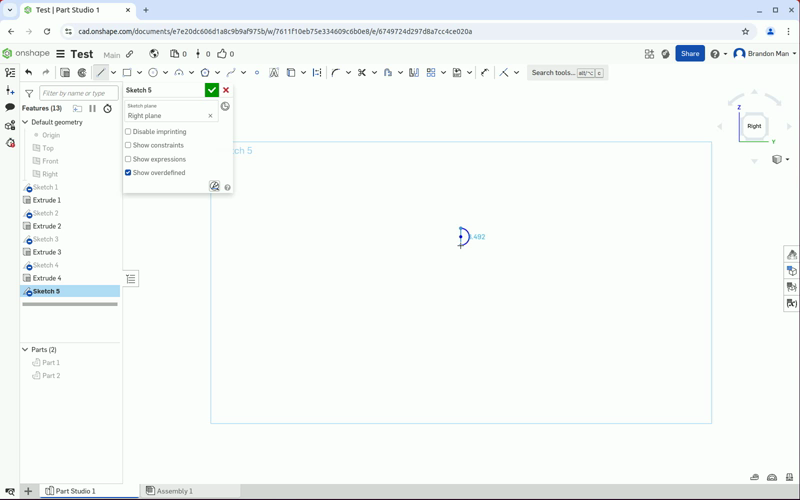
key(esc)
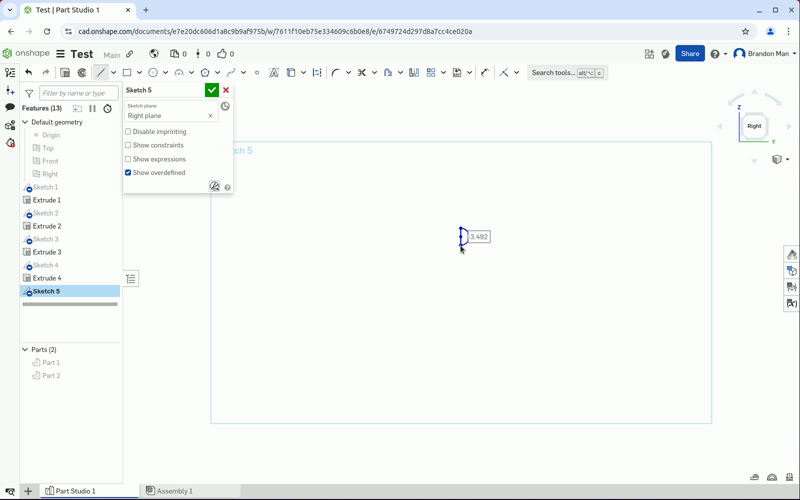
mouse_move(464, 236)
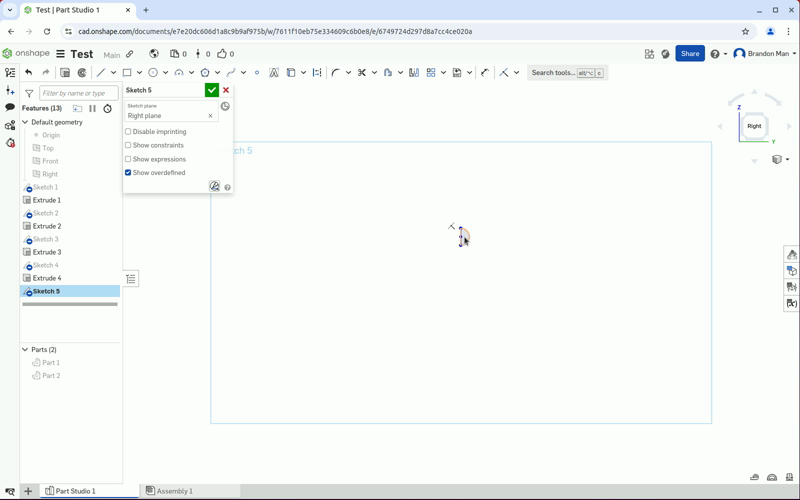
scroll(6)
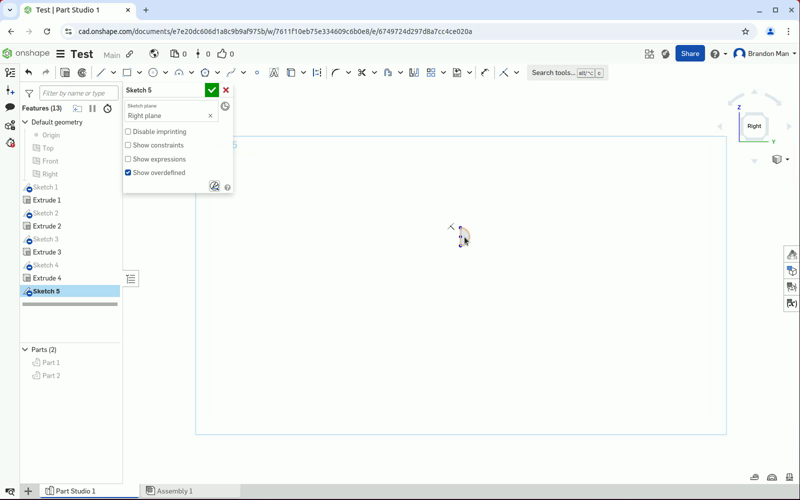
scroll(6)
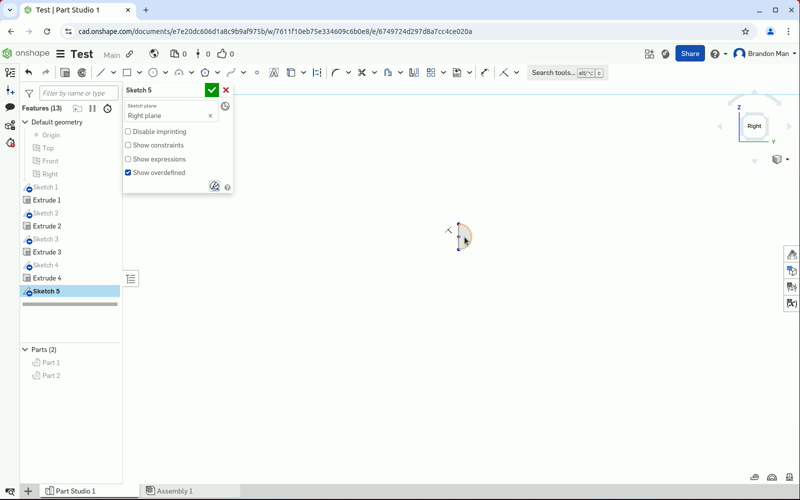
scroll(6)
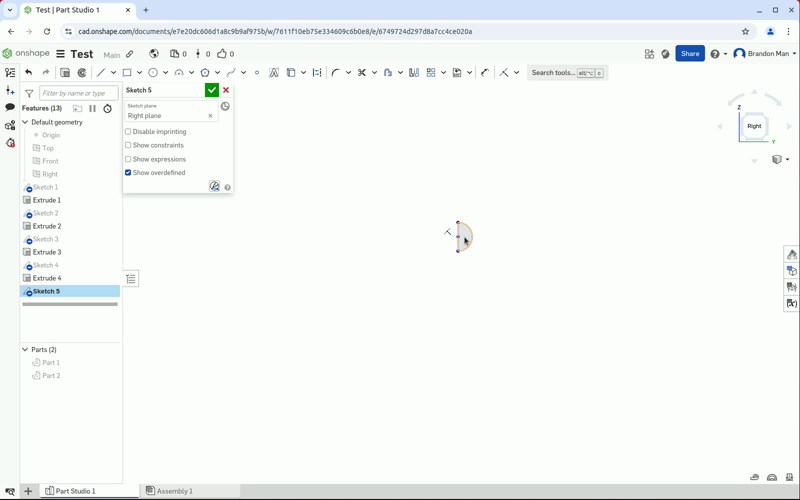
scroll(6)
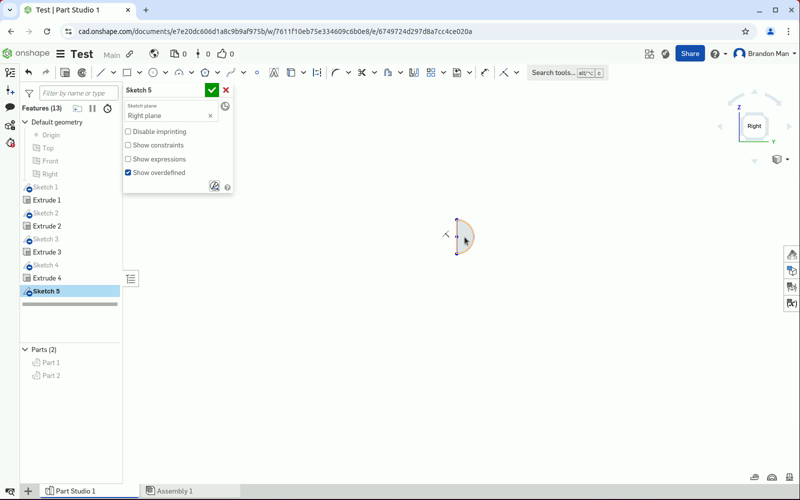
scroll(6)
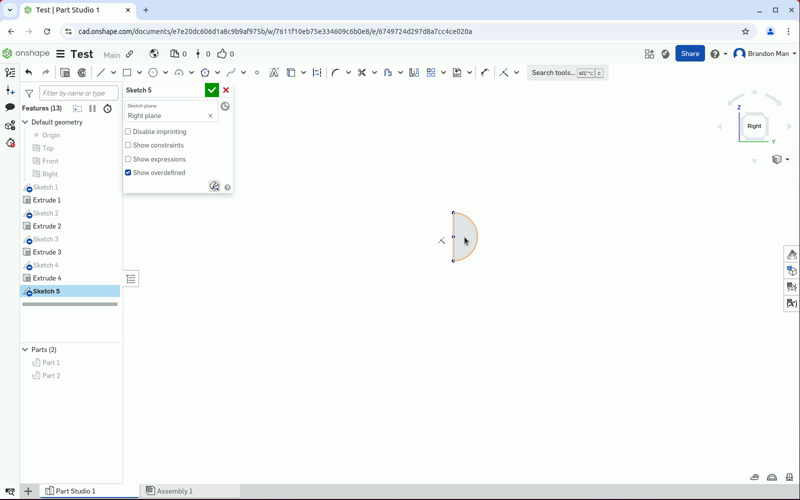
scroll(6)
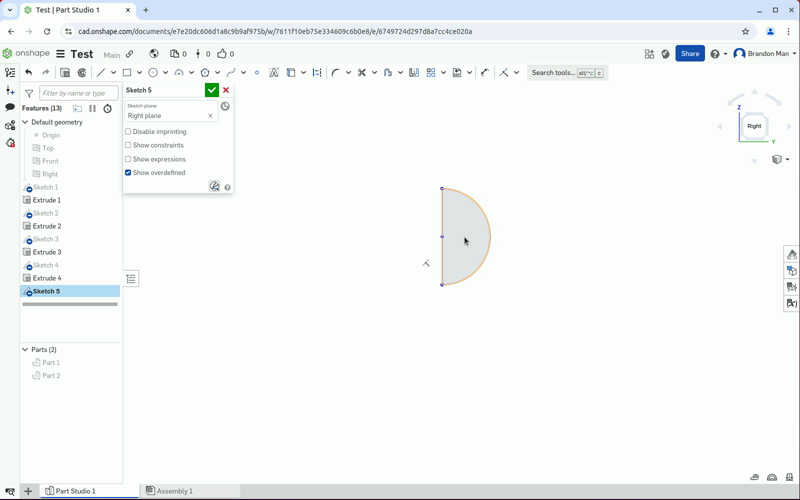
scroll(6)
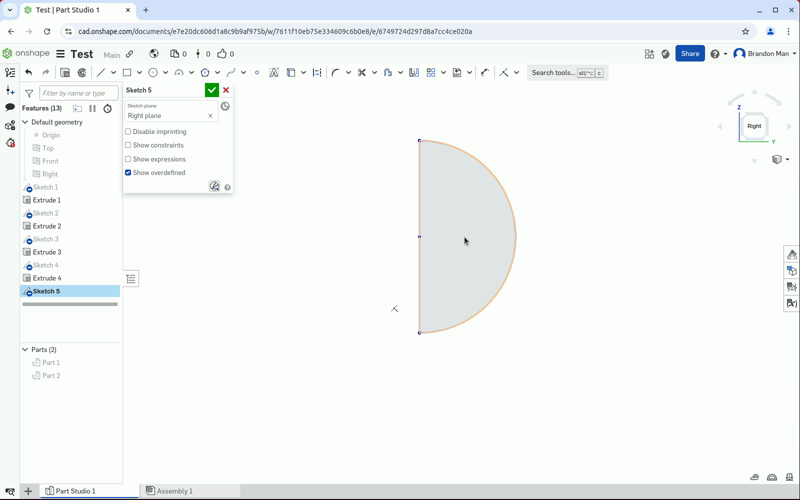
click(464, 236)
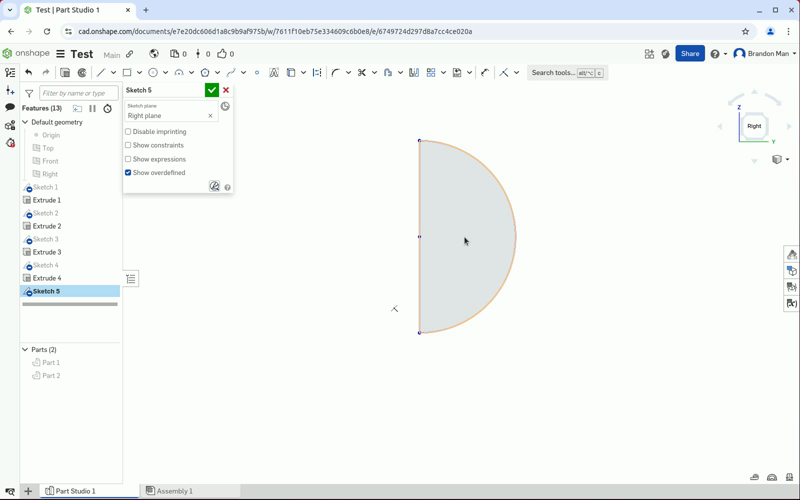
scroll(-6)
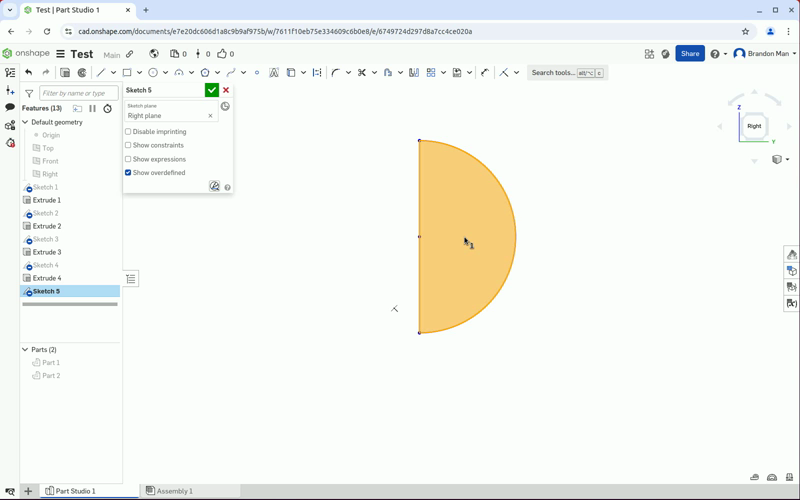
scroll(-6)
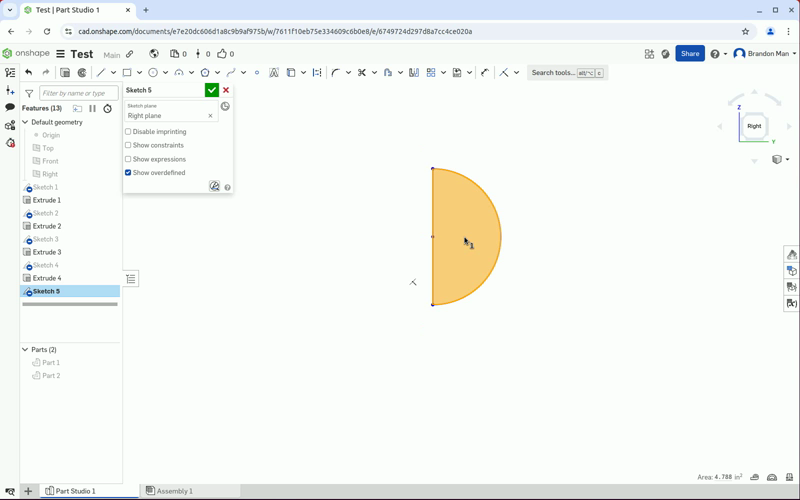
scroll(-6)
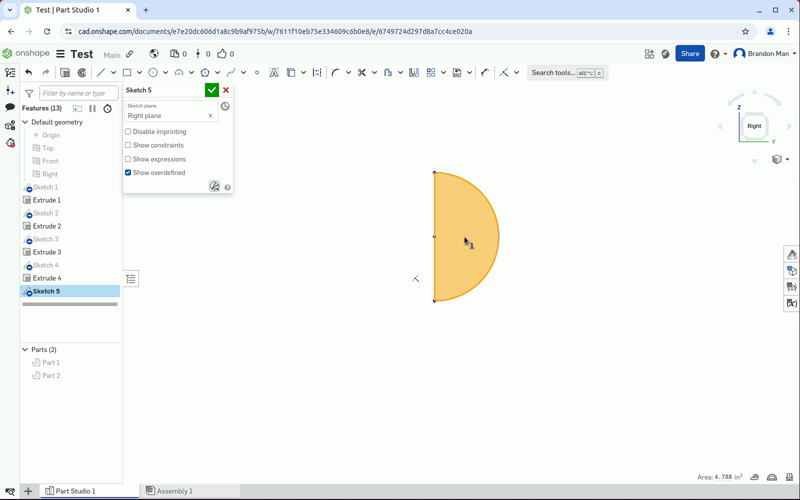
scroll(-6)
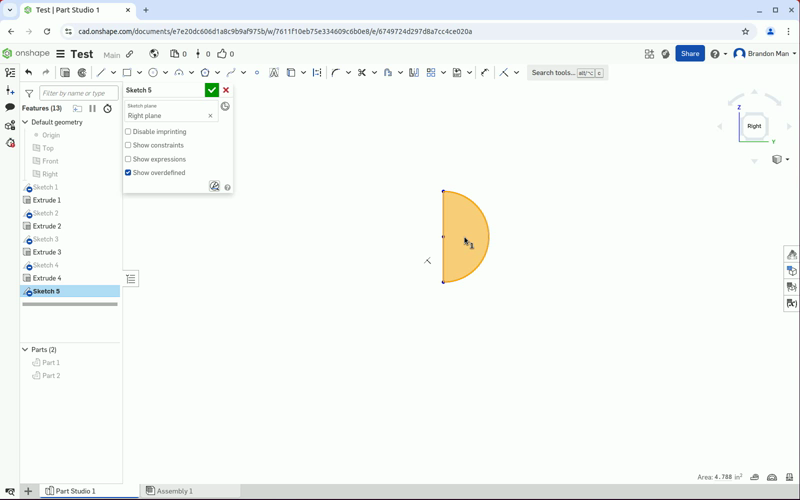
scroll(-6)
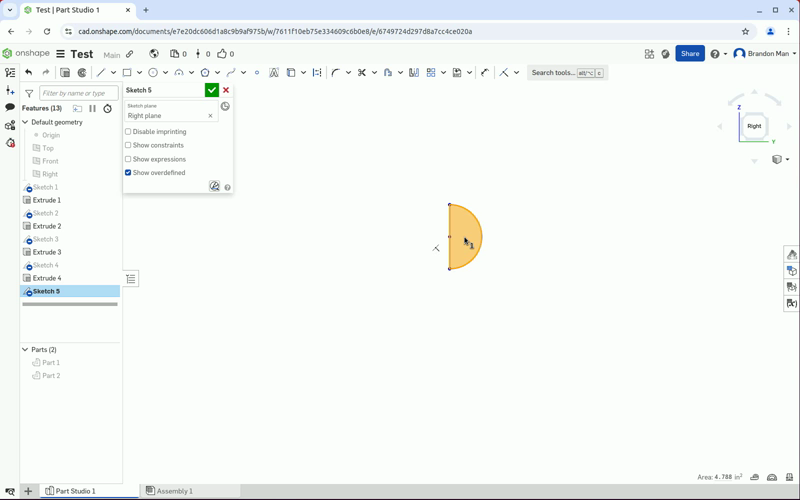
scroll(-6)
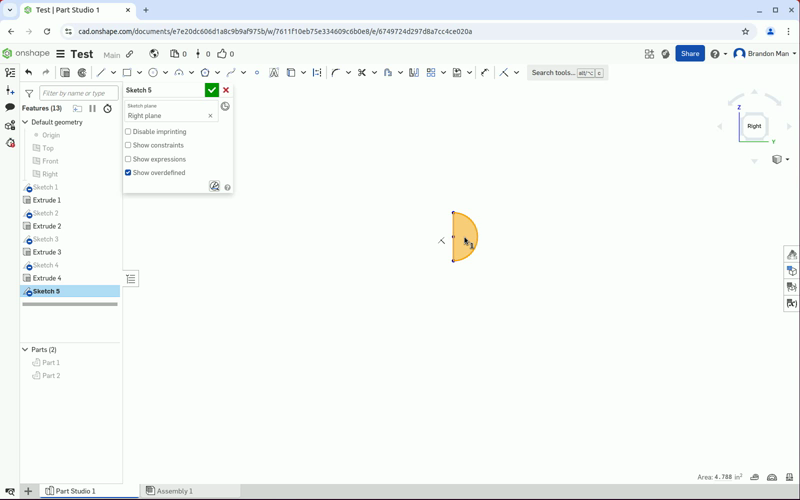
scroll(-6)
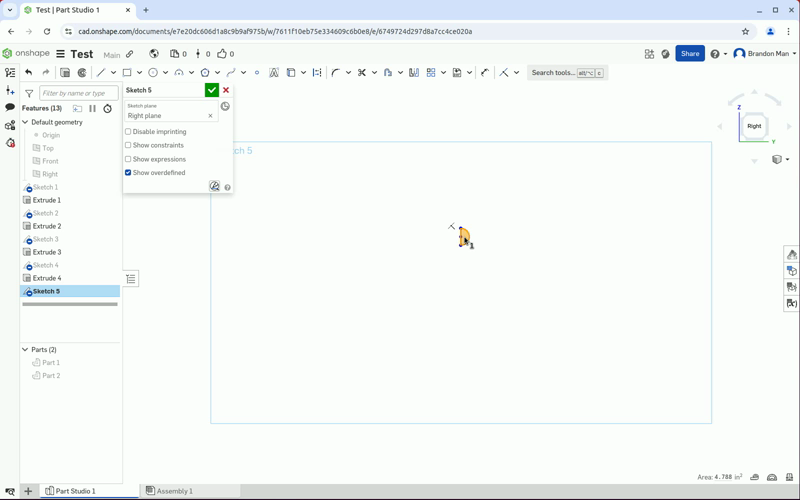
mouse_move(73, 352)
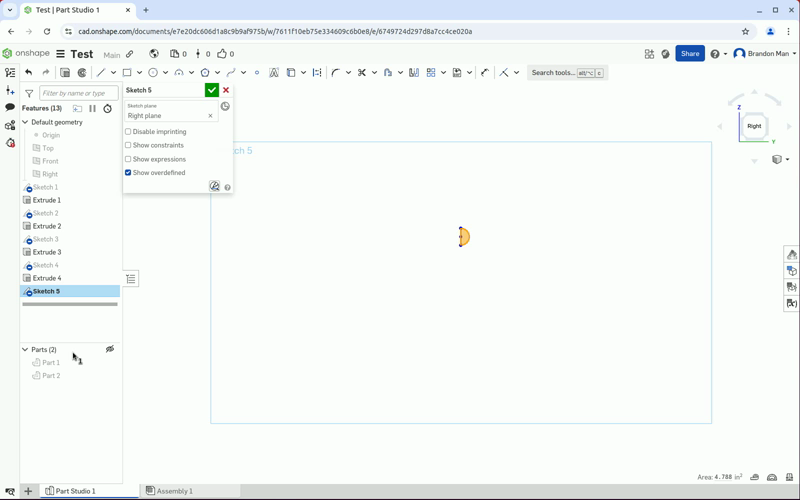
key(shift+y)
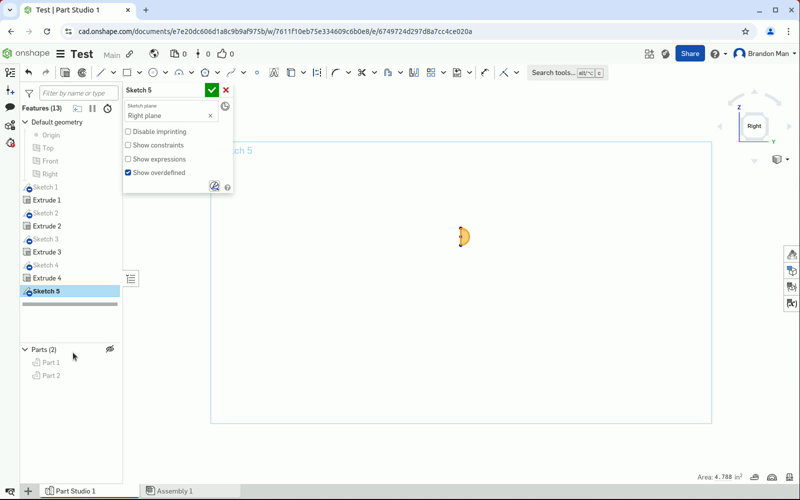
key(shift+e)
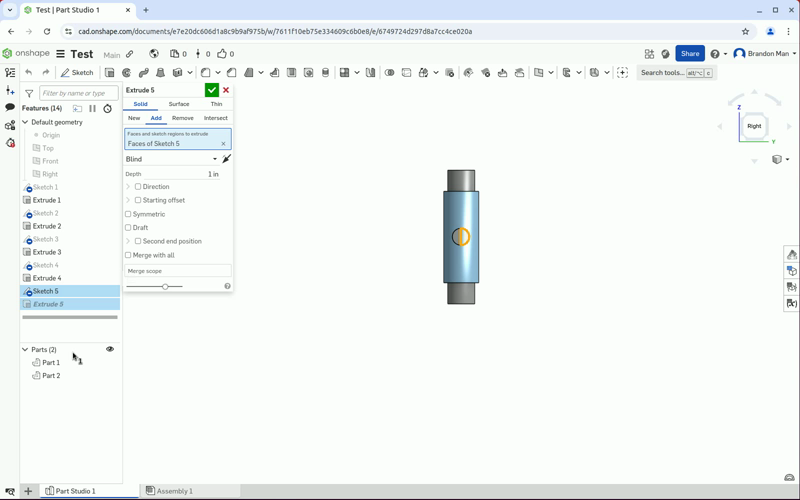
mouse_move(143, 106)
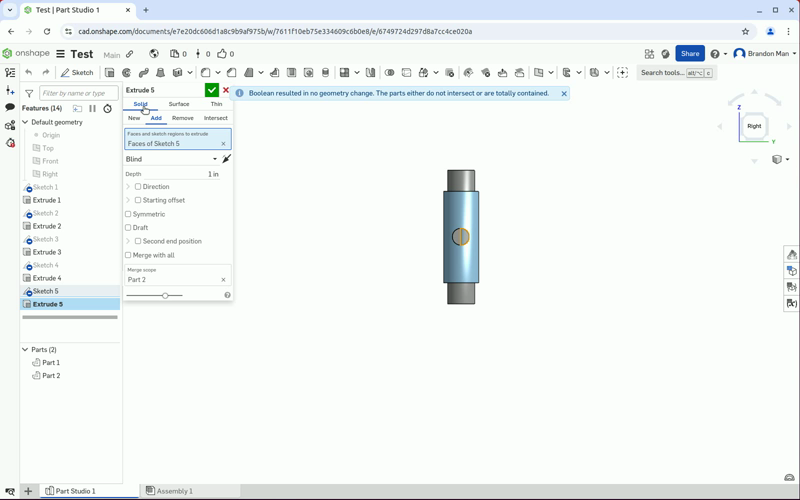
click(143, 106)
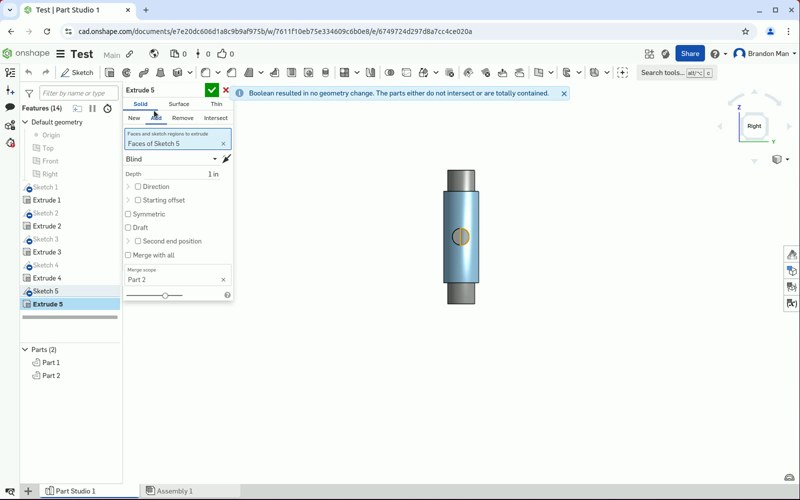
mouse_move(186, 120)
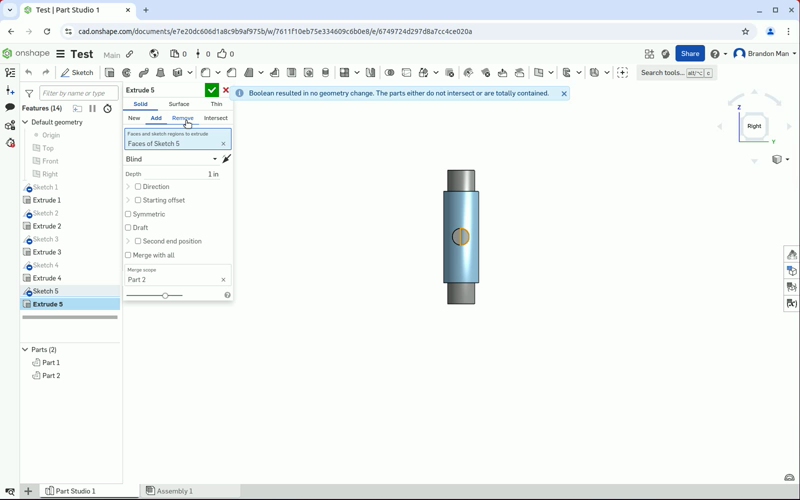
click(186, 120)
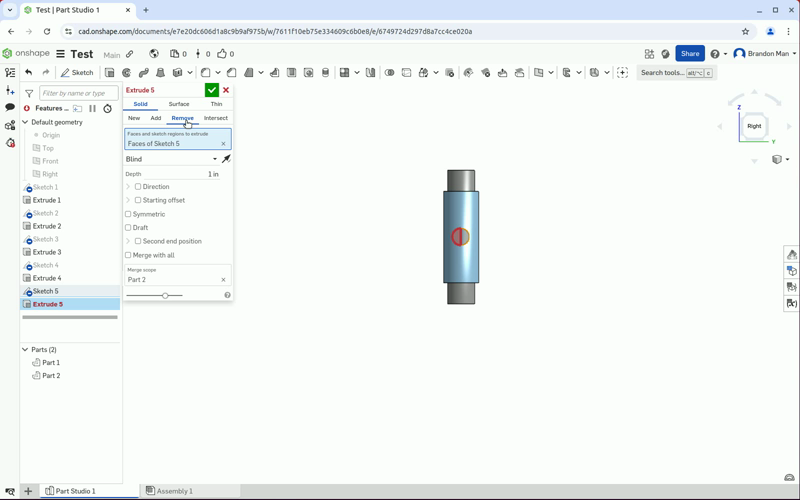
key(tab, 4)
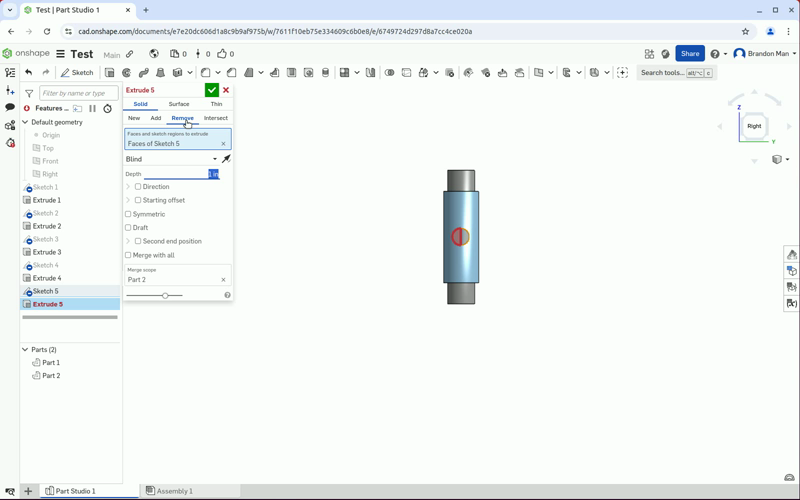
text(-21.423)
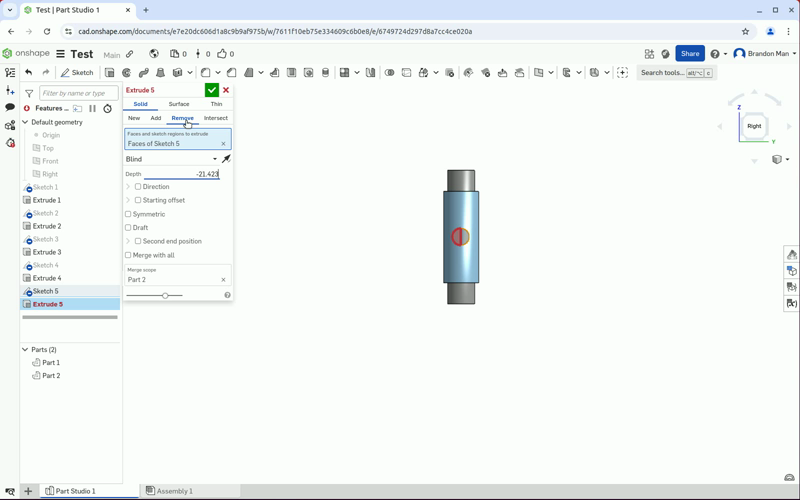
key(tab, 6)
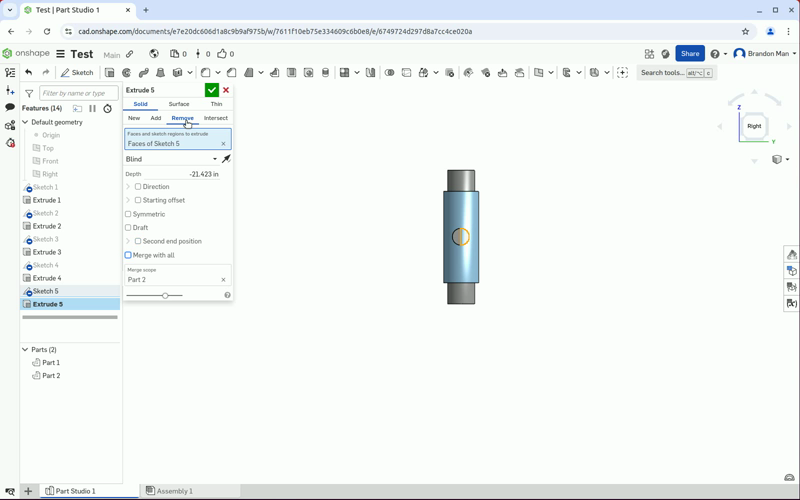
key(space)
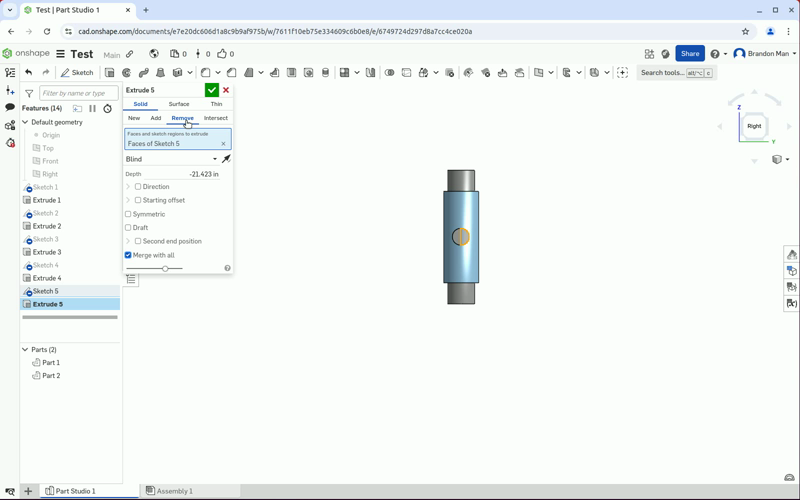
key(enter)
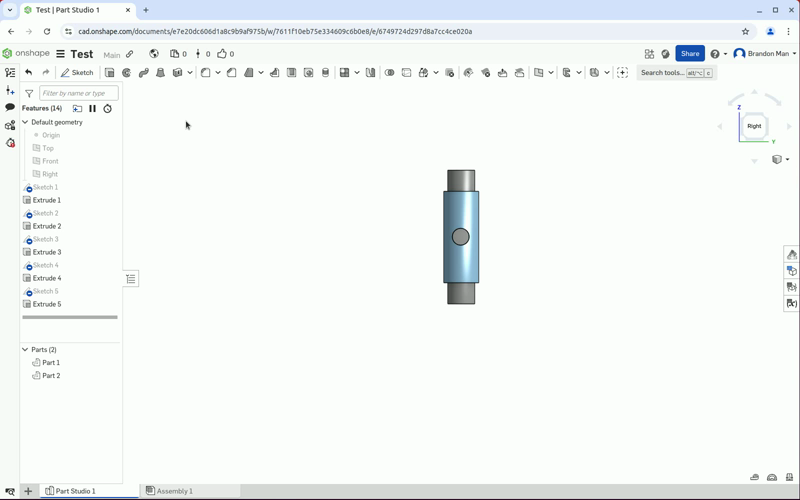
key(shift+h)
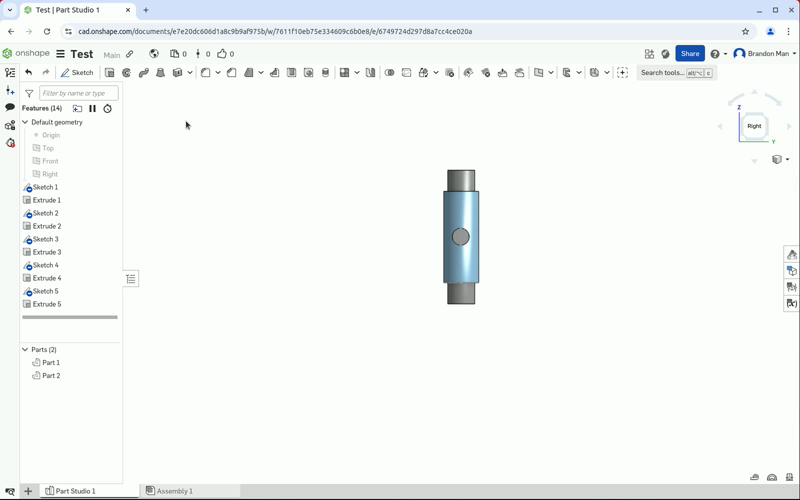
key(shift+h)
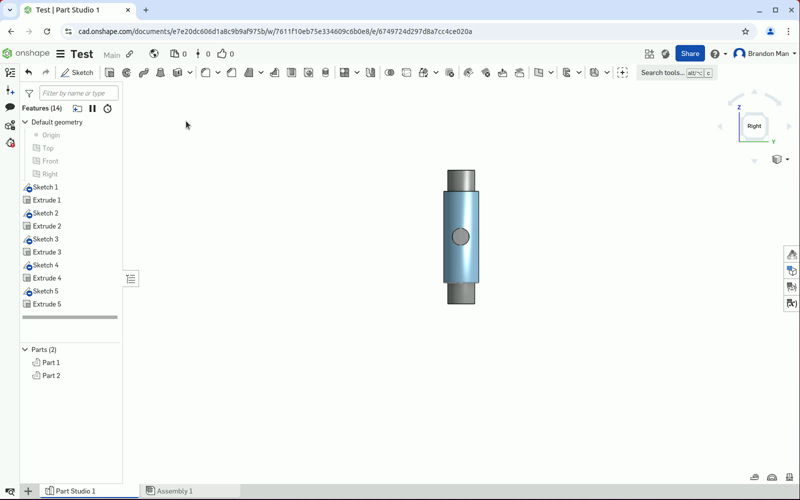
key(shift+7)
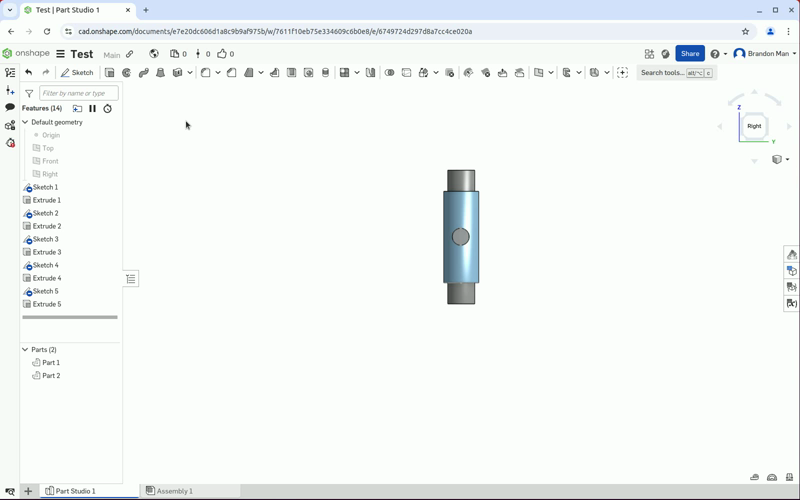
key(right, 2)
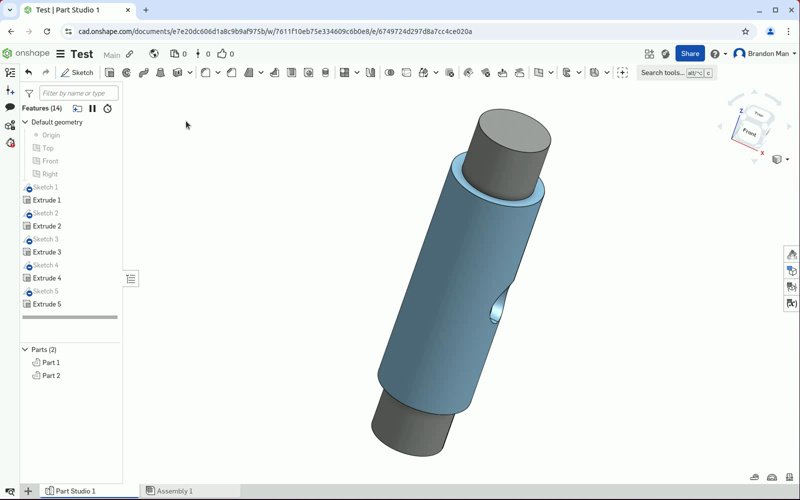
key(down, 2)
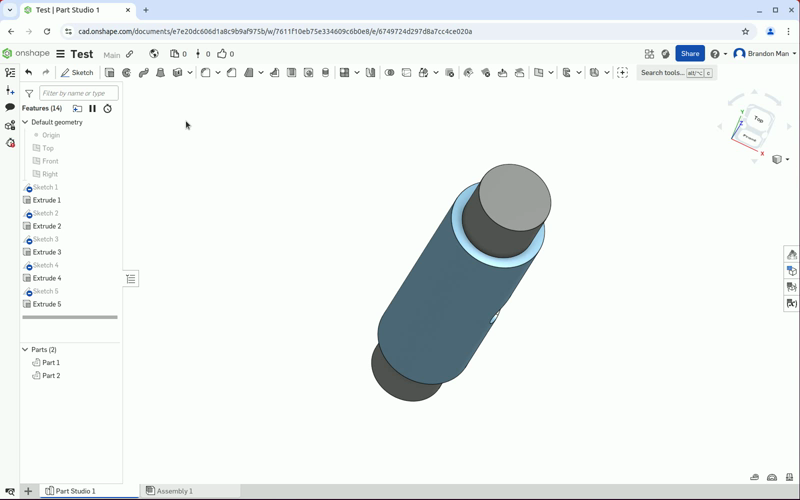
key(up, 2)
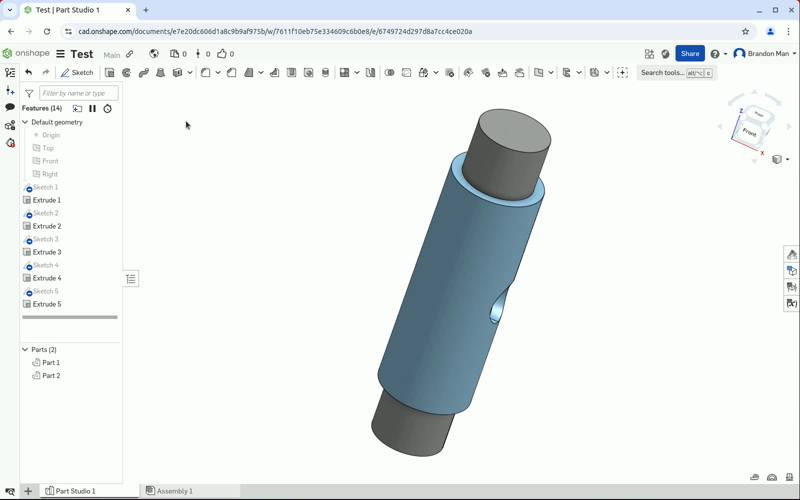
key(left, 2)
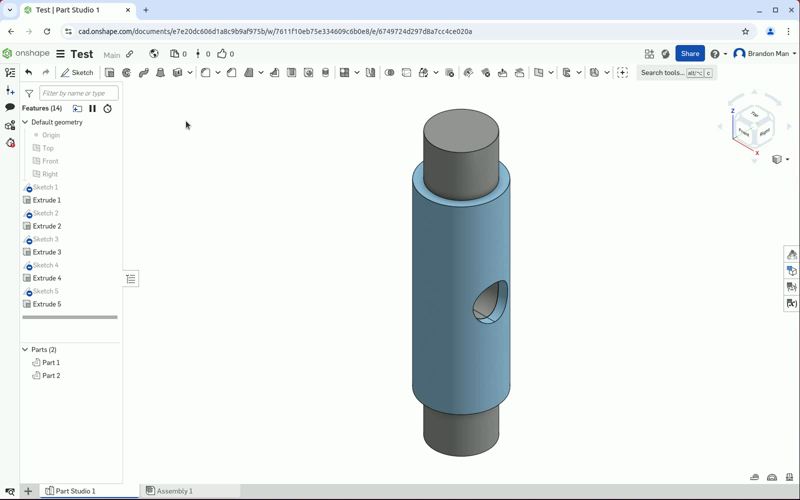
mouse_move(73, 189)
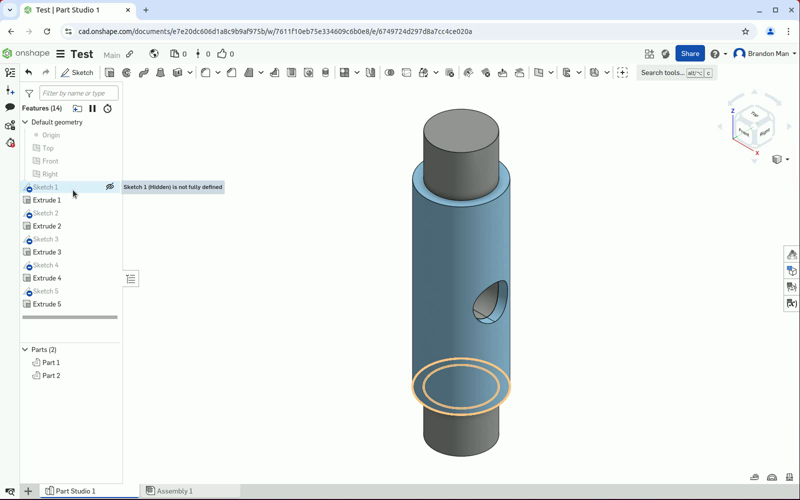
click(73, 189)